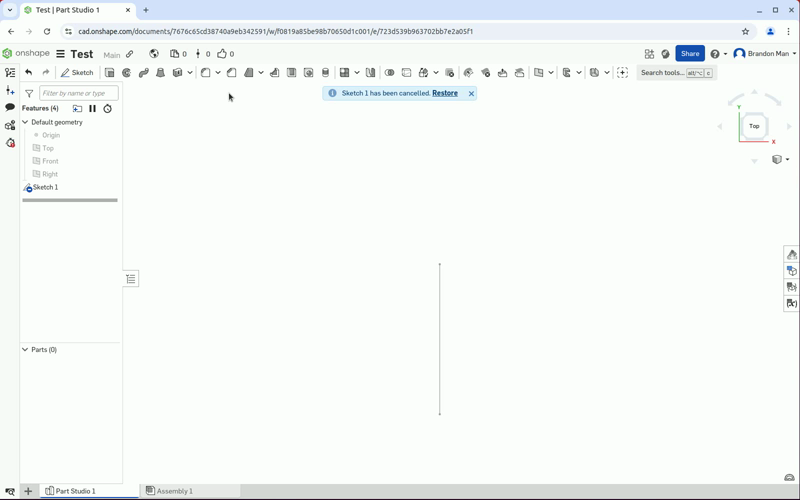
key(shift+h)
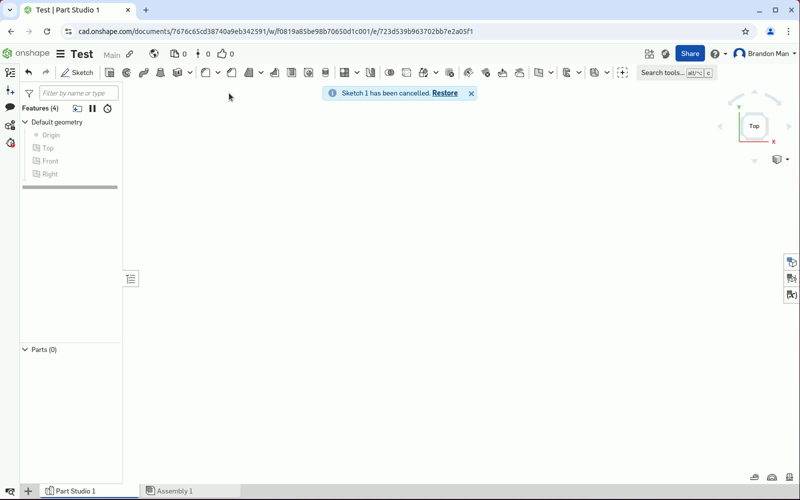
mouse_move(73, 352)
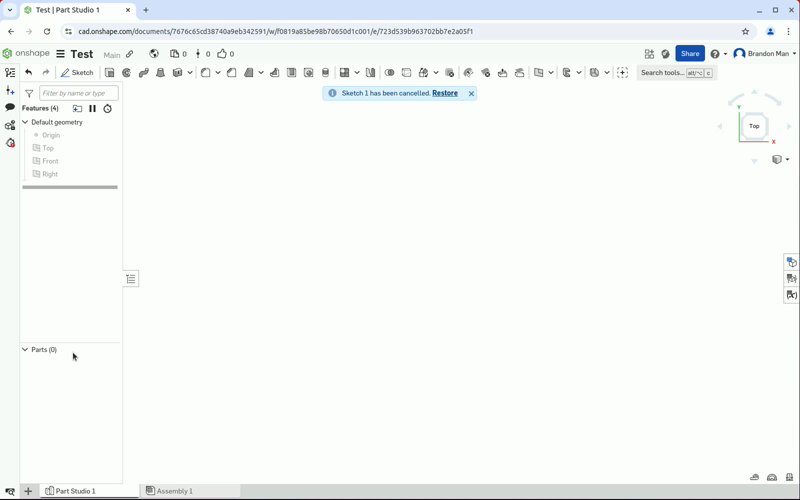
key(y)
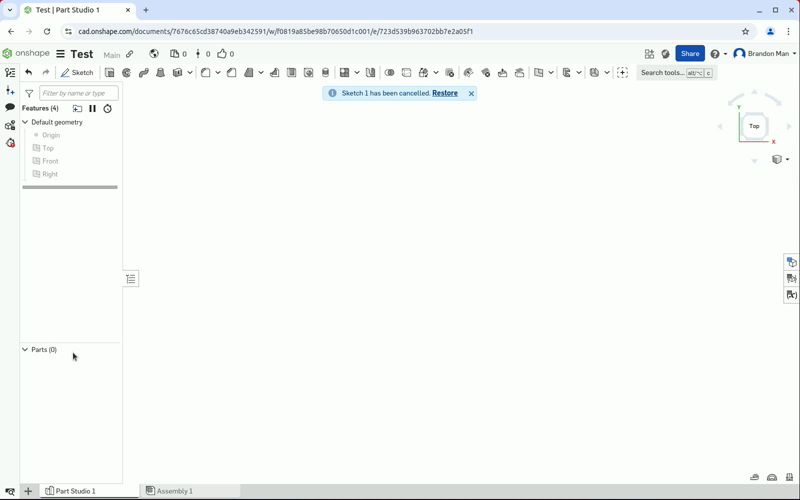
key(shift+p)
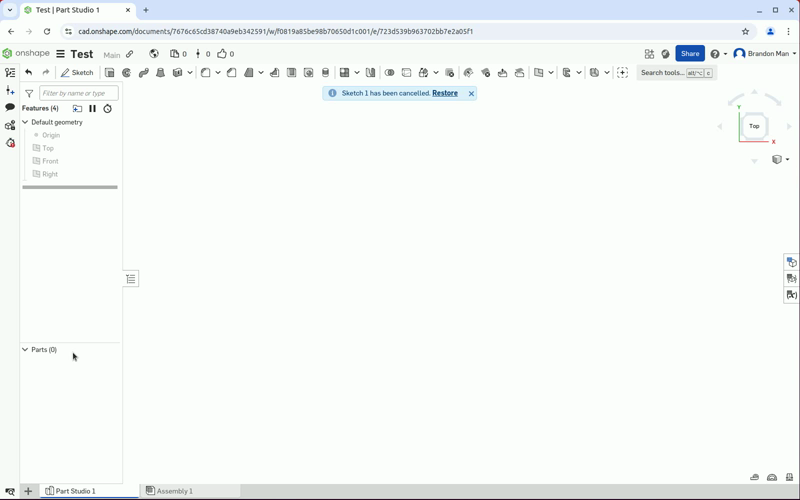
key(space)
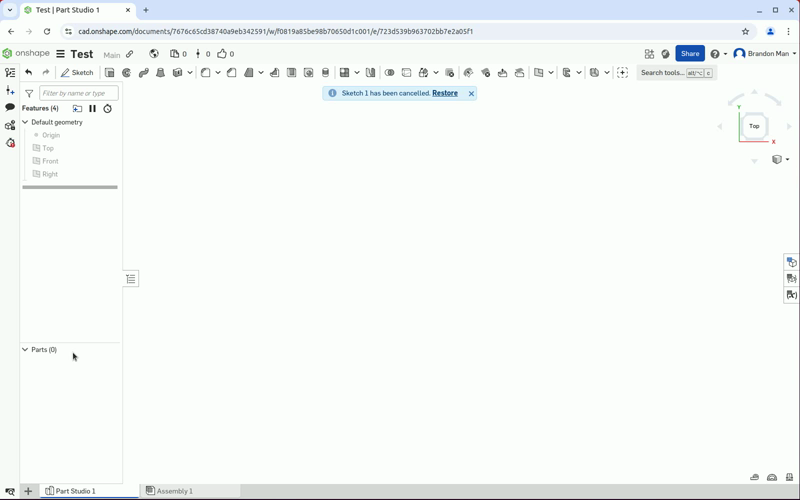
key_down(shift)
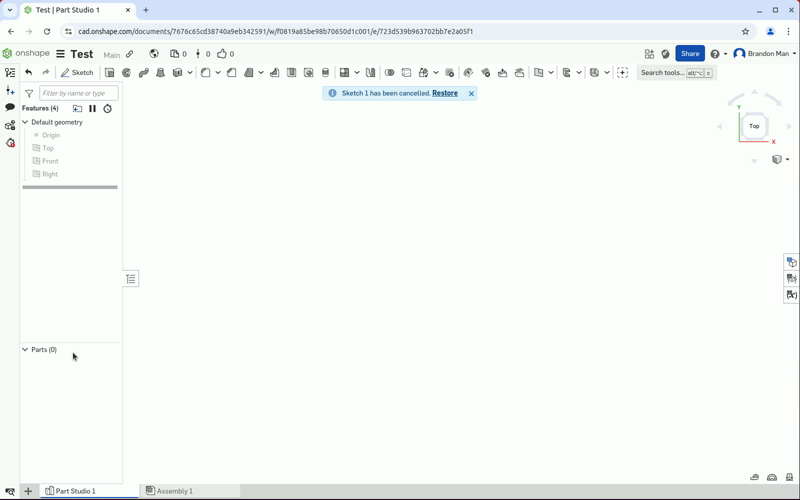
key(up)
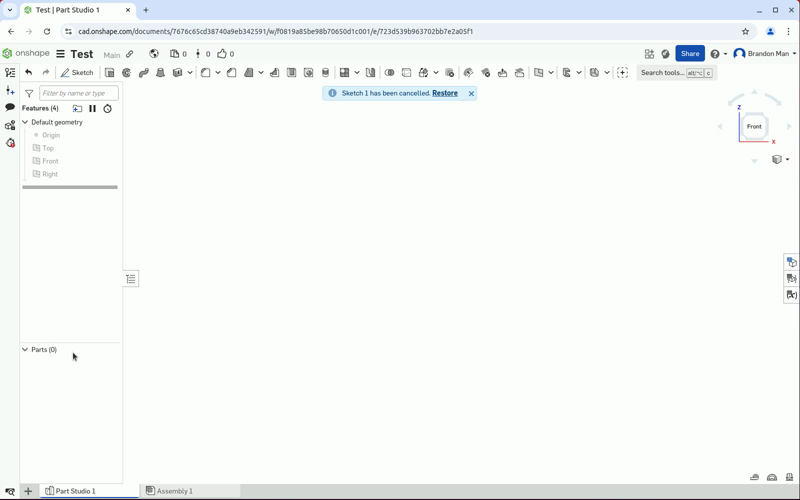
key_up(shift)
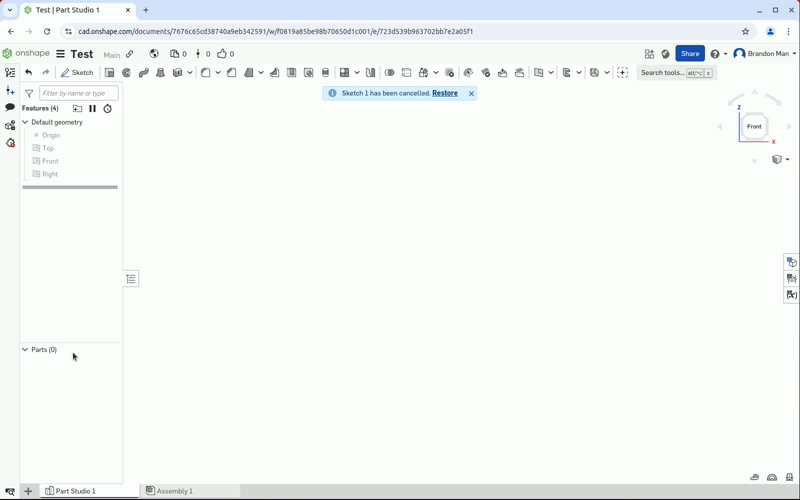
mouse_move(73, 352)
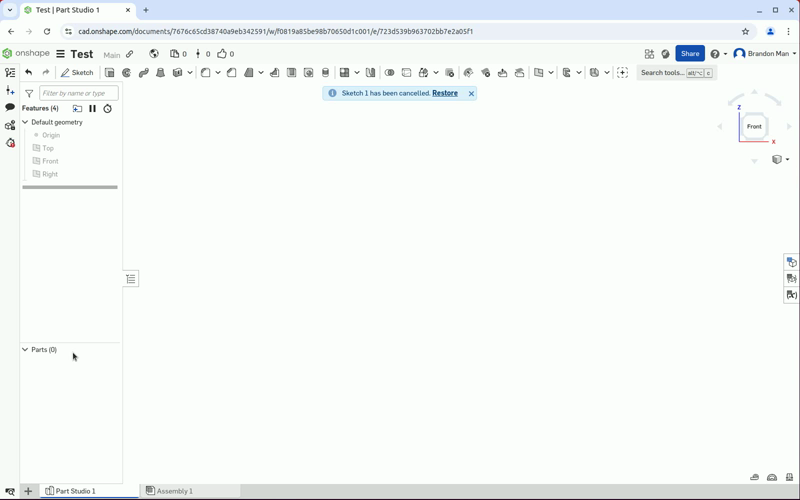
key(shift+y)
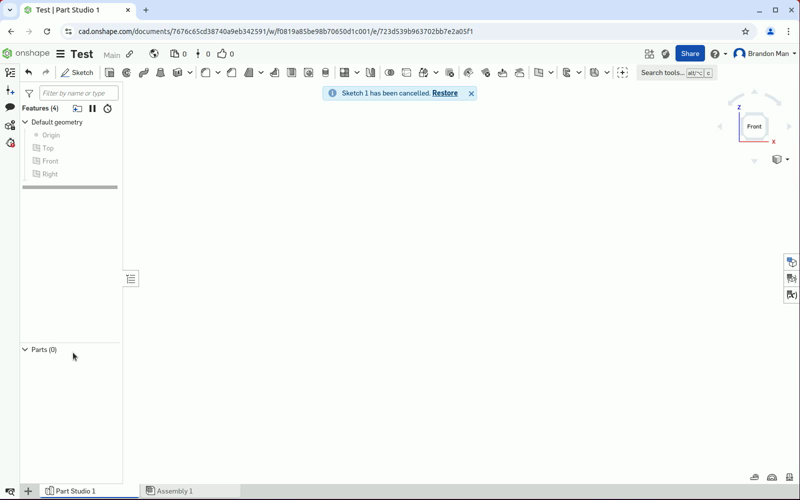
key(shift+s)
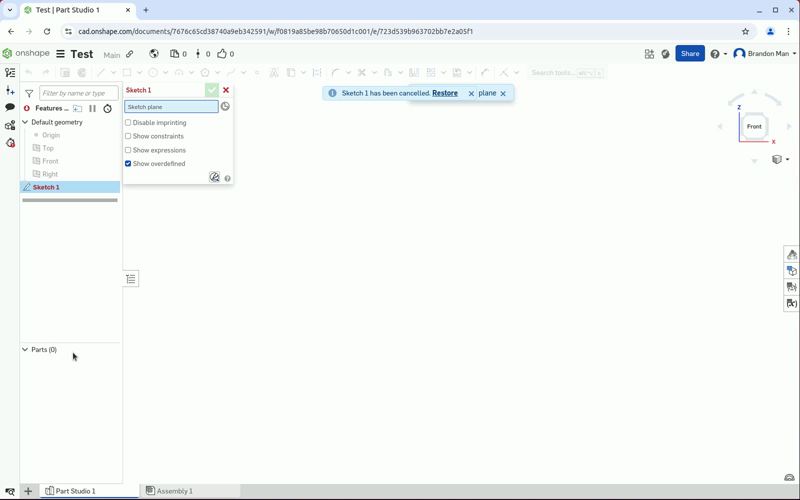
mouse_move(73, 163)
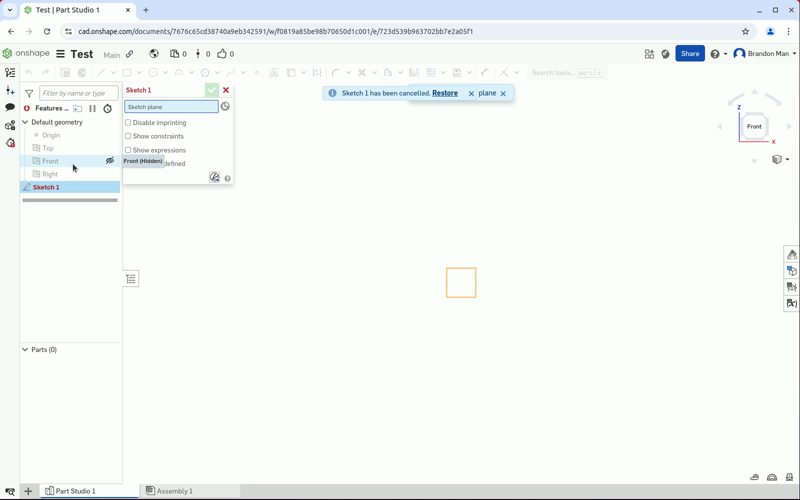
click(73, 163)
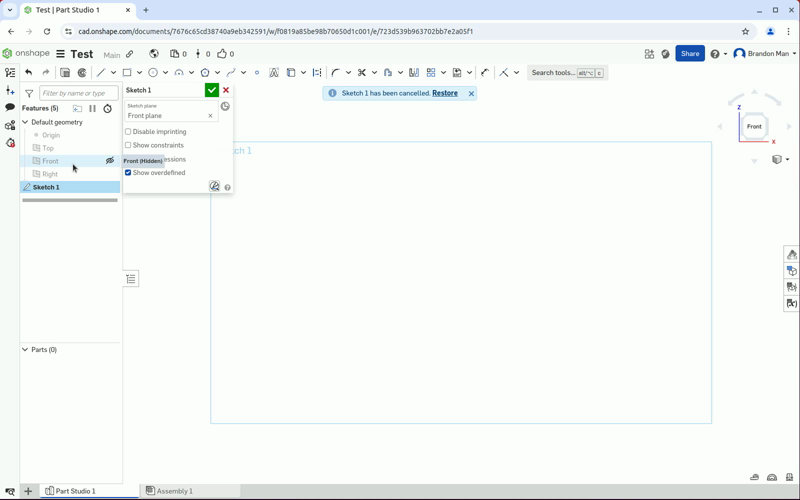
mouse_move(73, 352)
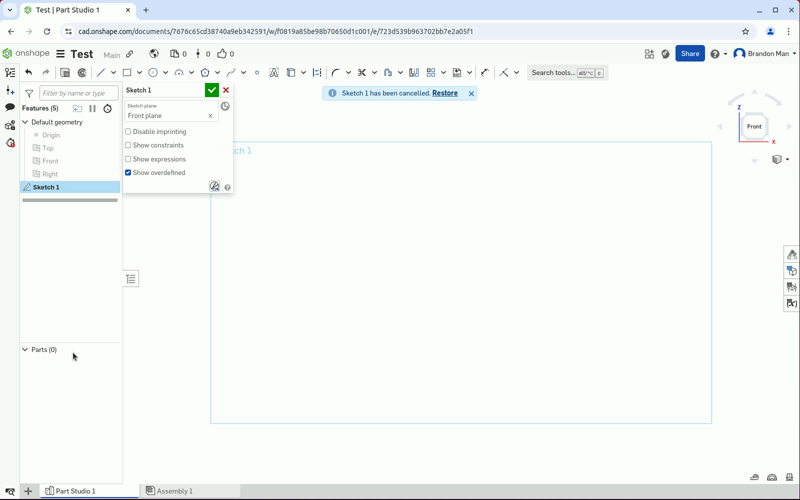
key(y)
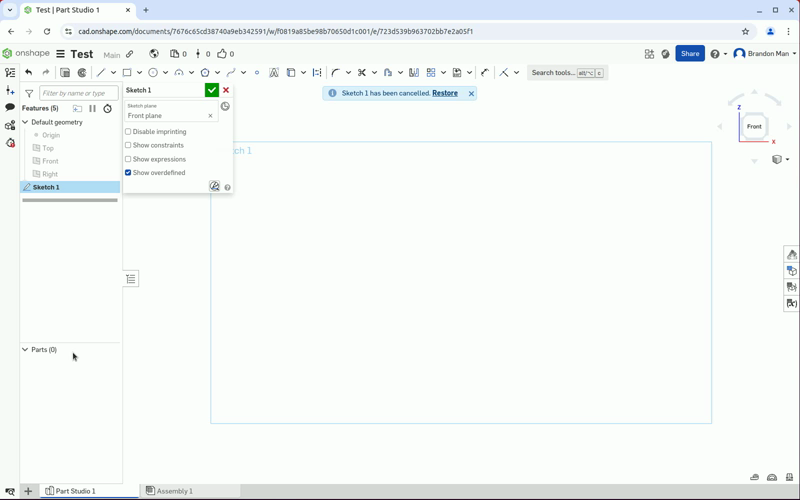
key(l)
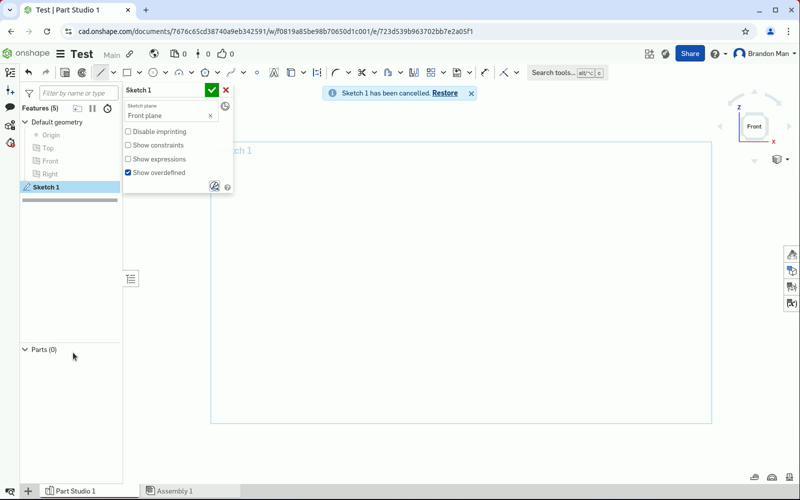
key_down(shift)
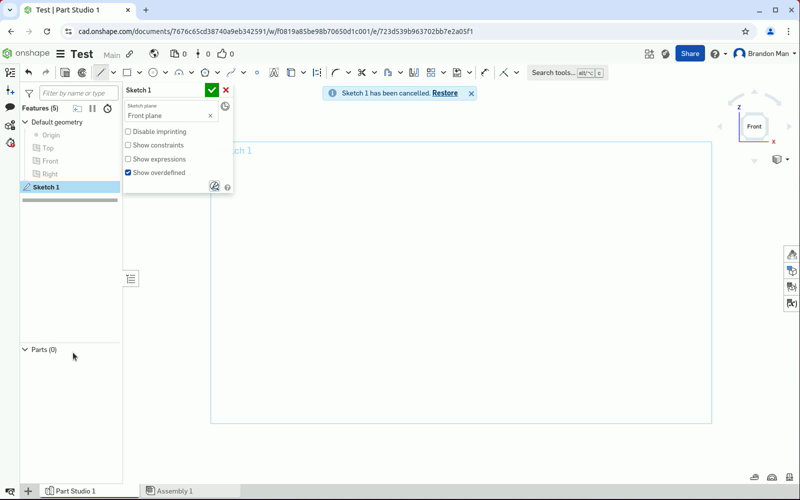
mouse_move(388, 282)
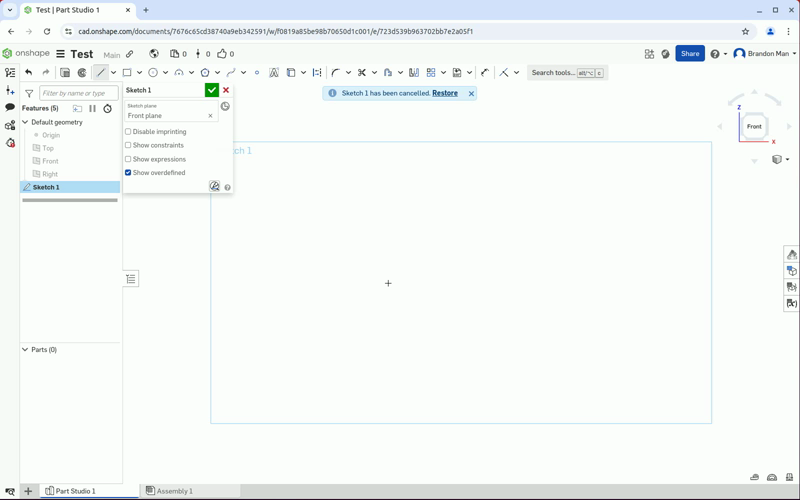
click(388, 282)
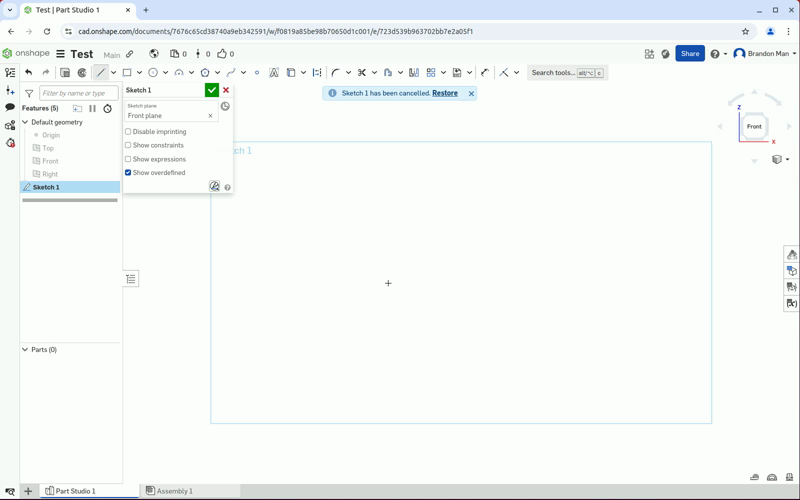
key_up(shift)
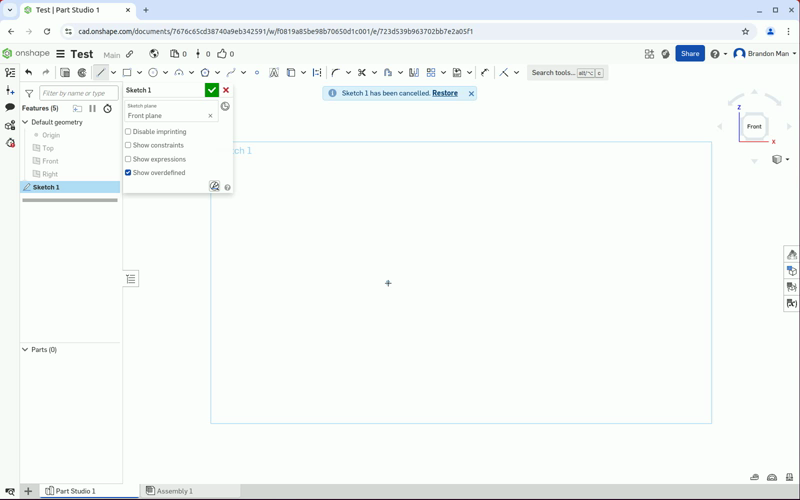
key_down(shift)
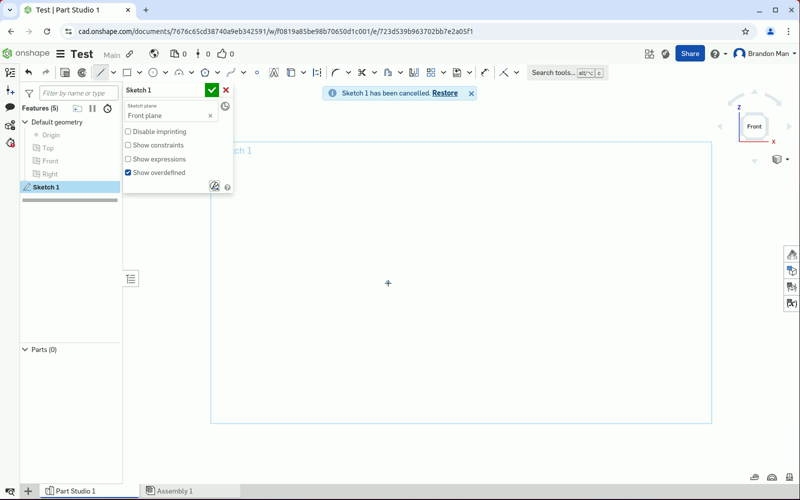
mouse_move(546, 282)
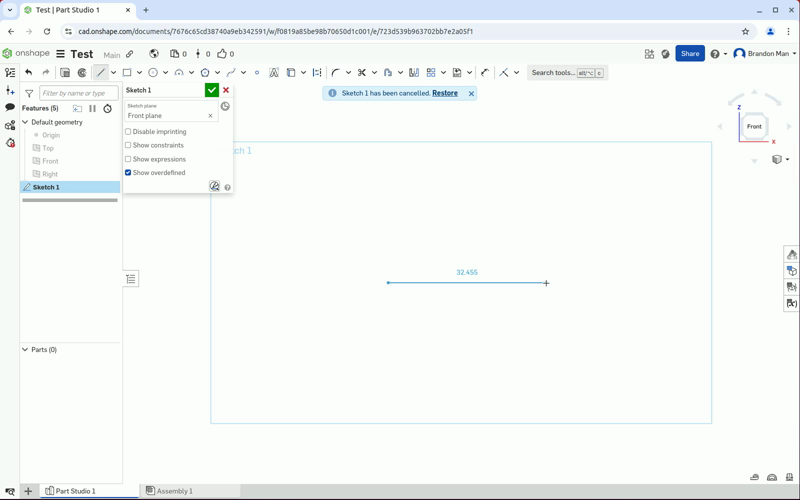
click(546, 282)
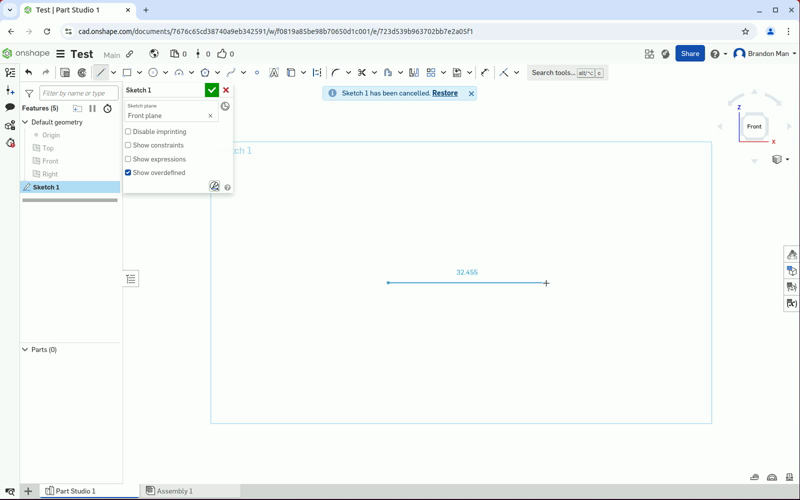
key_up(shift)
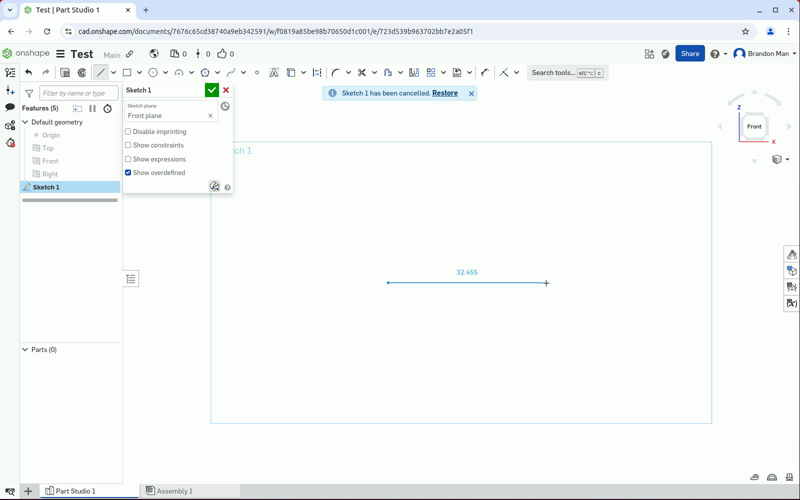
key_down(shift)
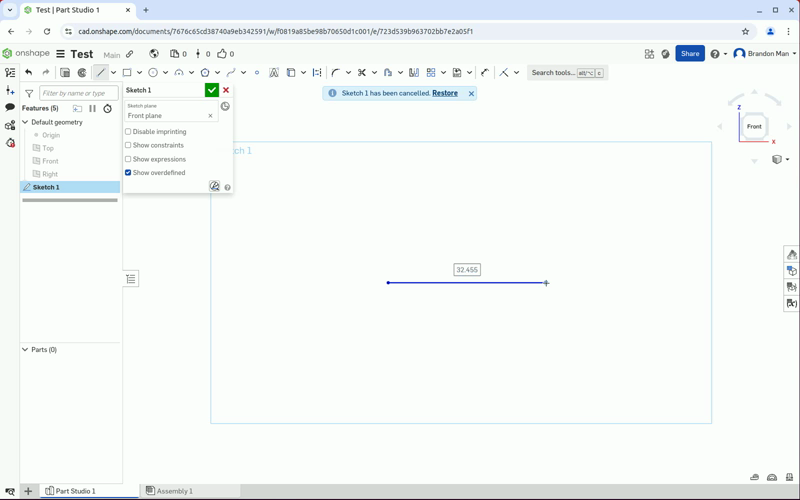
mouse_move(576, 282)
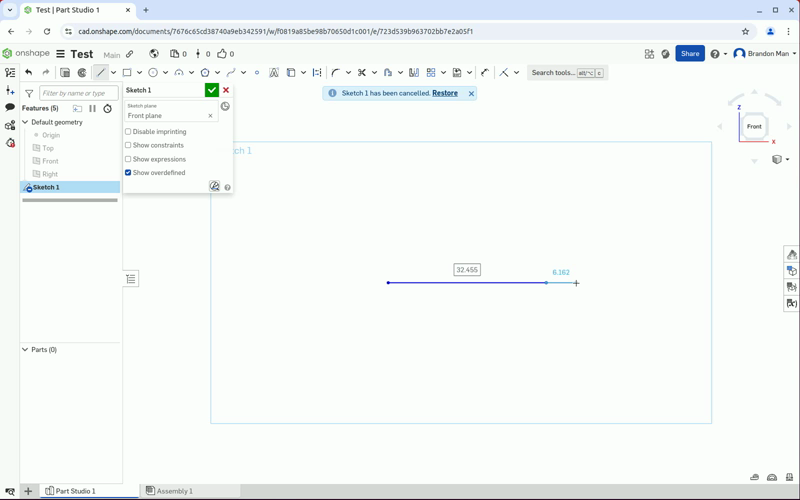
mouse_move(546, 233)
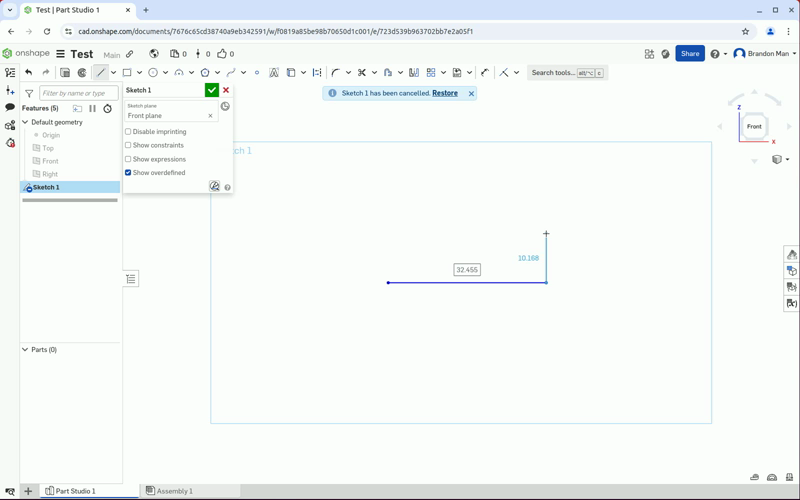
click(546, 233)
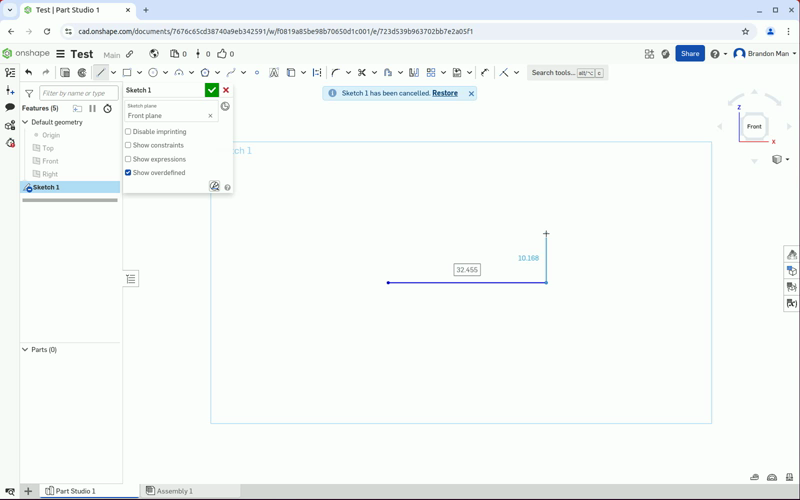
key_up(shift)
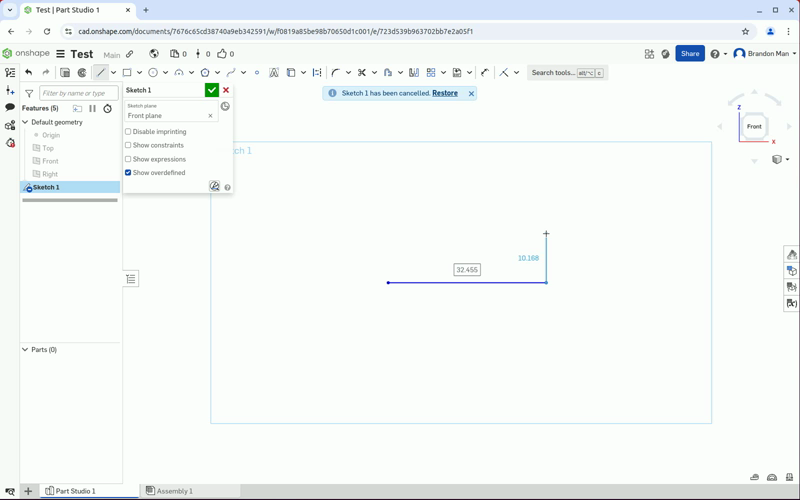
key_down(shift)
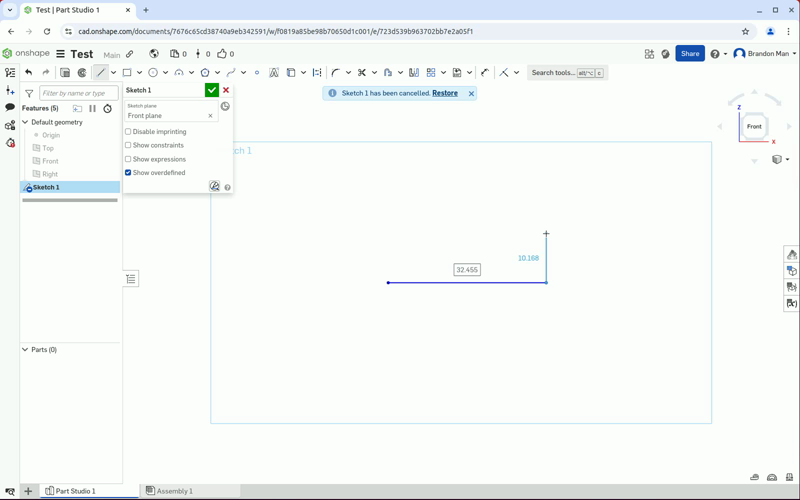
mouse_move(388, 233)
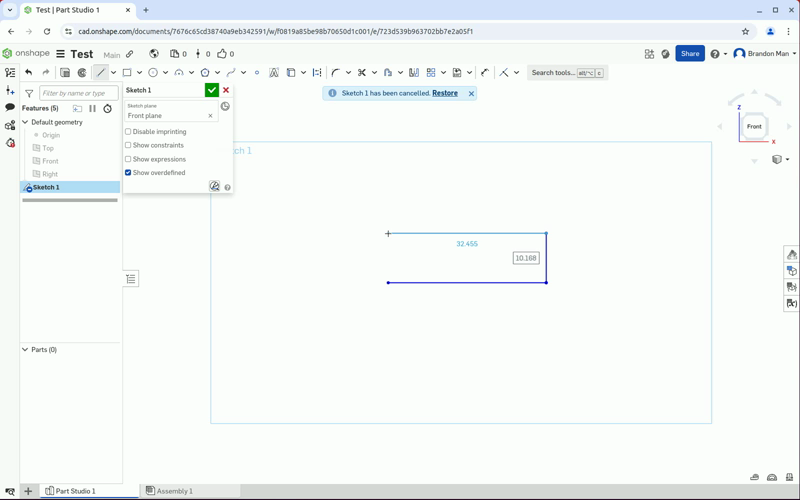
click(388, 233)
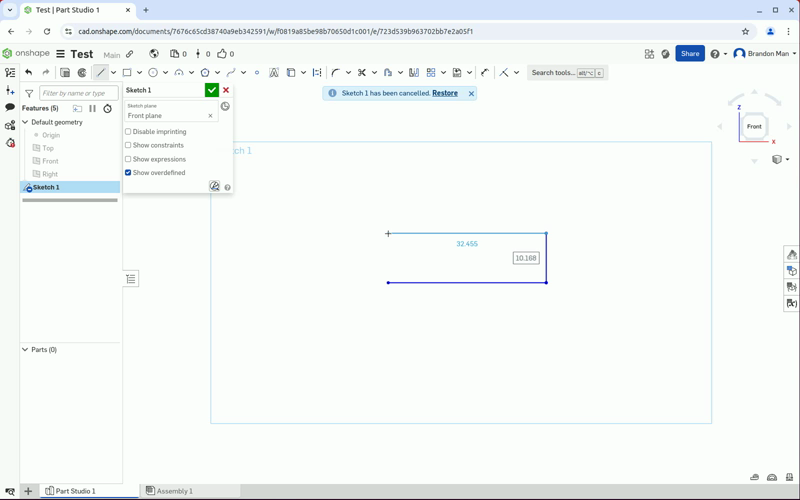
key_up(shift)
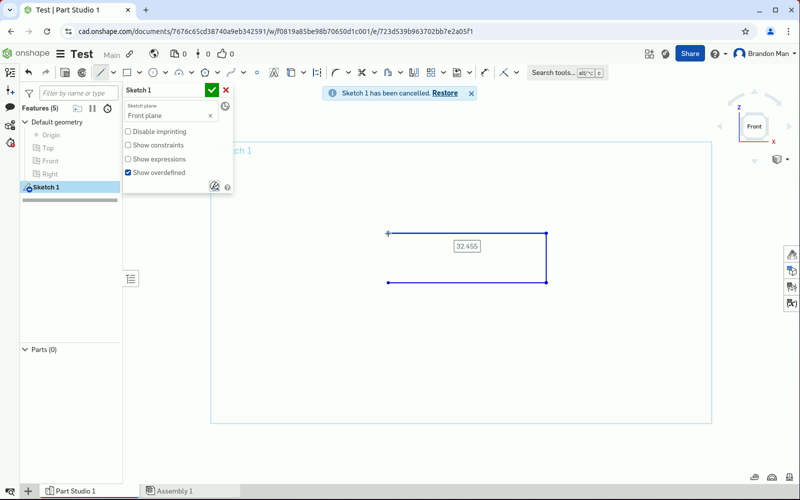
mouse_move(418, 233)
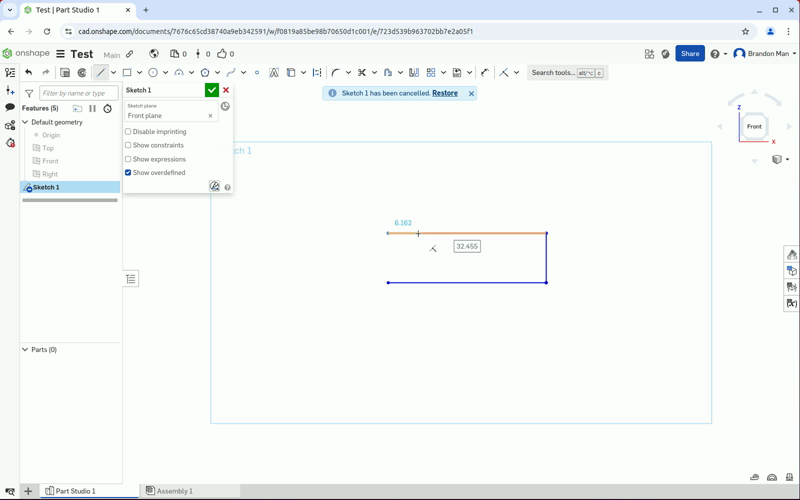
key_down(shift)
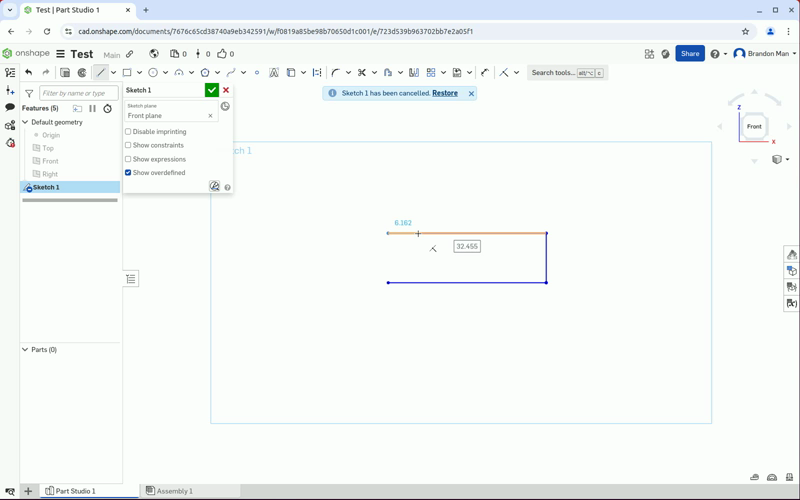
mouse_move(388, 282)
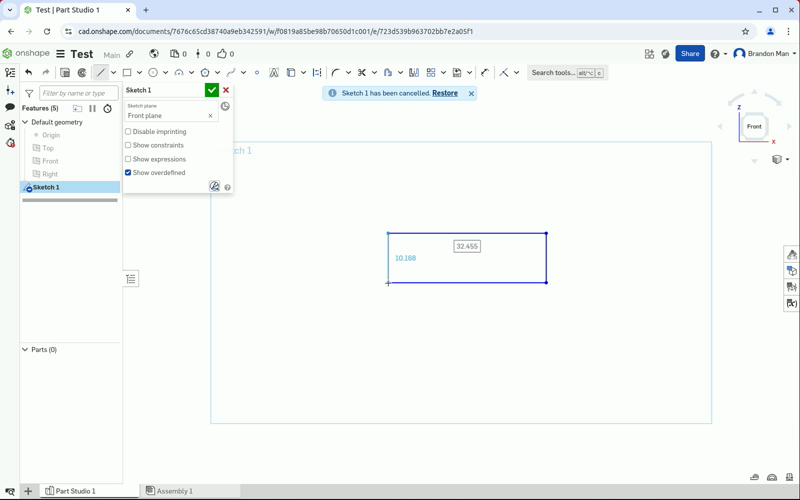
key_up(shift)
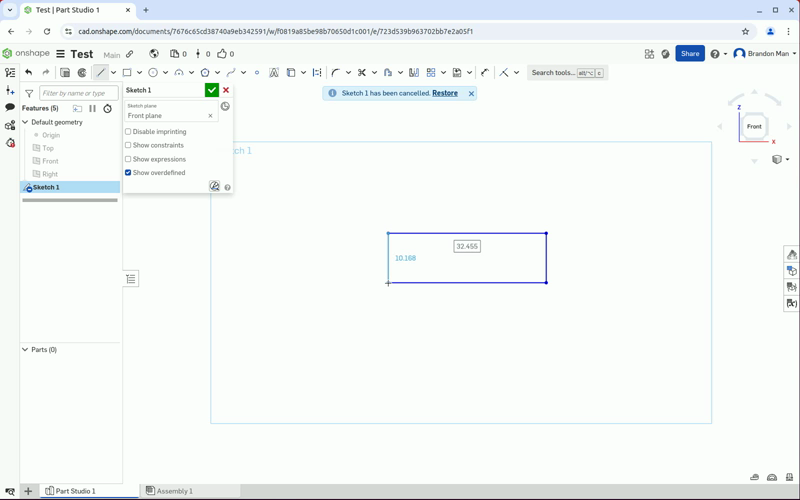
click(388, 282)
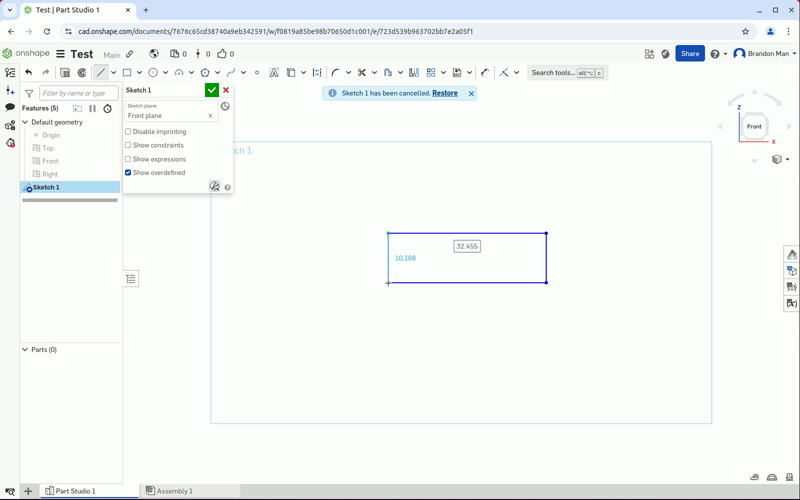
key(esc)
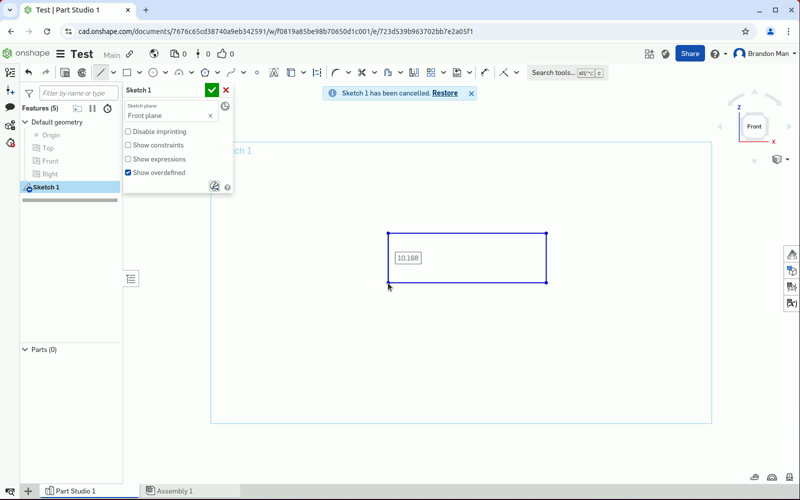
mouse_move(515, 247)
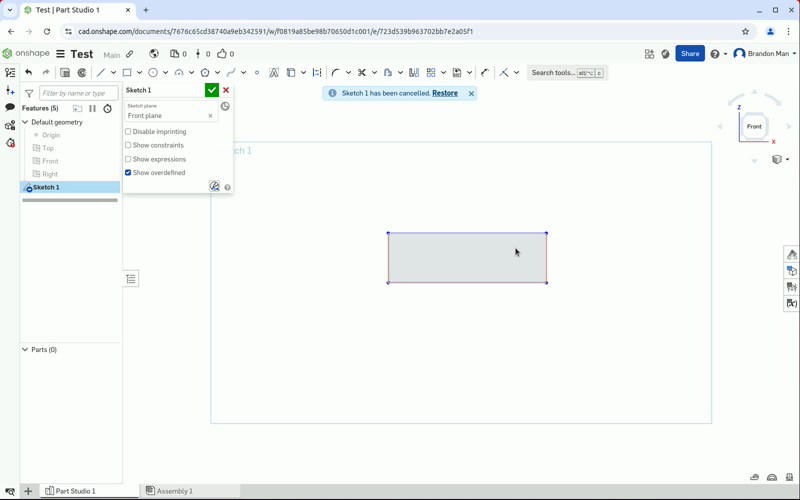
click(515, 247)
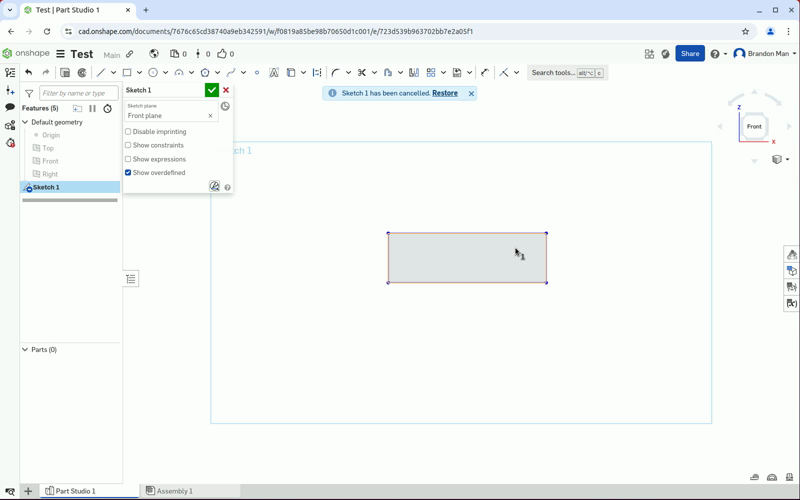
mouse_move(73, 352)
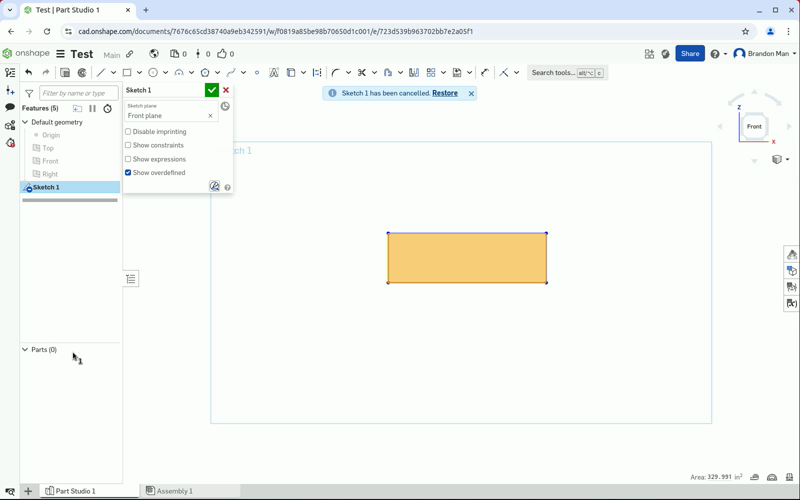
key(shift+y)
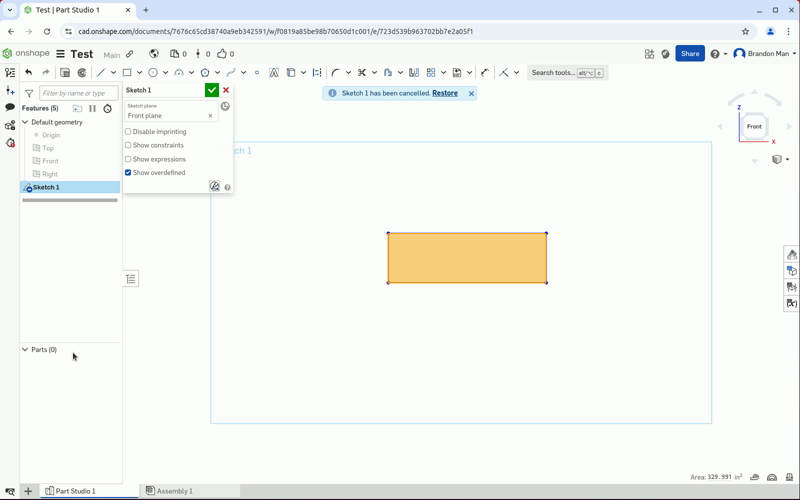
key(shift+e)
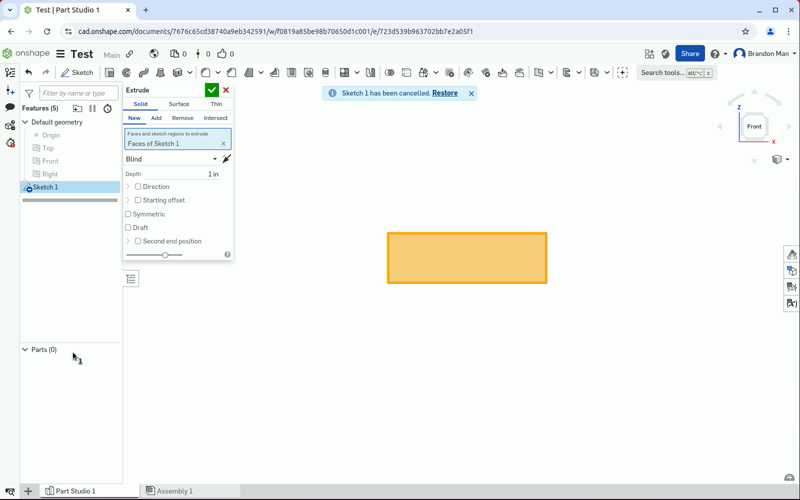
mouse_move(143, 106)
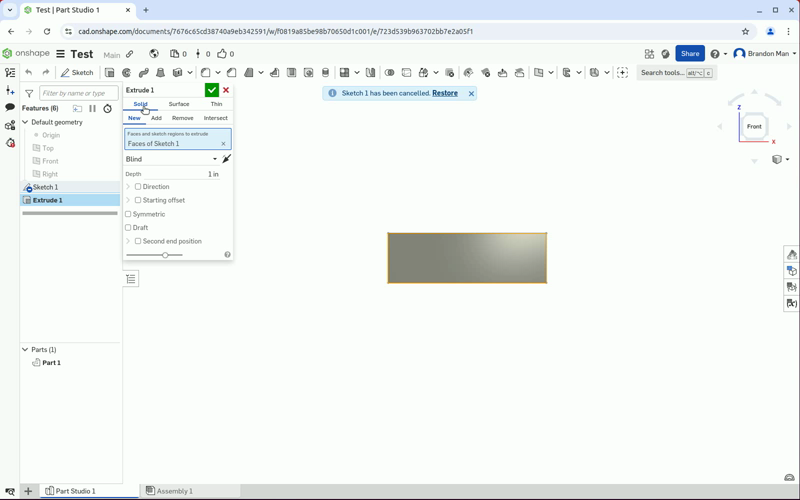
click(143, 106)
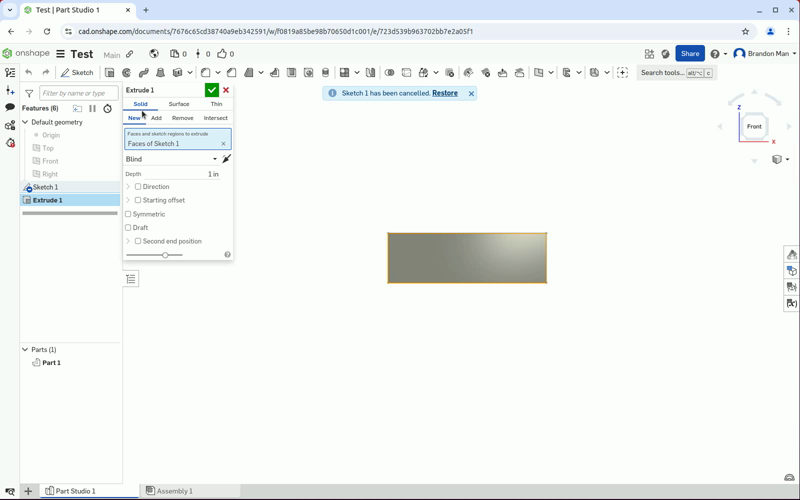
mouse_move(137, 120)
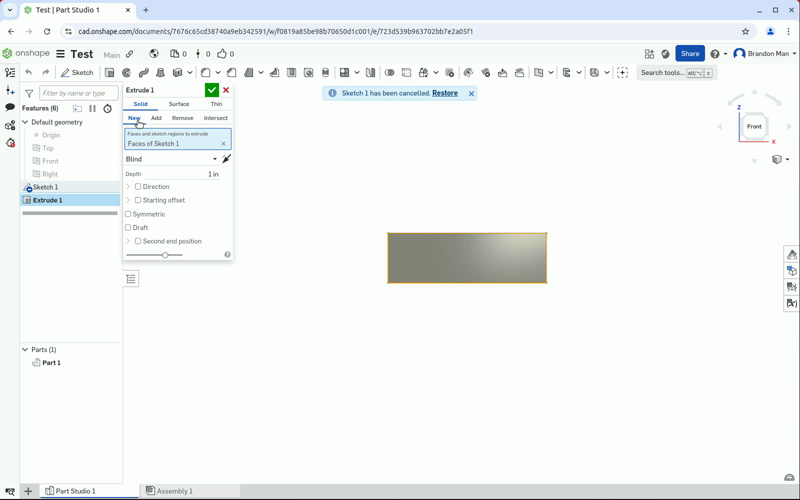
click(137, 120)
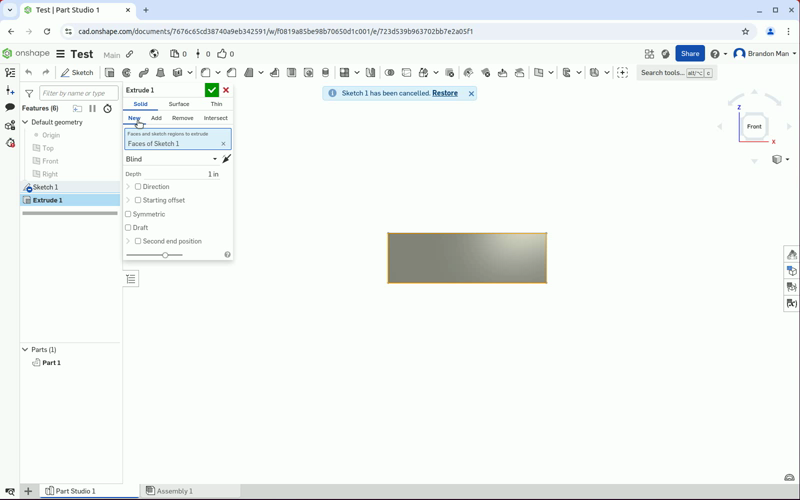
key(tab, 4)
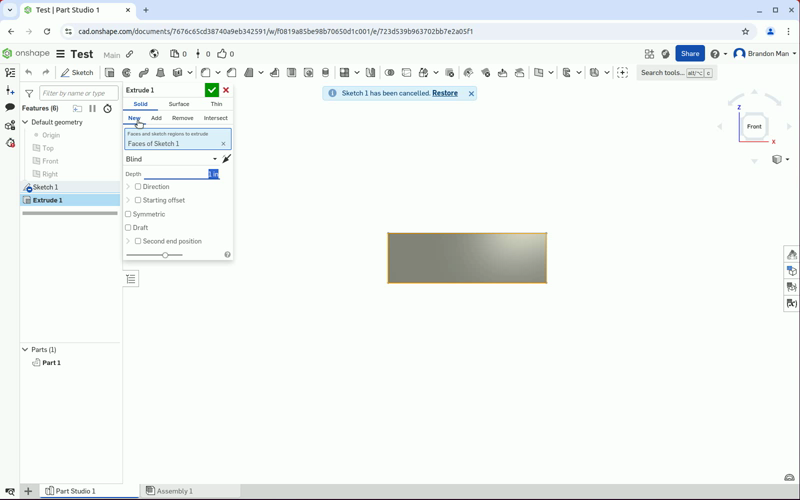
text(6.981)
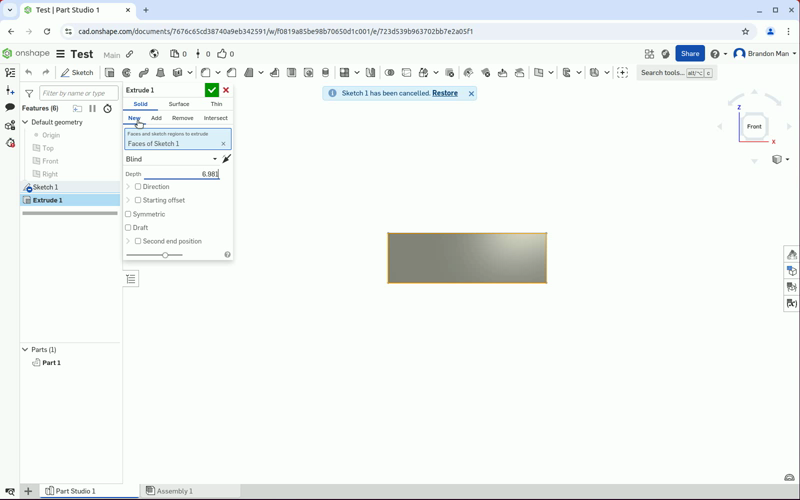
key(enter)
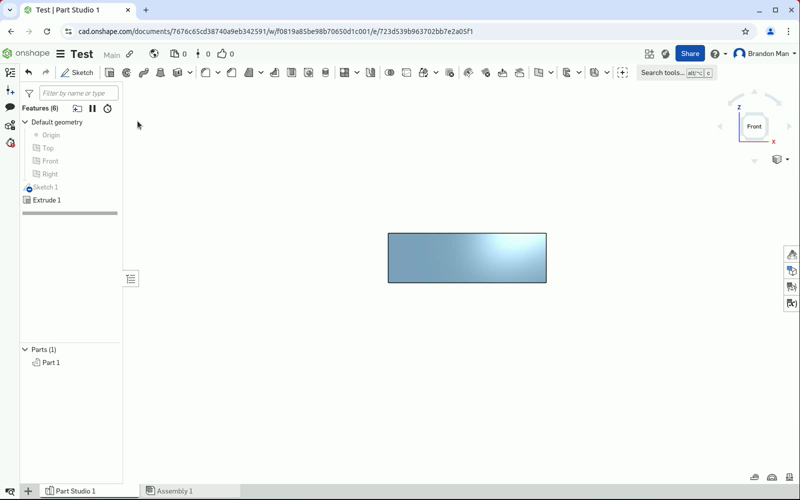
key(shift+h)
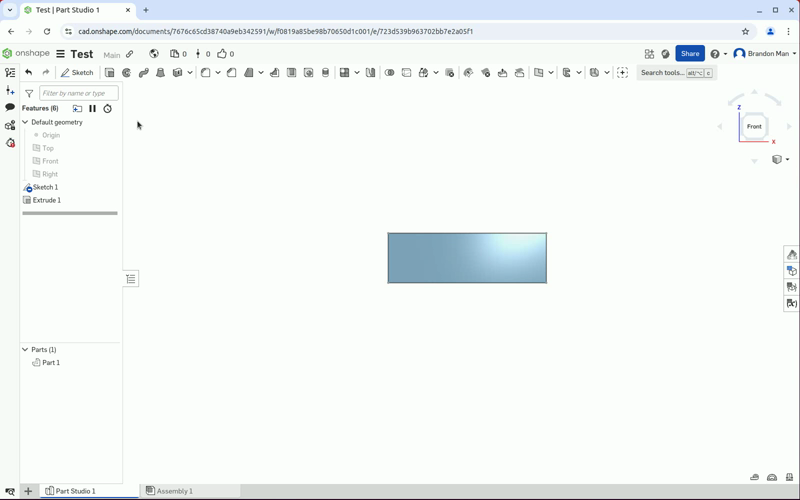
key(shift+h)
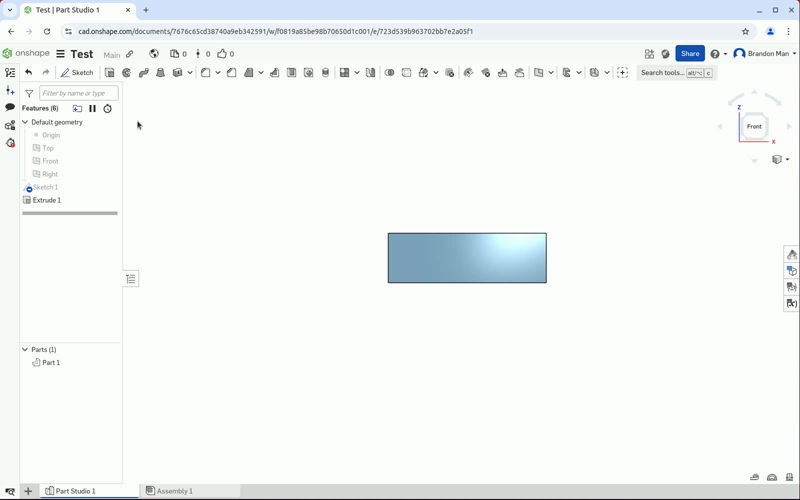
mouse_move(73, 189)
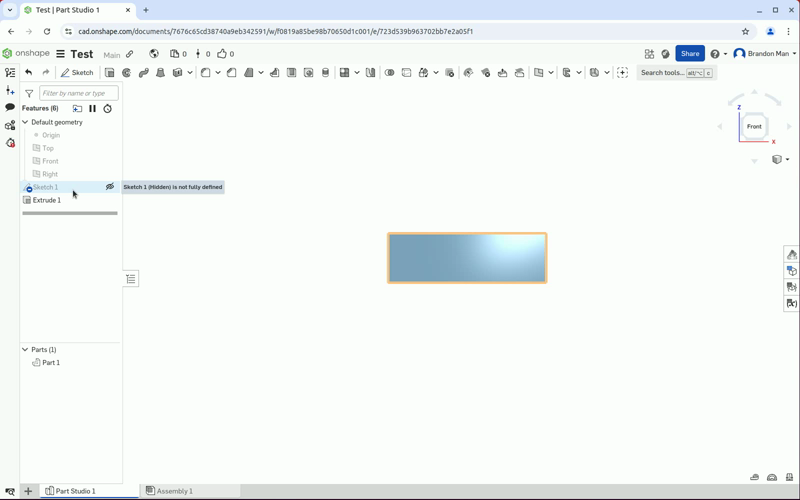
click(73, 189)
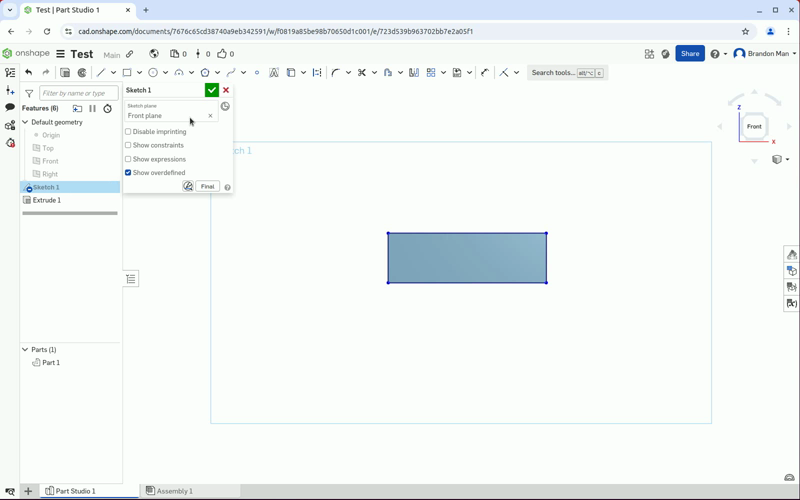
mouse_move(229, 92)
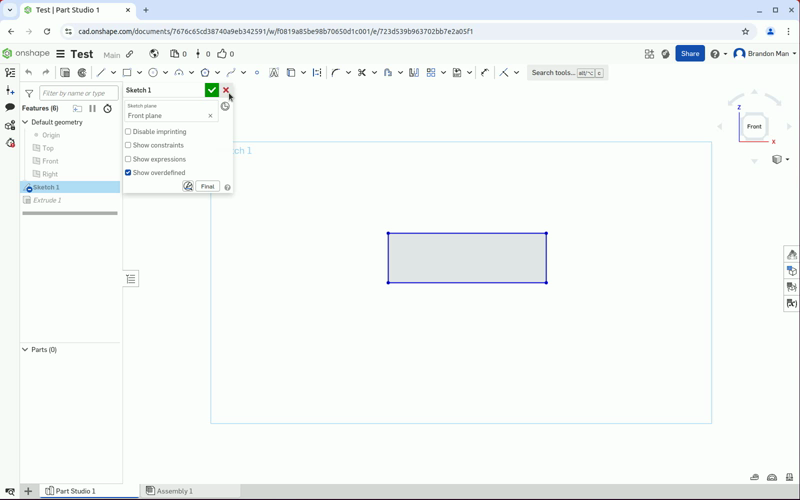
click(229, 92)
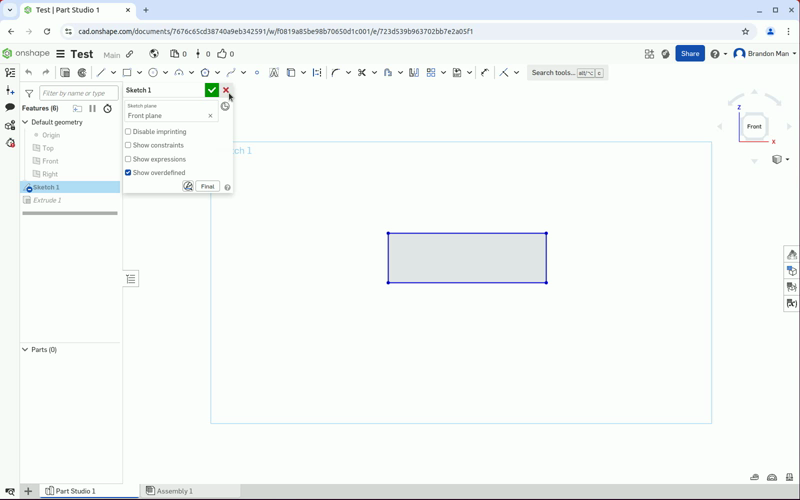
key(shift+s)
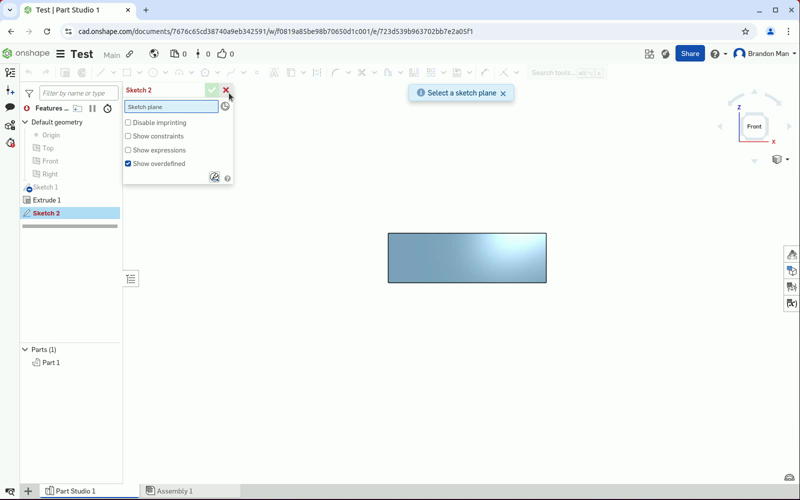
mouse_move(73, 163)
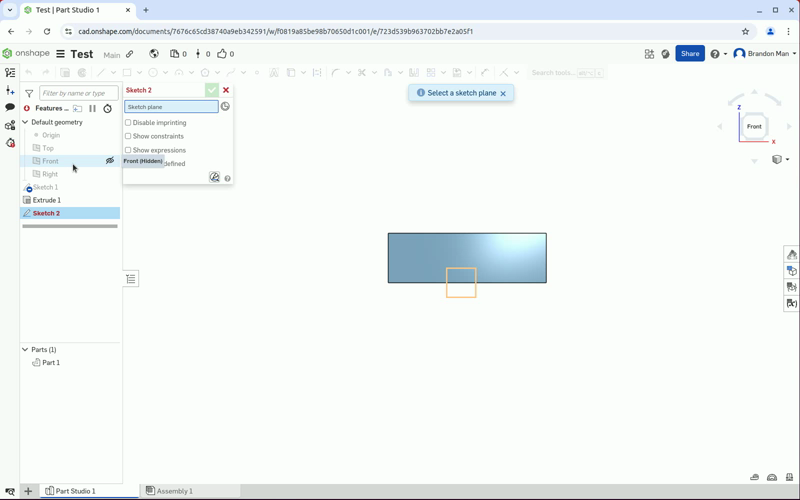
click(73, 163)
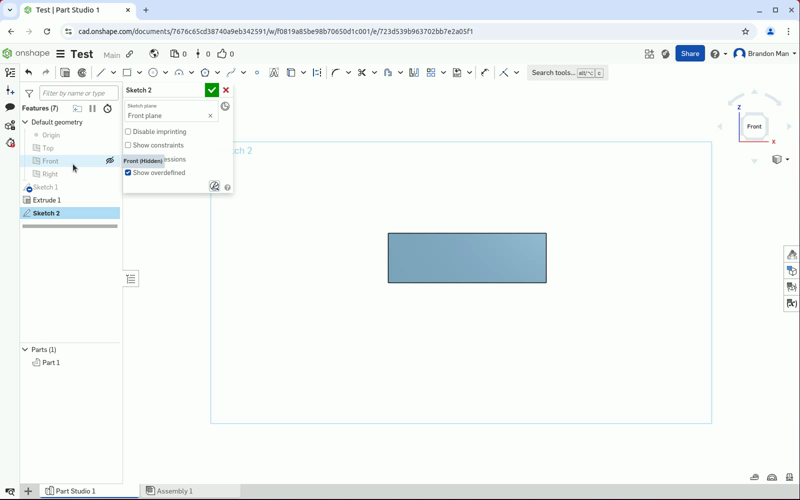
mouse_move(73, 352)
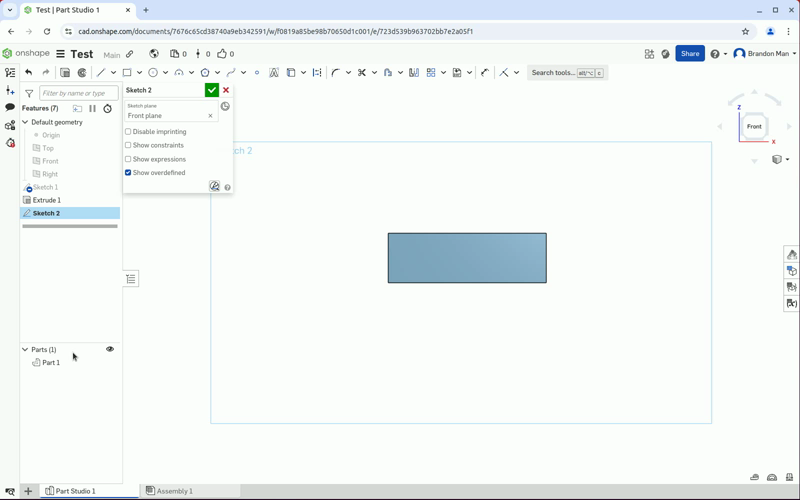
key(y)
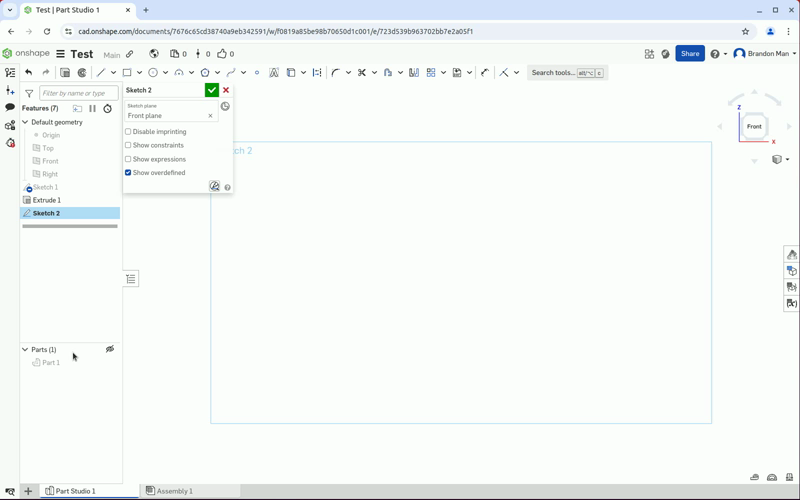
key(l)
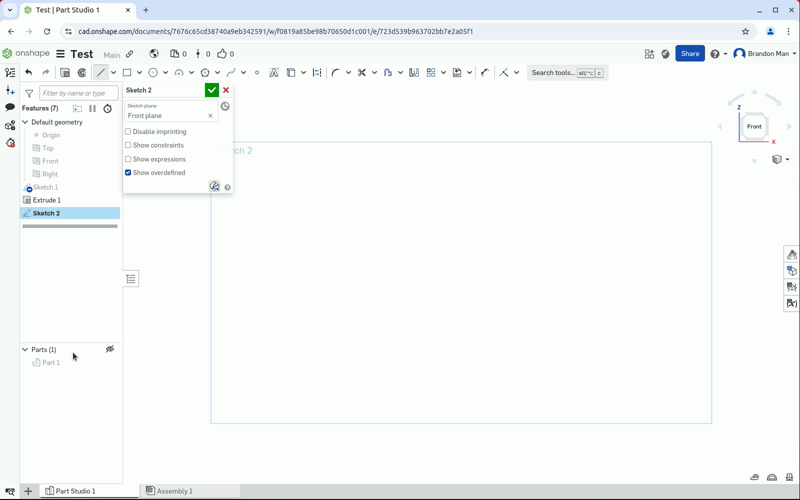
key_down(shift)
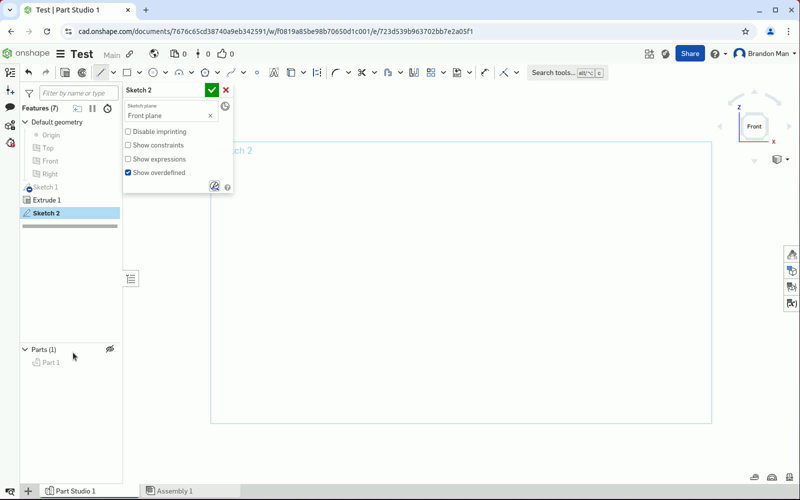
mouse_move(389, 232)
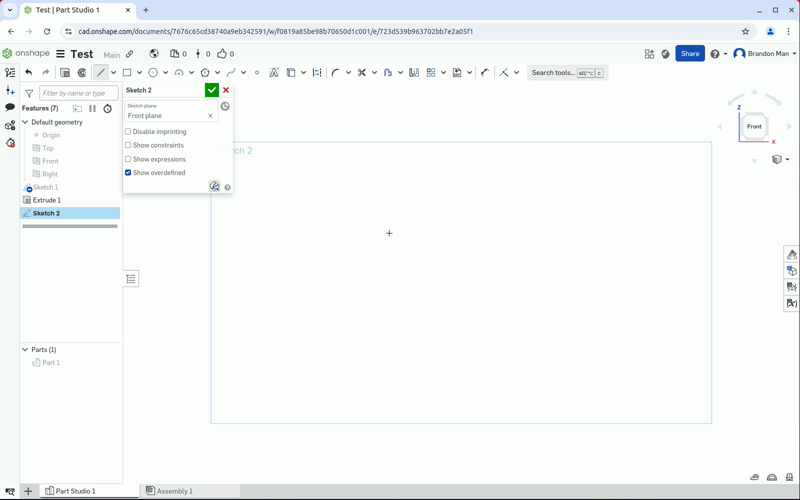
click(389, 232)
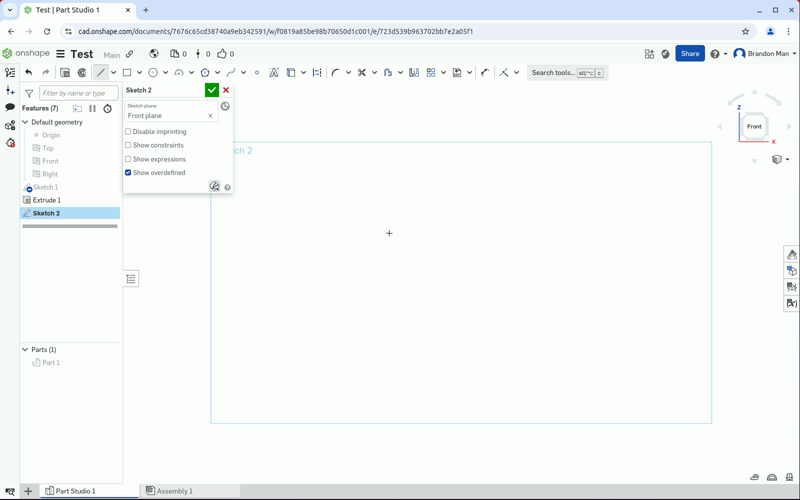
key_up(shift)
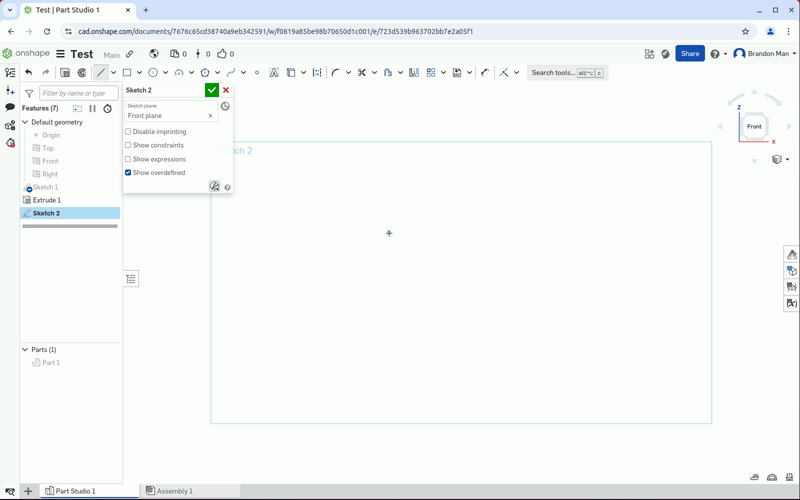
key_down(shift)
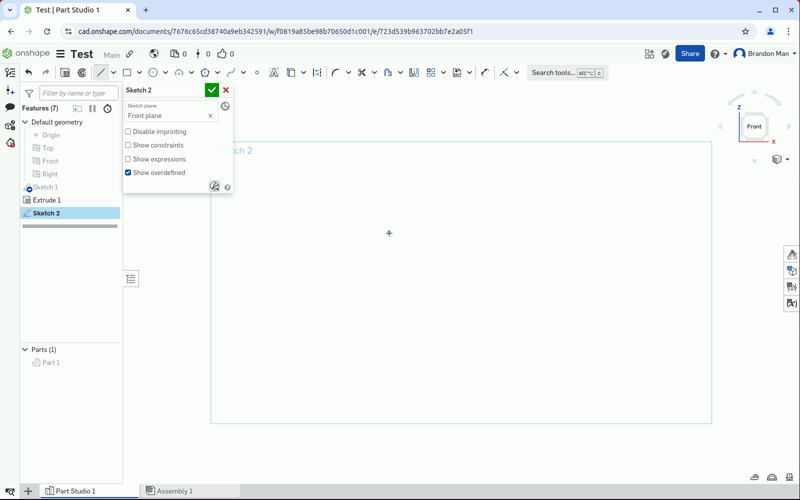
mouse_move(546, 232)
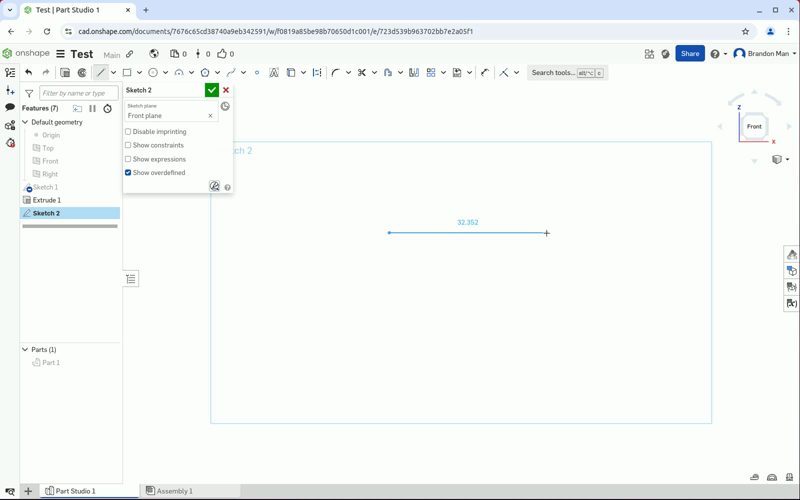
click(546, 232)
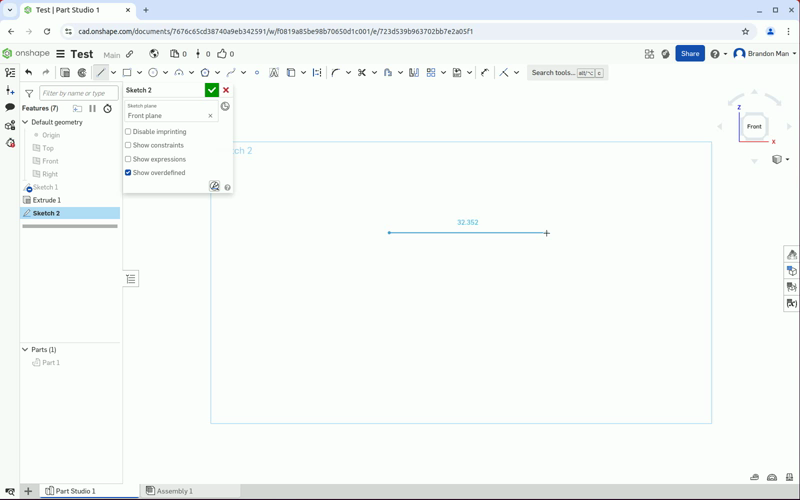
key_up(shift)
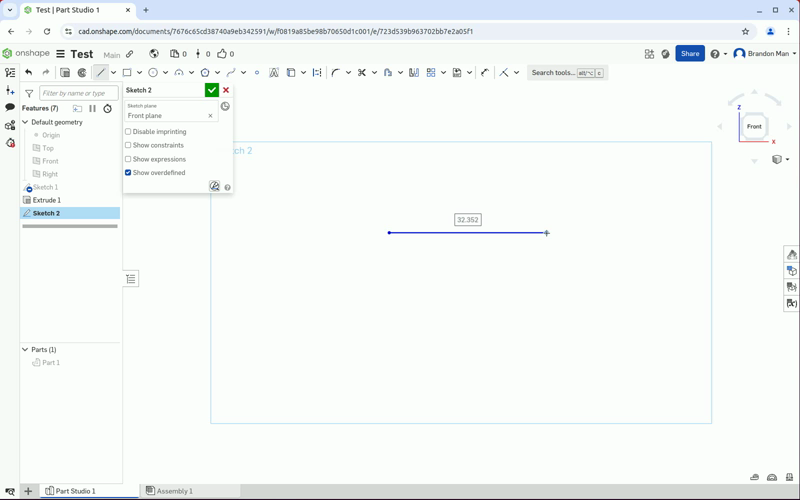
key_down(shift)
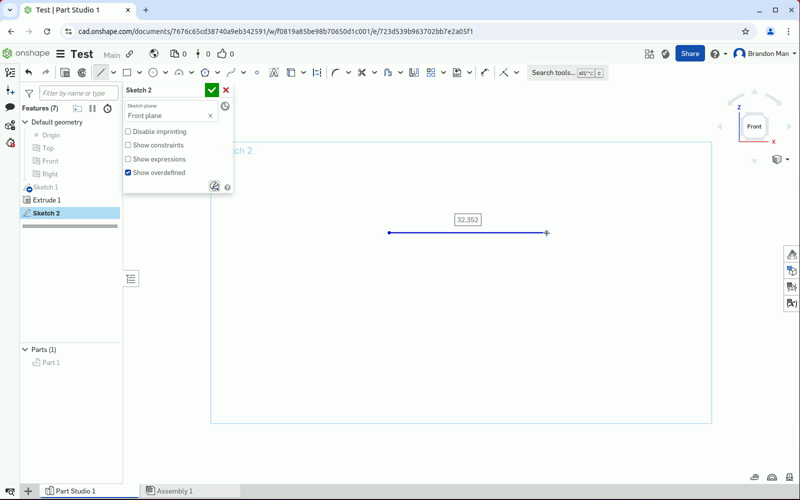
mouse_move(576, 232)
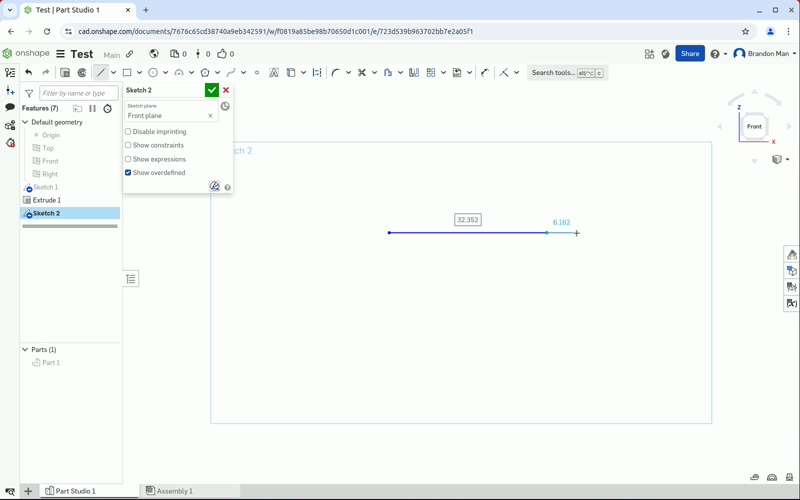
mouse_move(546, 220)
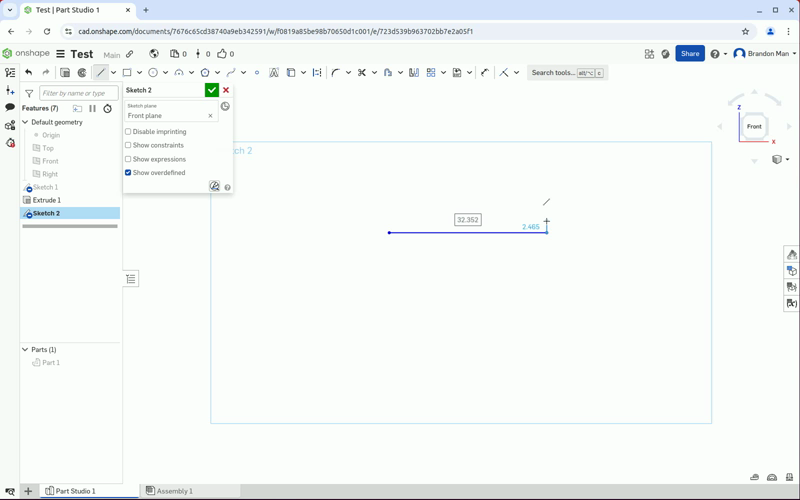
click(546, 220)
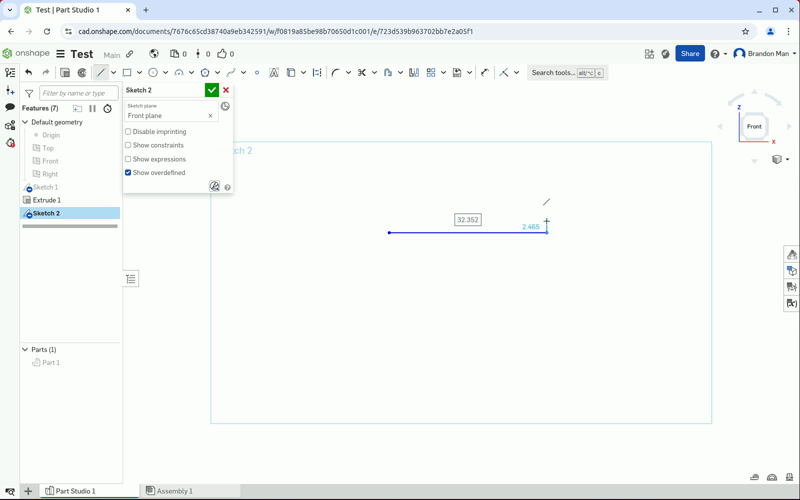
key_up(shift)
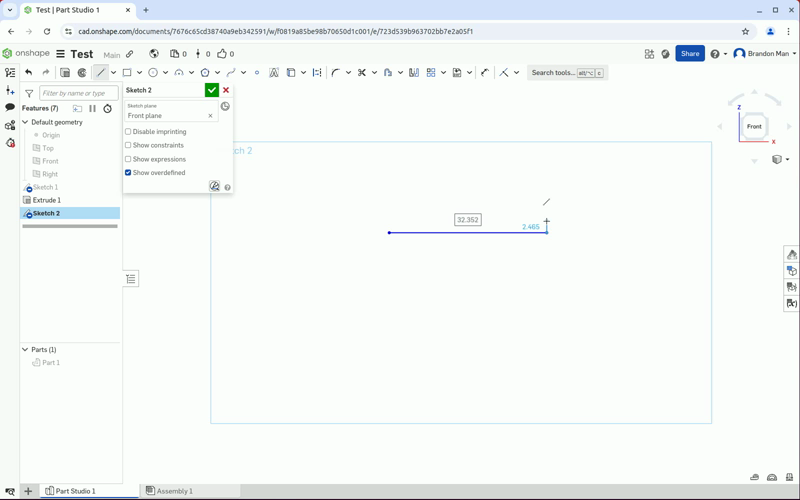
key_down(shift)
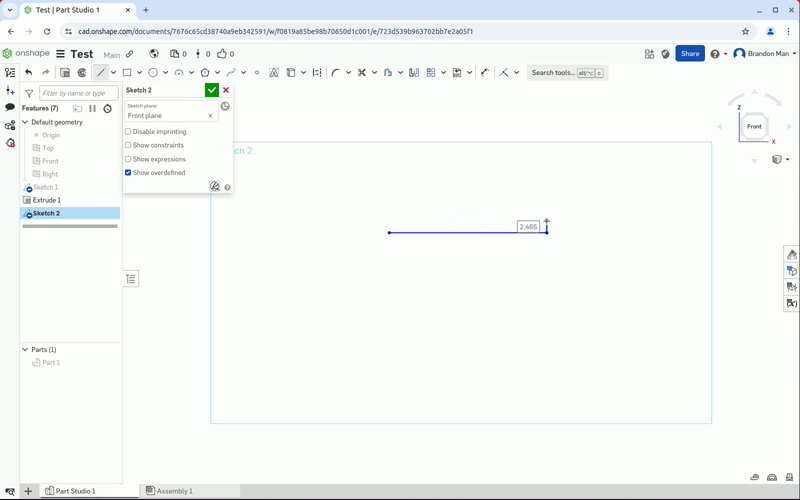
mouse_move(389, 220)
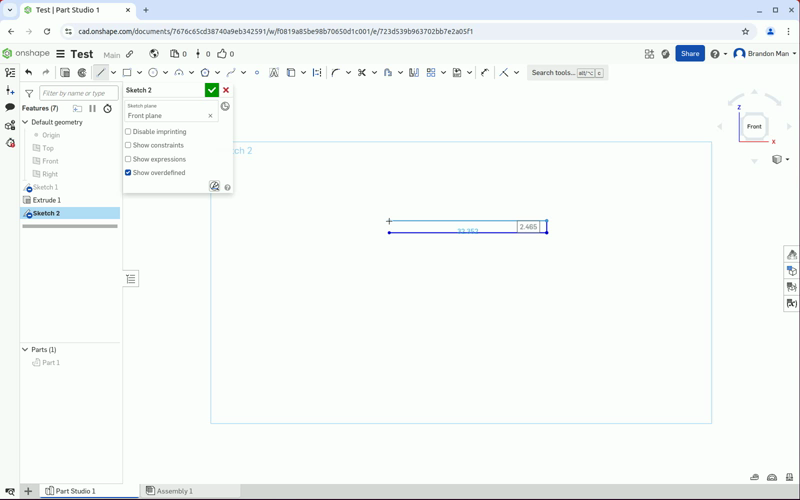
click(389, 220)
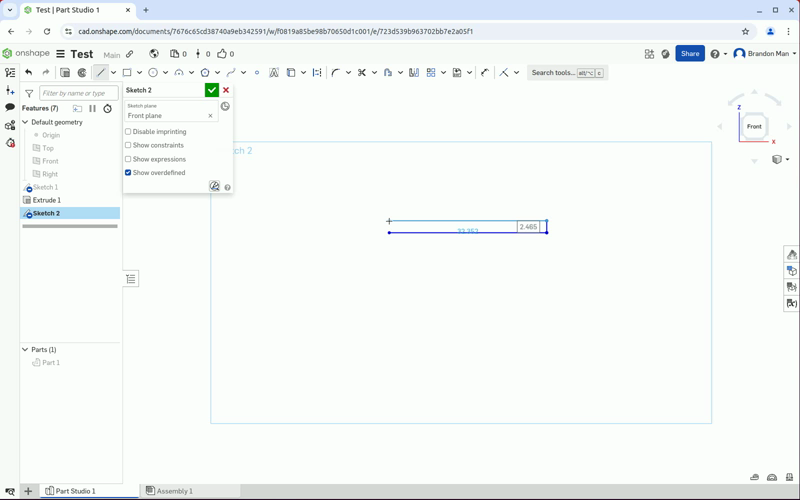
key_up(shift)
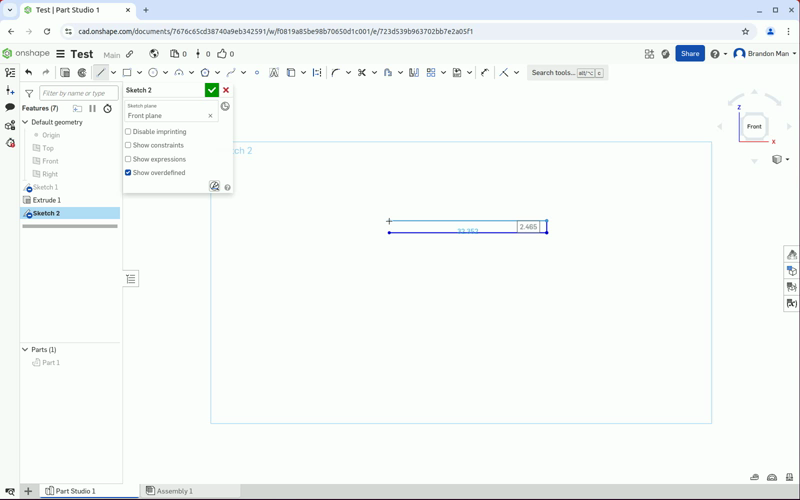
mouse_move(419, 220)
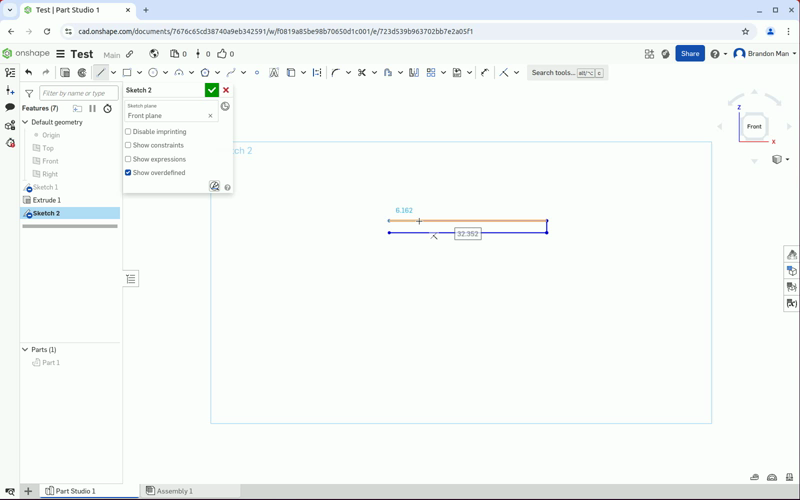
key_down(shift)
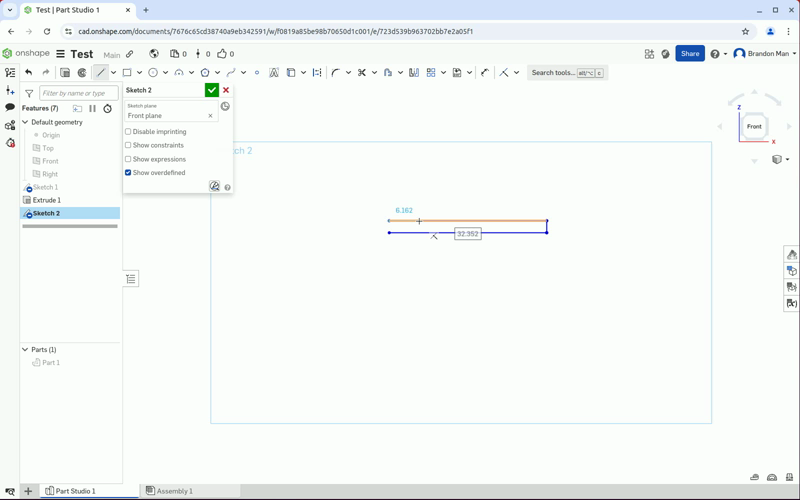
mouse_move(389, 232)
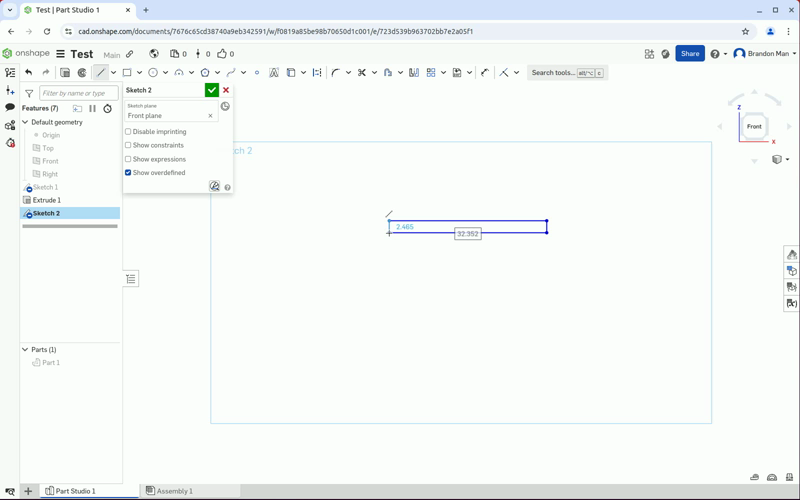
key_up(shift)
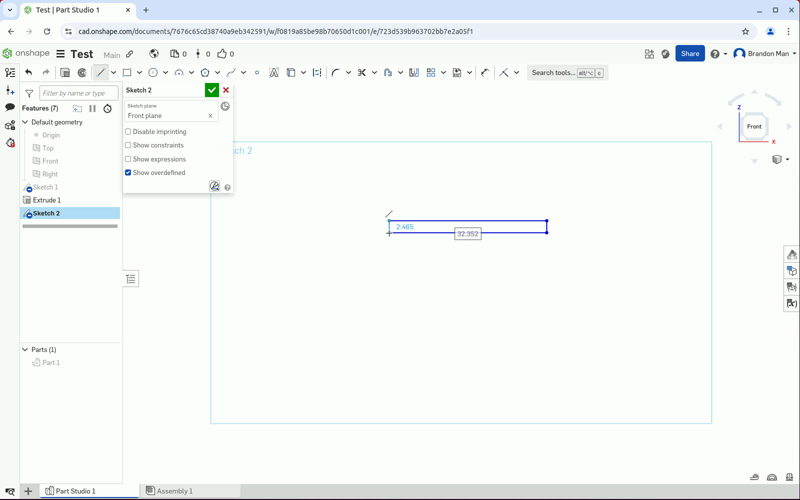
click(389, 232)
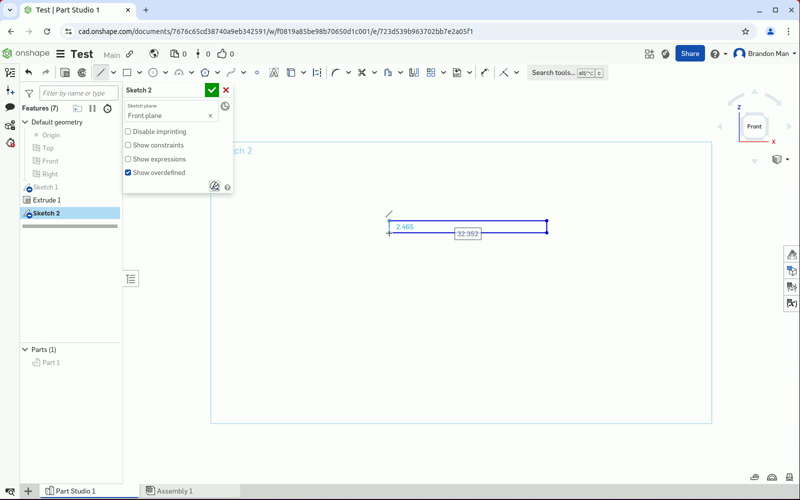
key(esc)
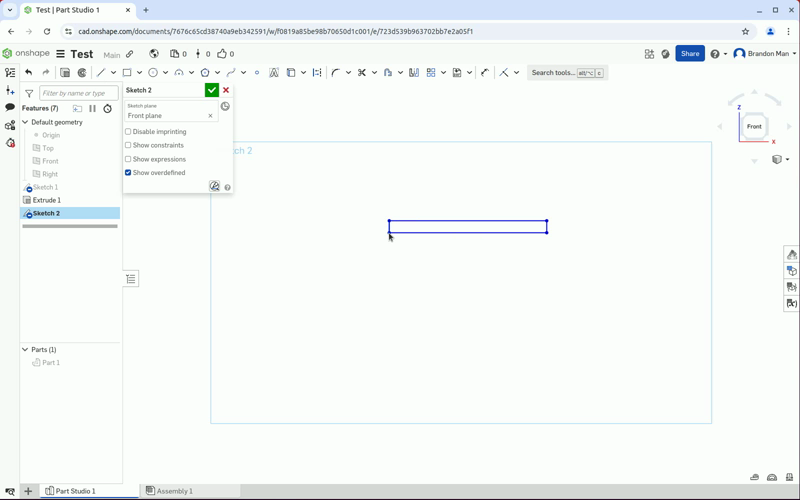
mouse_move(433, 225)
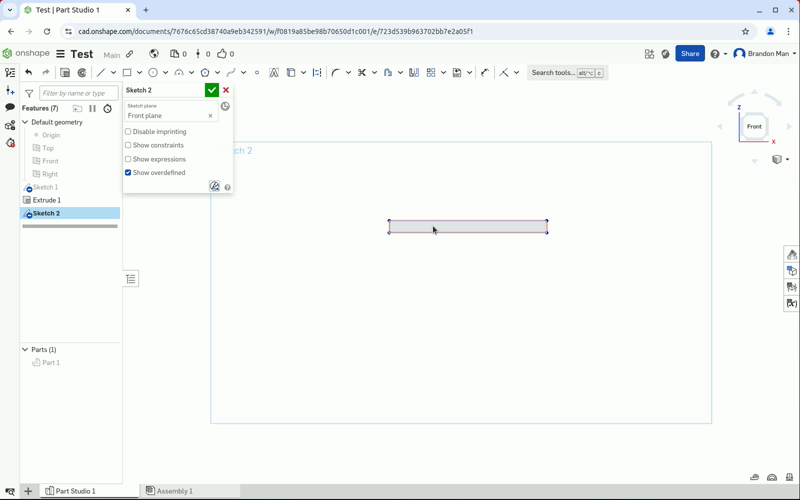
click(433, 225)
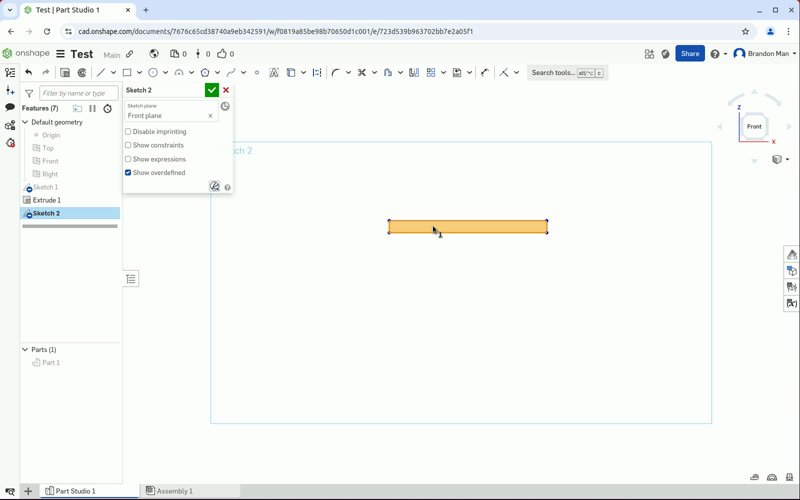
mouse_move(73, 352)
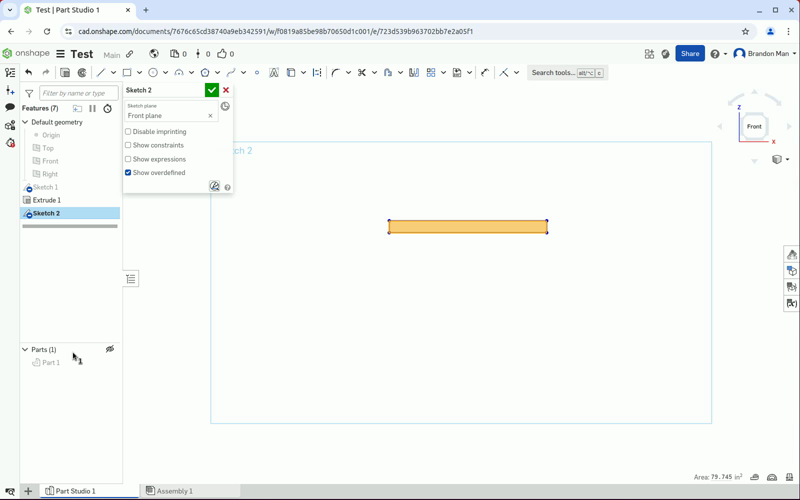
key(shift+y)
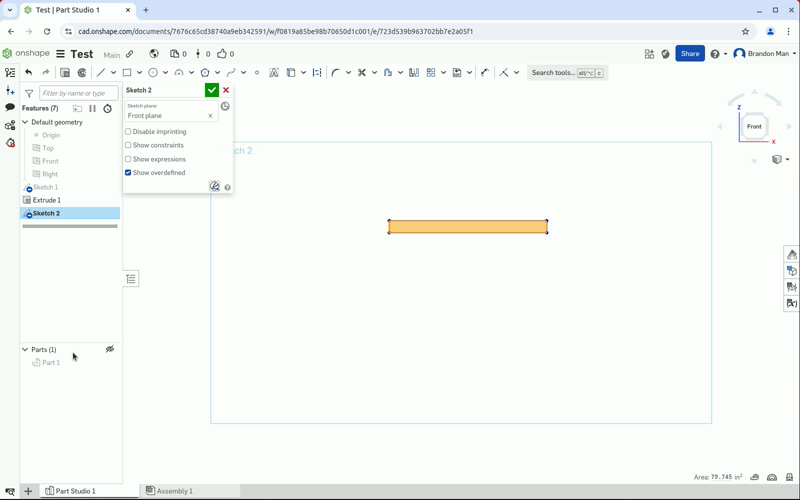
key(shift+e)
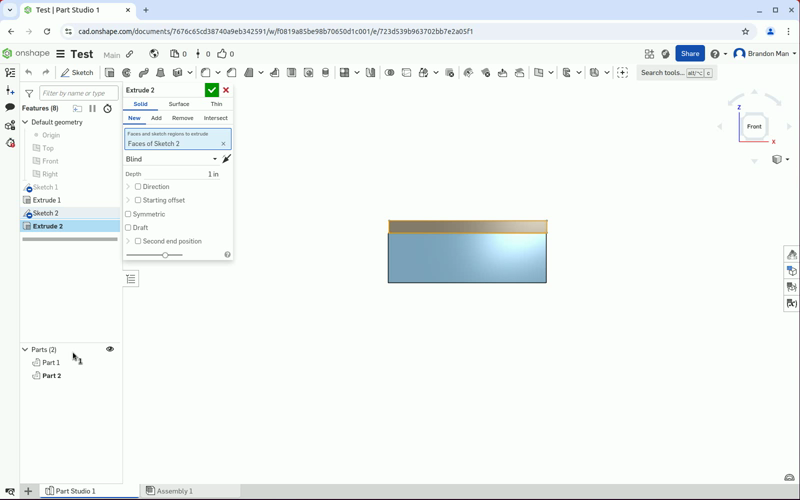
mouse_move(143, 106)
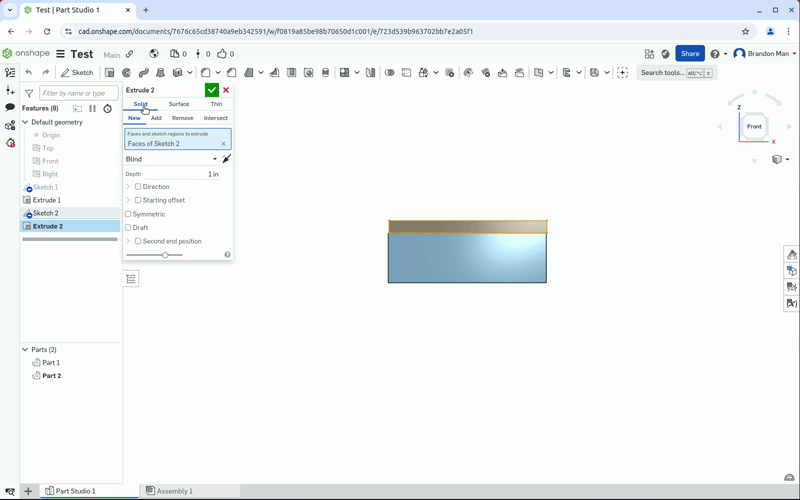
click(143, 106)
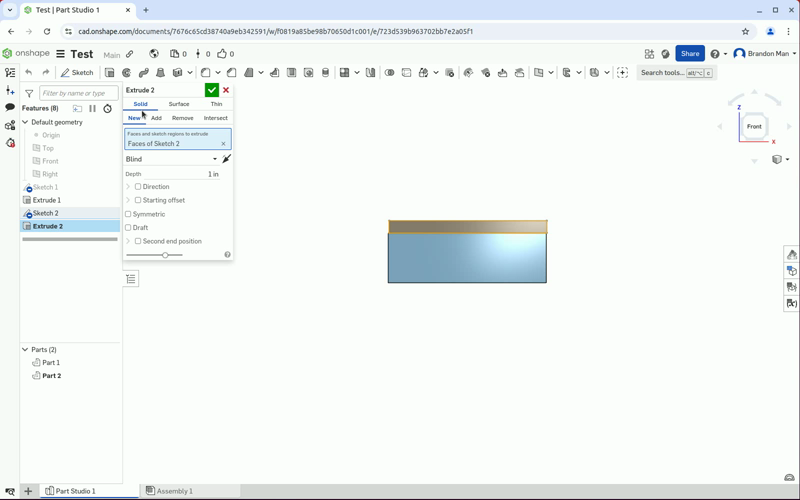
mouse_move(137, 120)
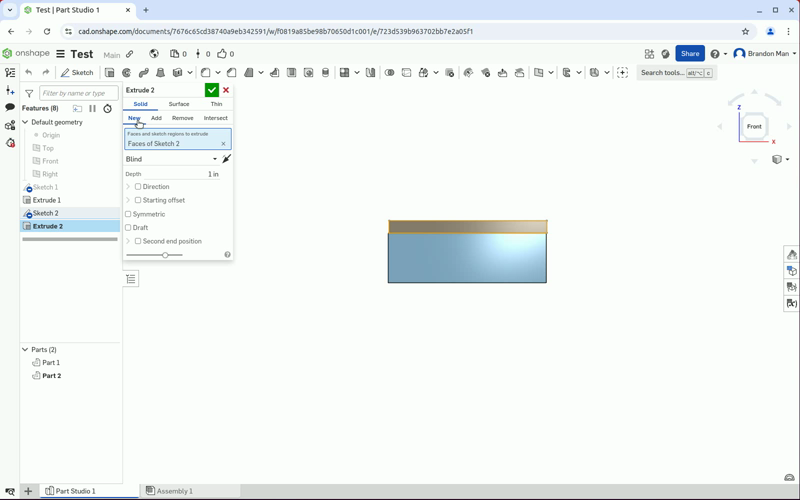
click(137, 120)
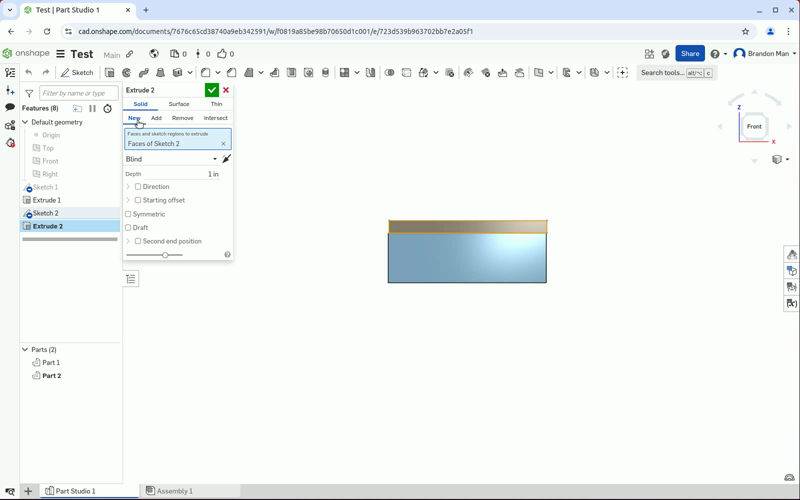
key(tab, 4)
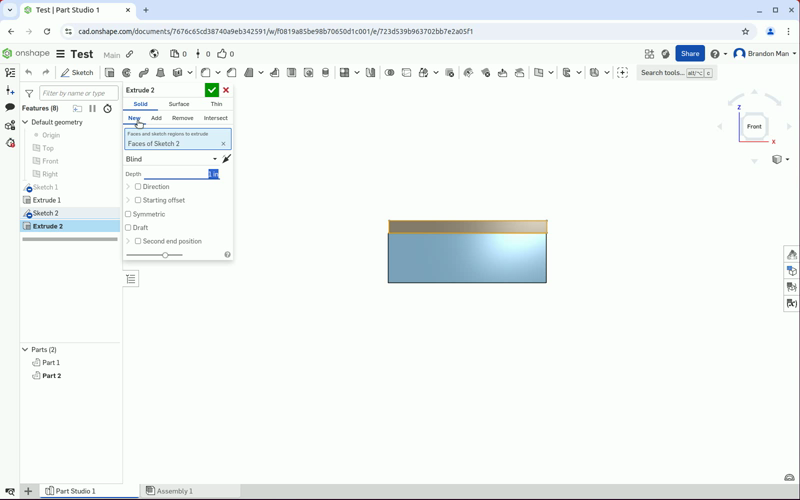
text(10.351)
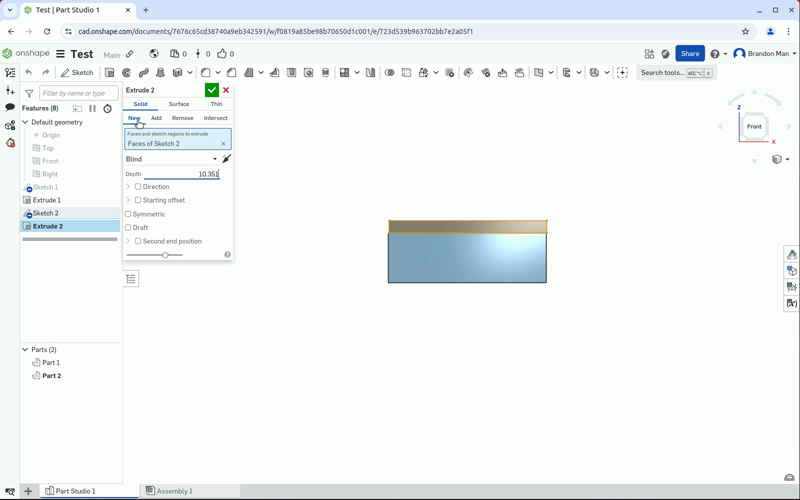
key(enter)
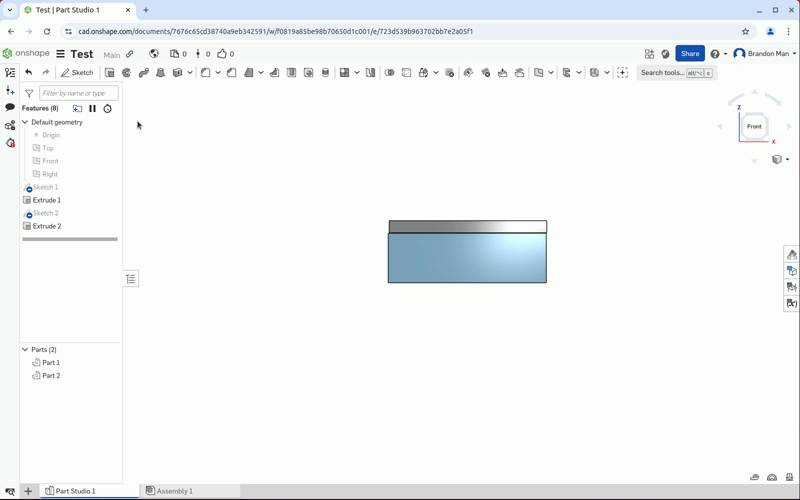
key(shift+h)
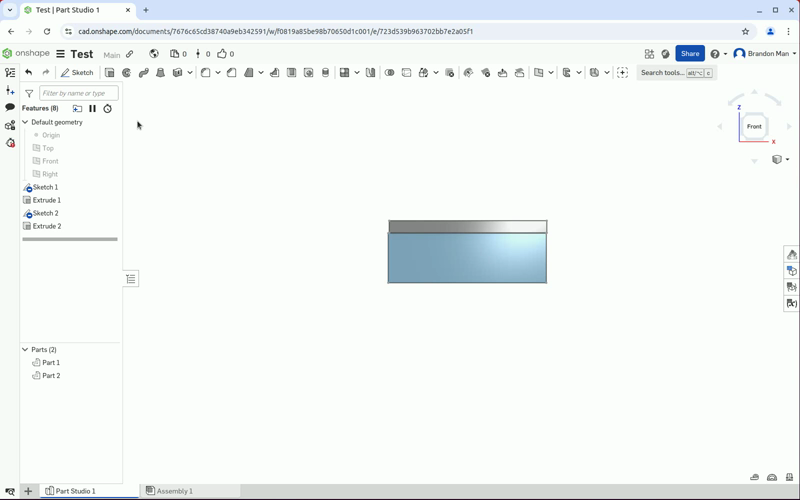
key(shift+h)
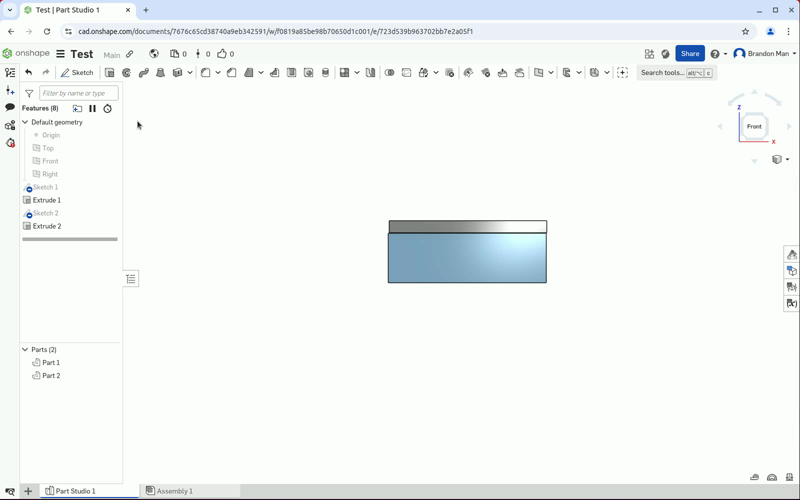
mouse_move(73, 189)
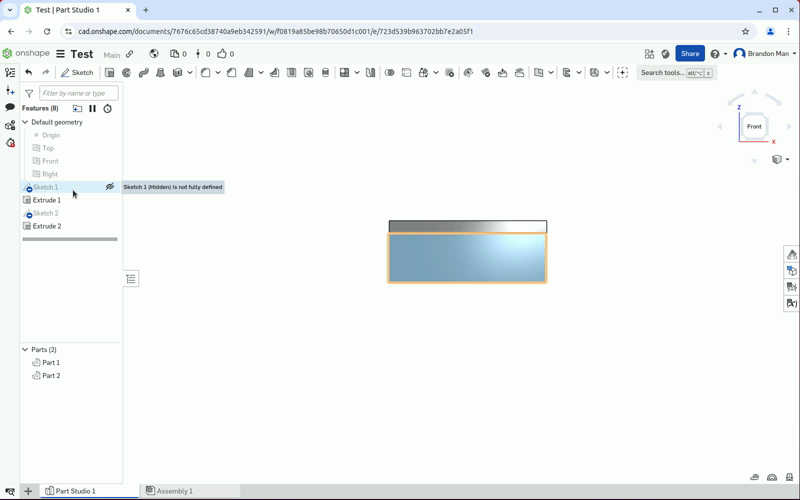
click(73, 189)
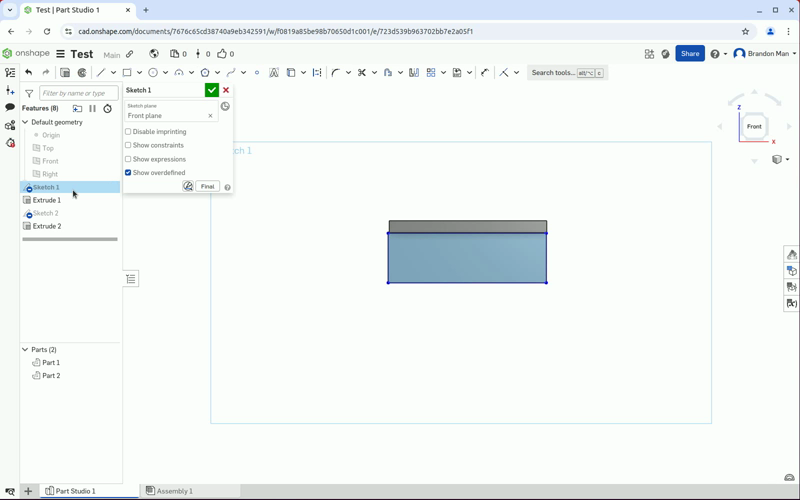
mouse_move(229, 92)
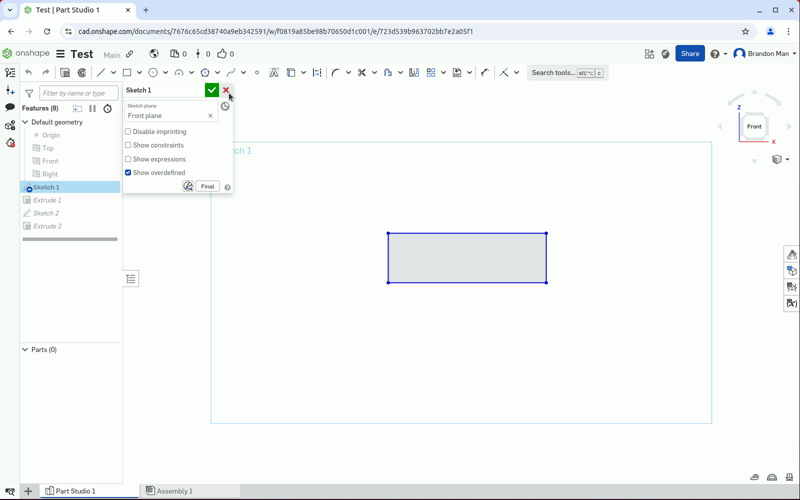
click(229, 92)
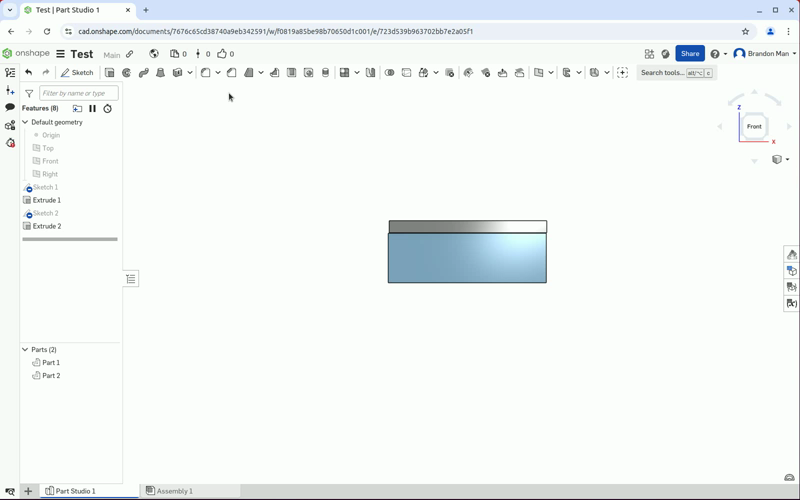
mouse_move(73, 352)
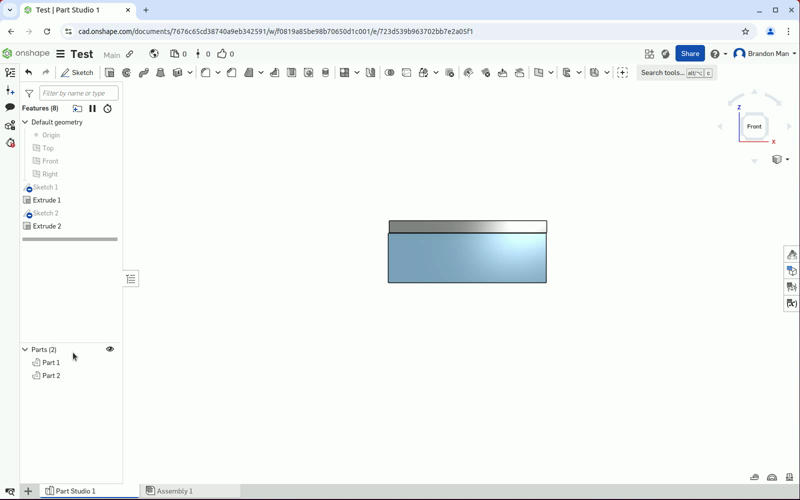
key(y)
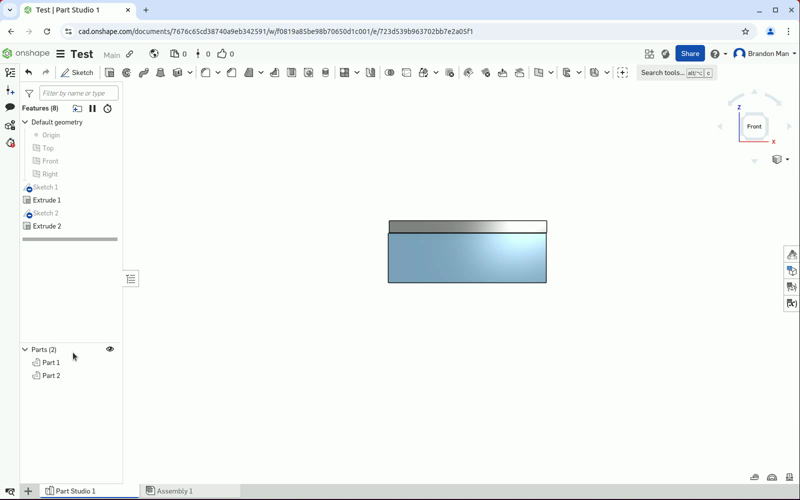
key(shift+p)
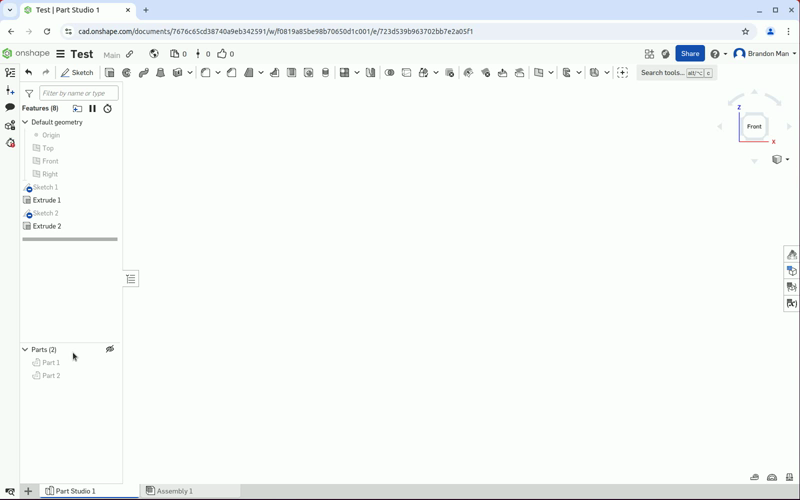
key(space)
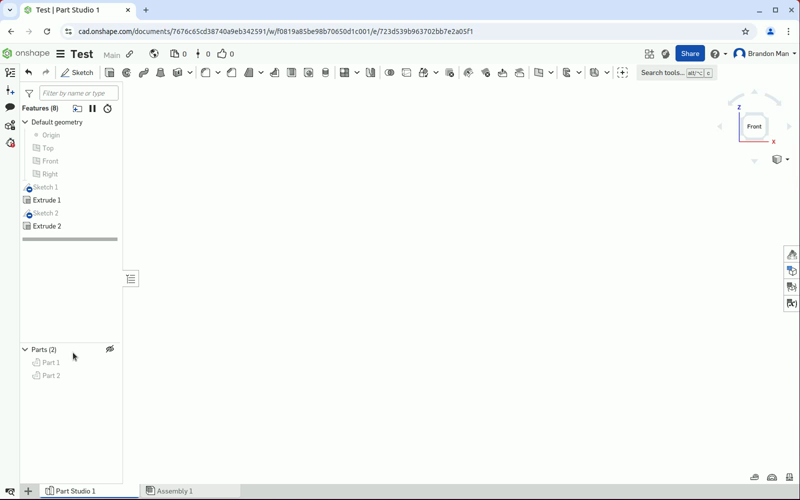
key_down(shift)
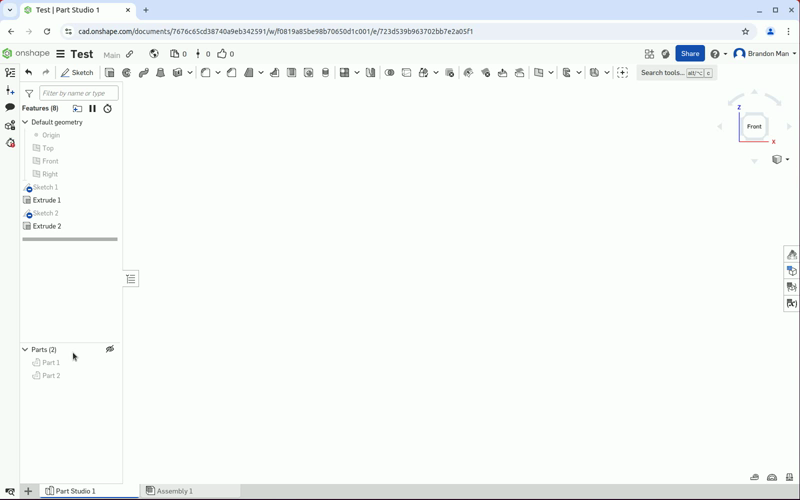
key(down)
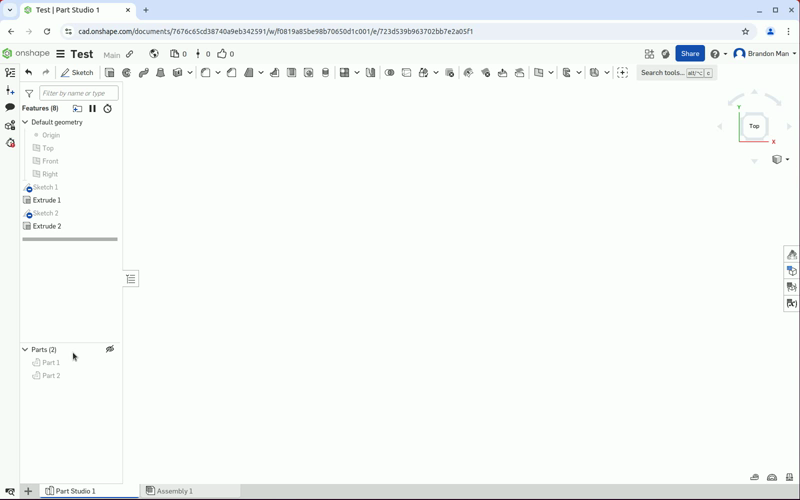
key_up(shift)
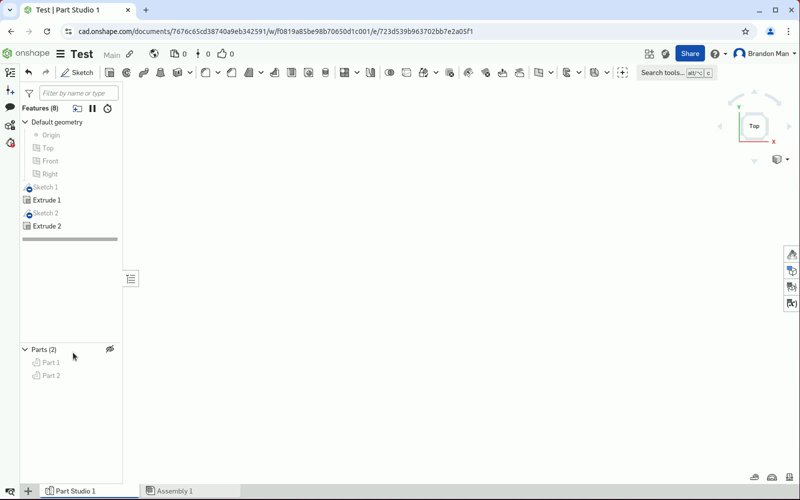
mouse_move(73, 352)
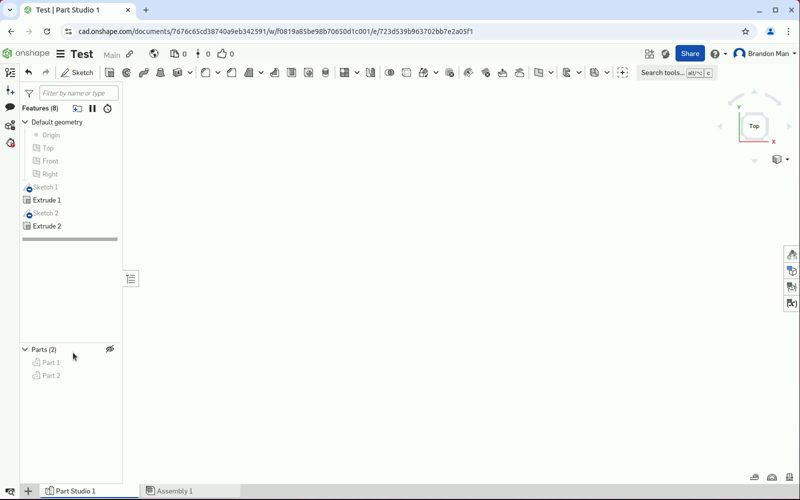
key(shift+y)
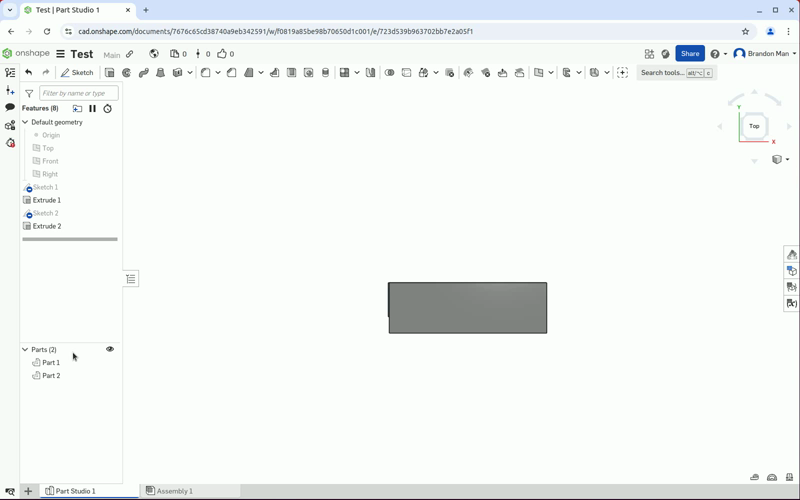
mouse_move(541, 75)
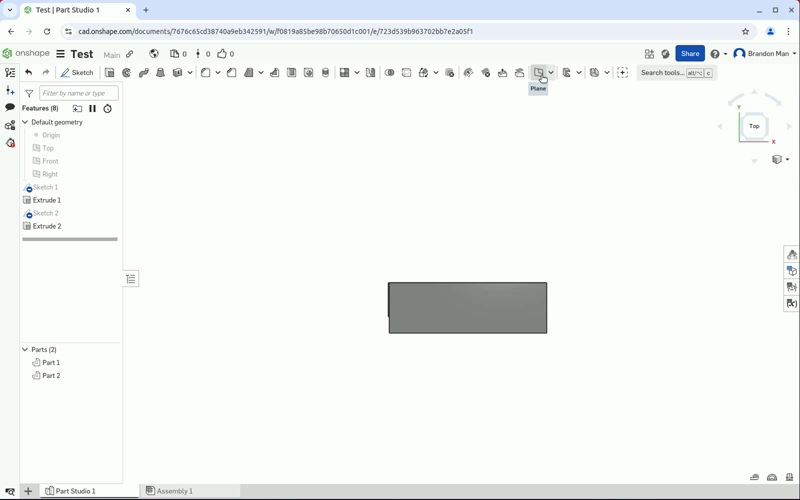
click(541, 75)
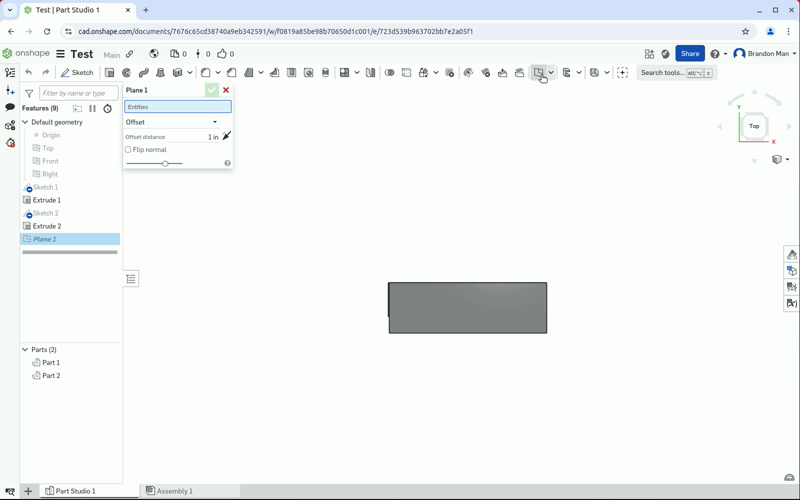
mouse_move(73, 150)
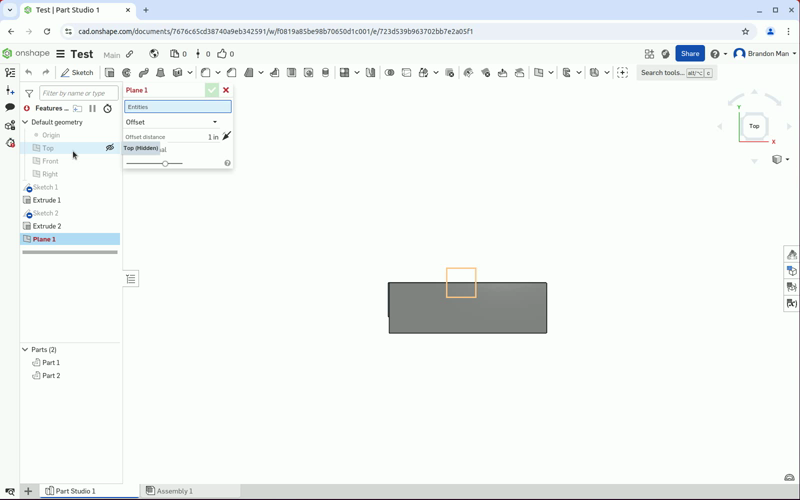
click(73, 150)
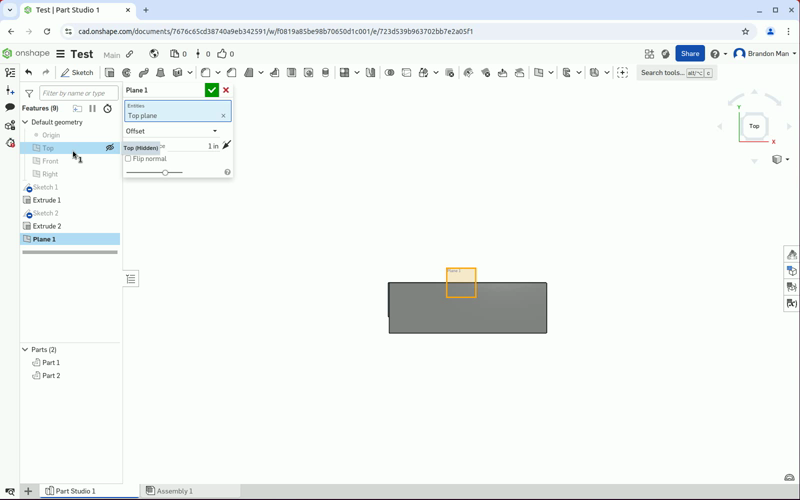
key(tab, 2)
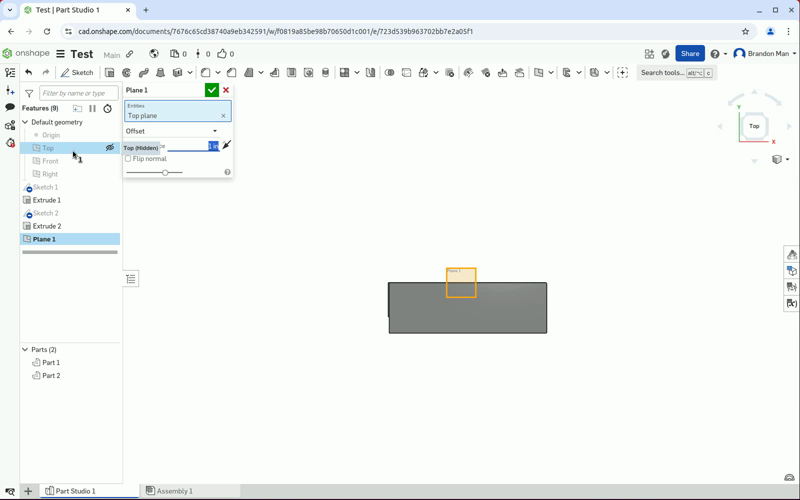
text(12.756)
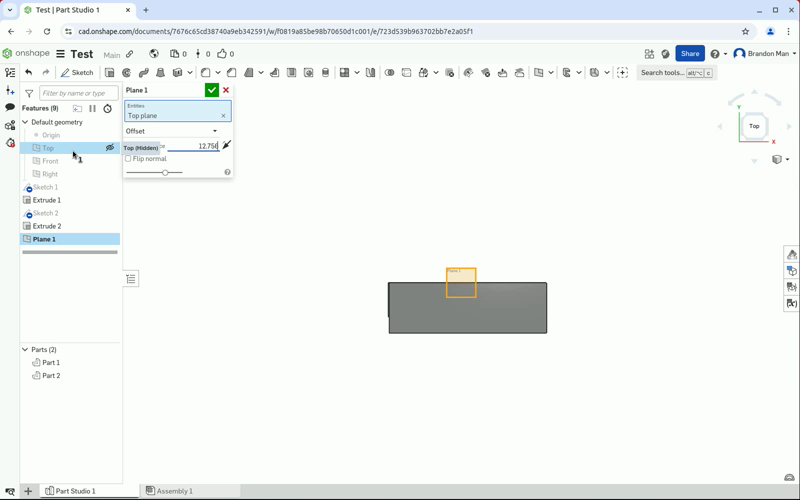
key(enter, 2)
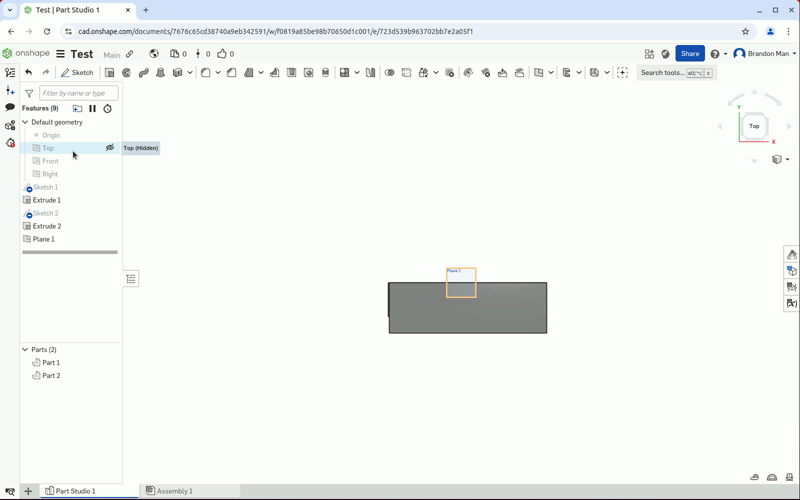
key(shift+s)
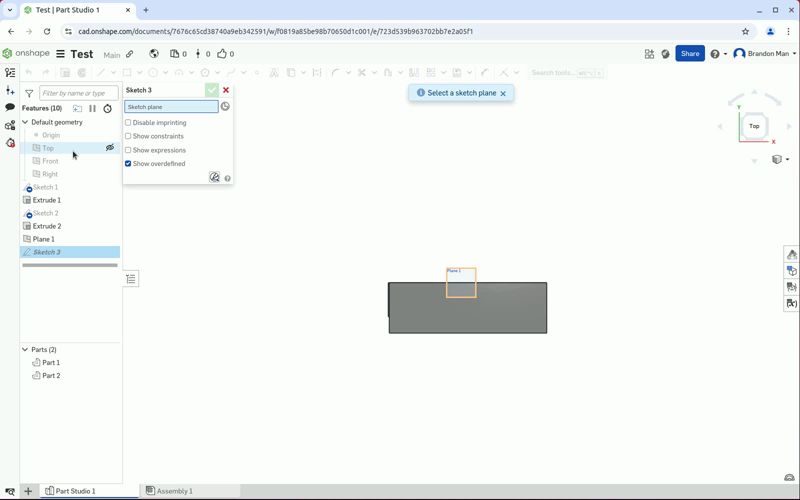
mouse_move(73, 241)
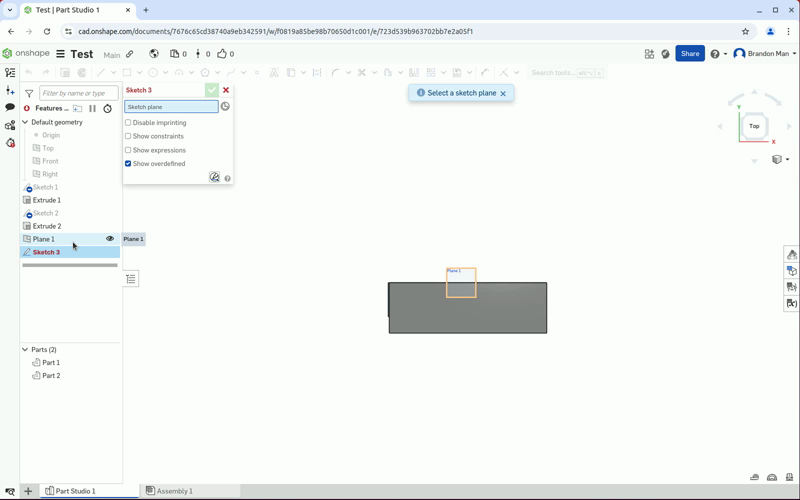
click(73, 241)
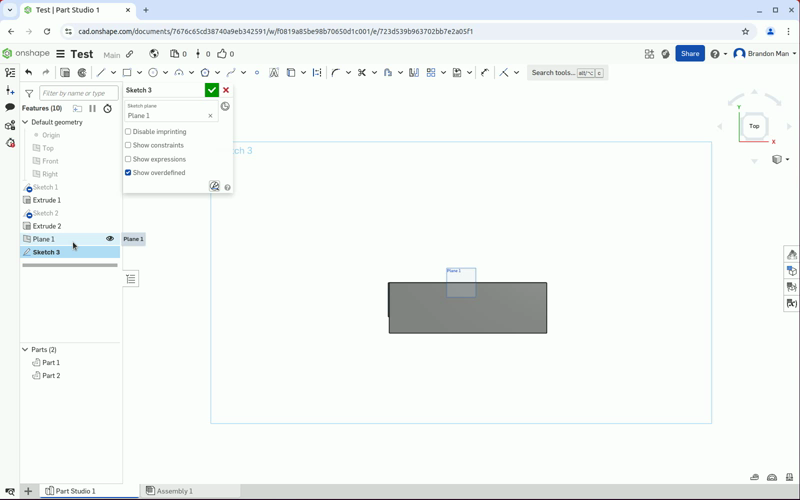
mouse_move(73, 352)
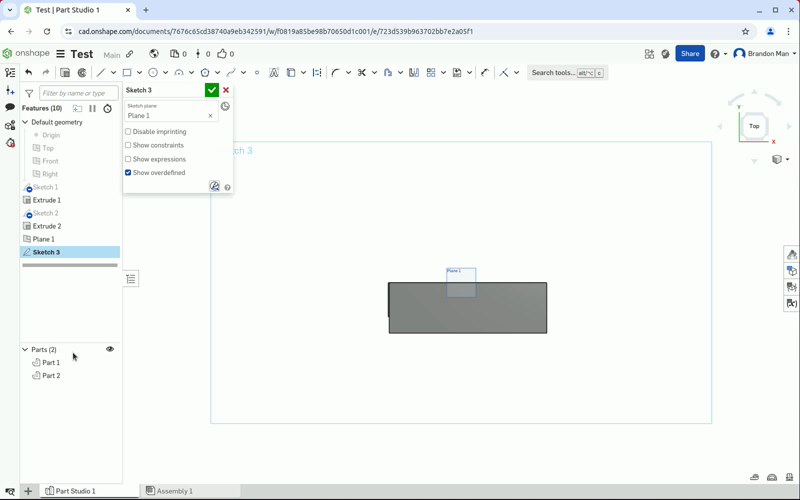
key(y)
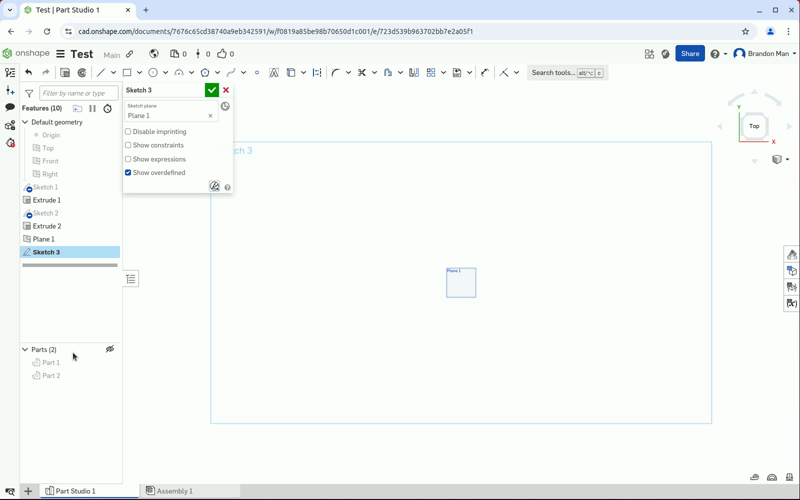
key(l)
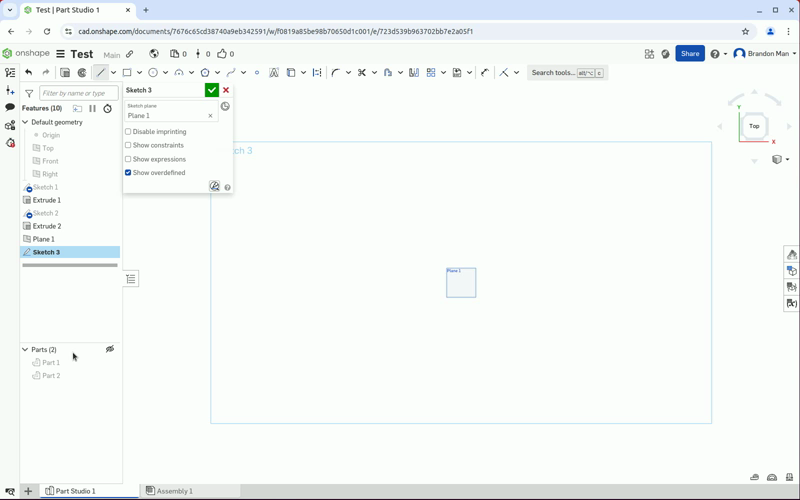
key_down(shift)
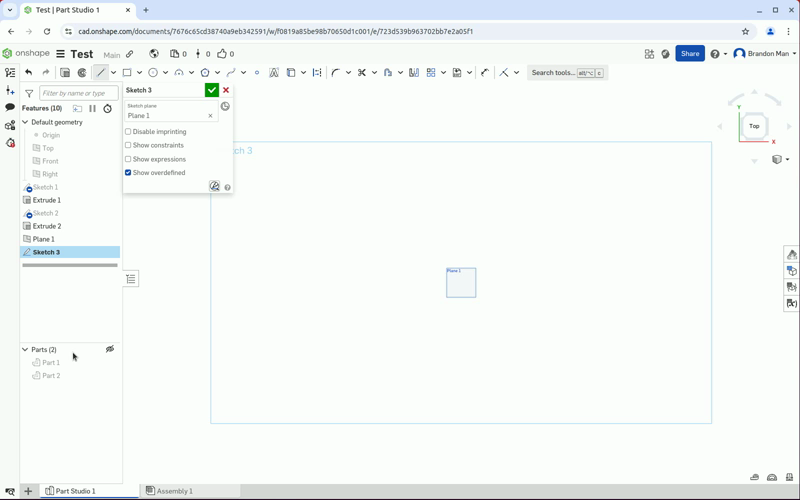
mouse_move(389, 312)
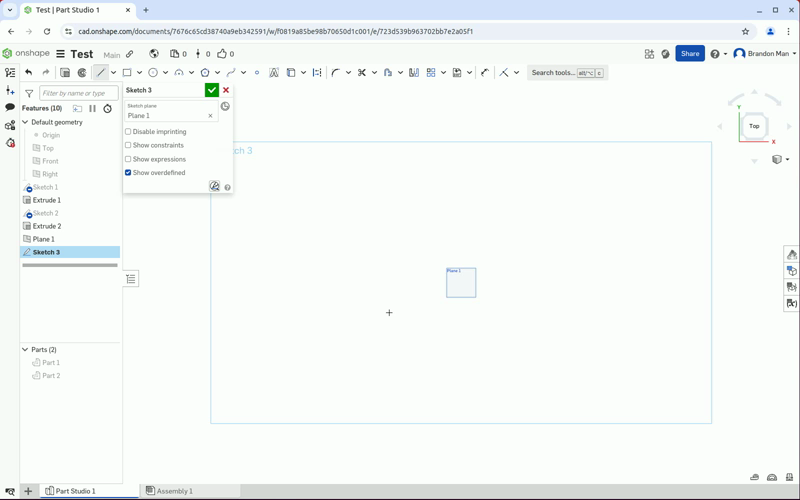
click(389, 312)
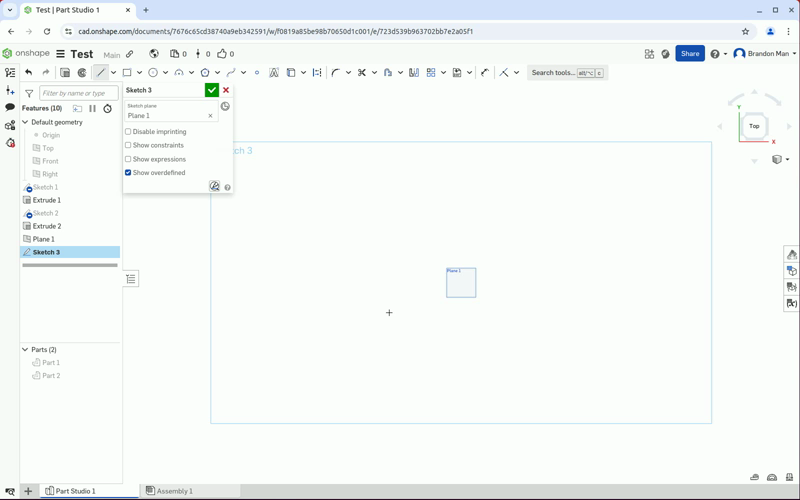
key_up(shift)
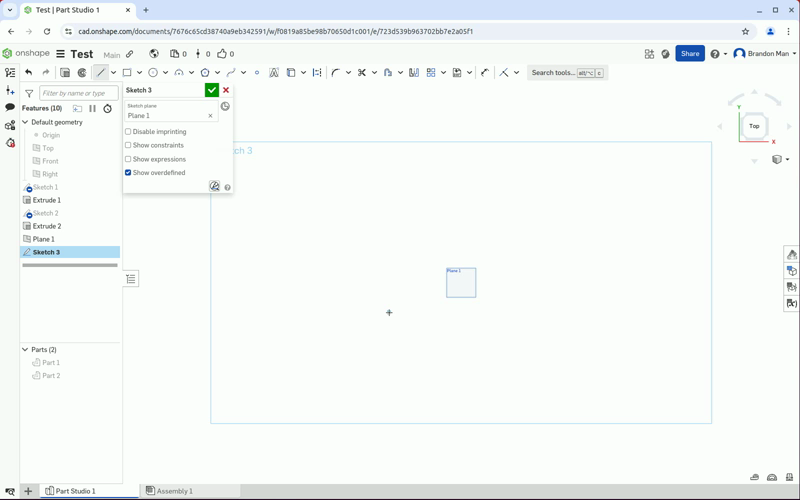
key_down(shift)
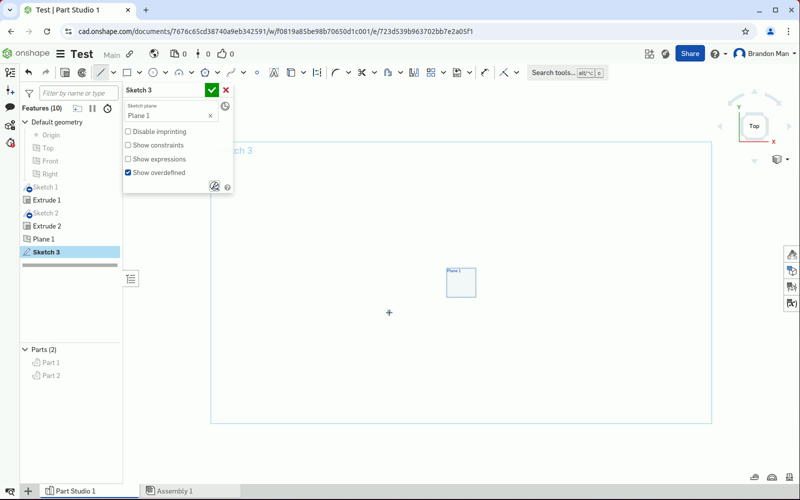
mouse_move(546, 312)
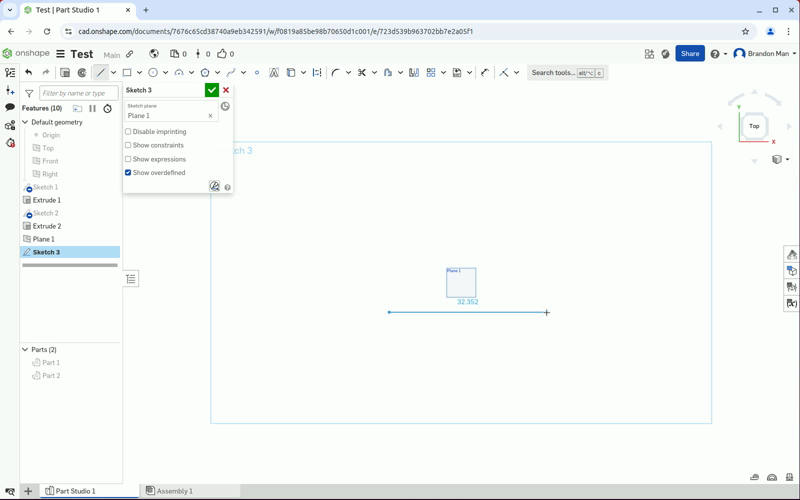
click(546, 312)
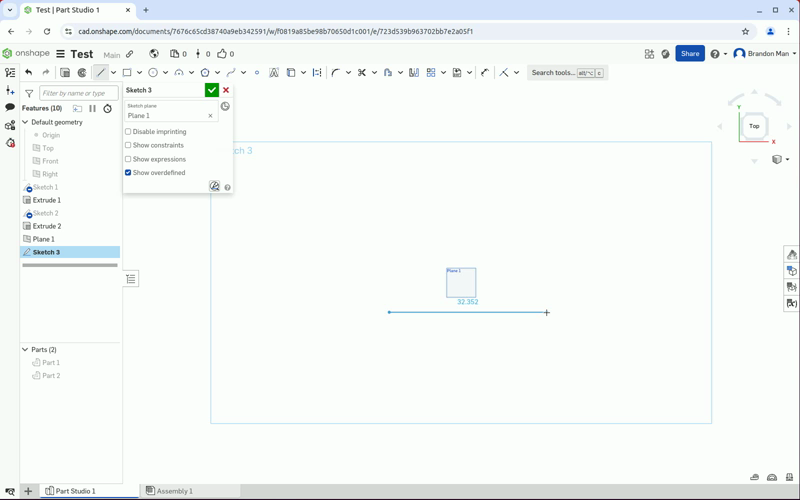
key_up(shift)
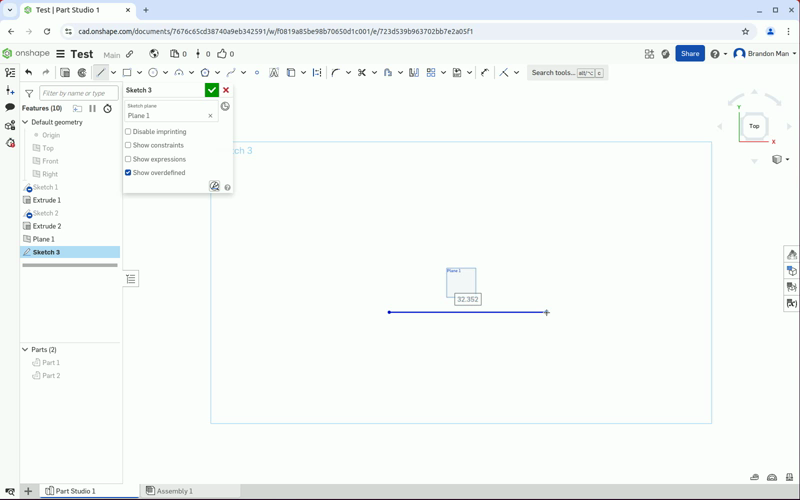
key_down(shift)
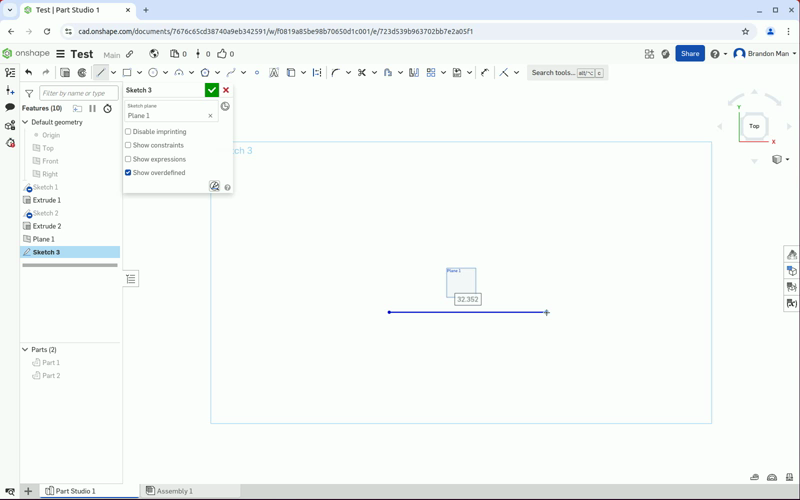
mouse_move(576, 312)
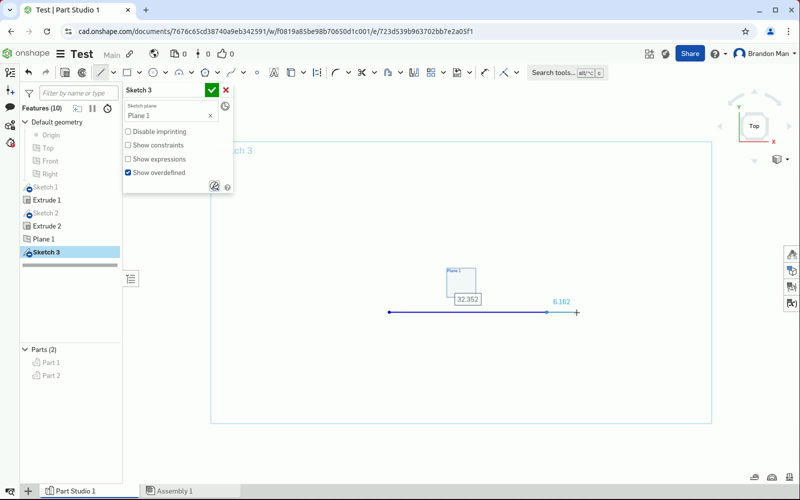
mouse_move(546, 282)
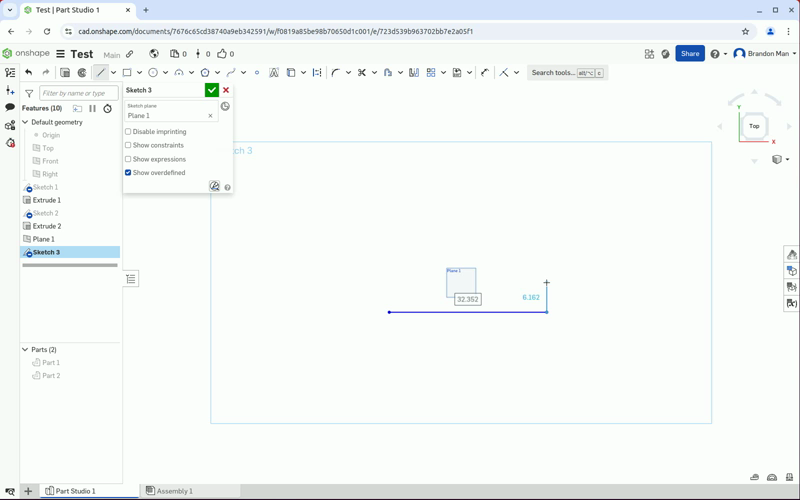
click(546, 282)
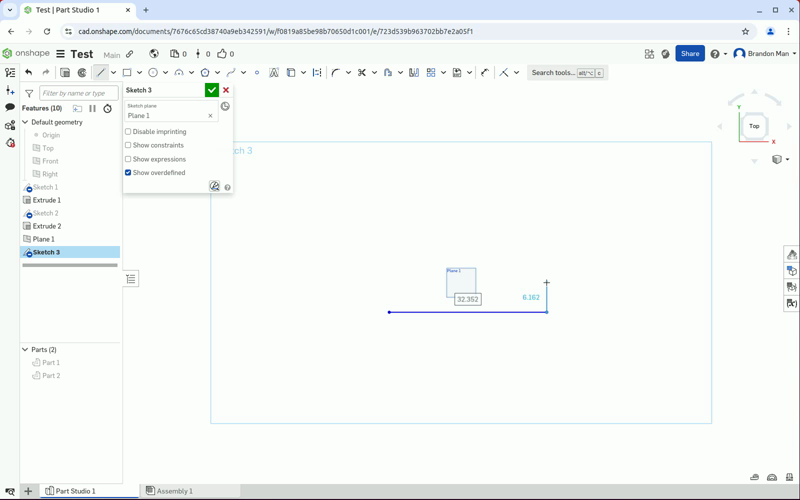
key_up(shift)
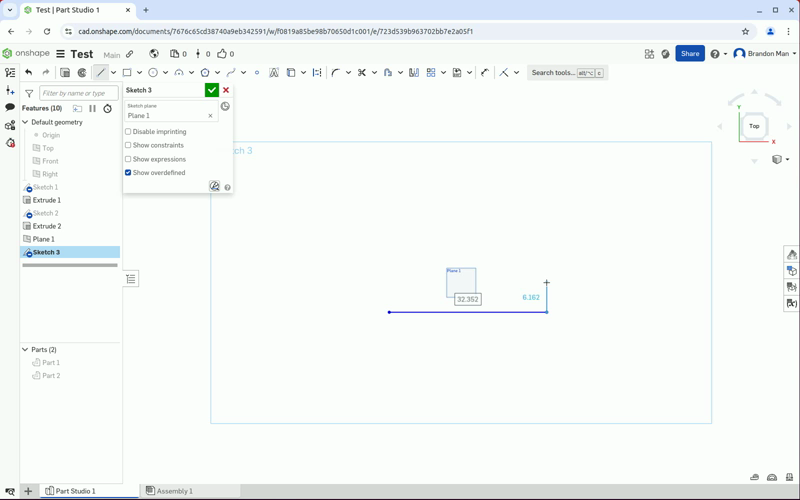
key_down(shift)
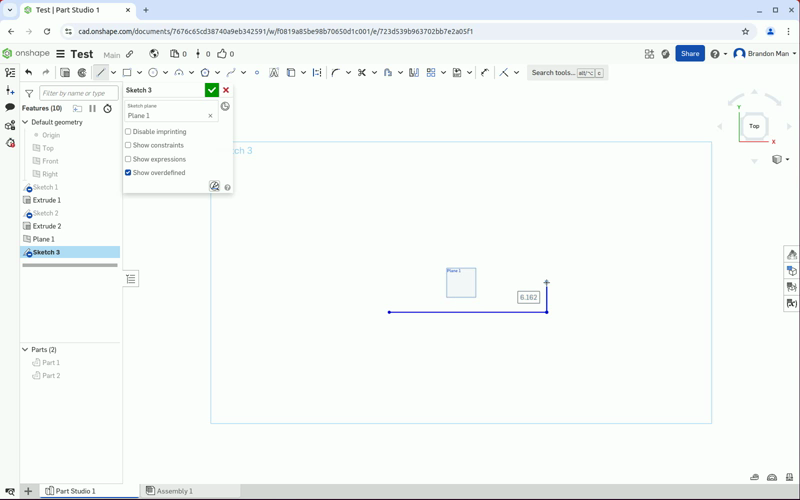
mouse_move(389, 282)
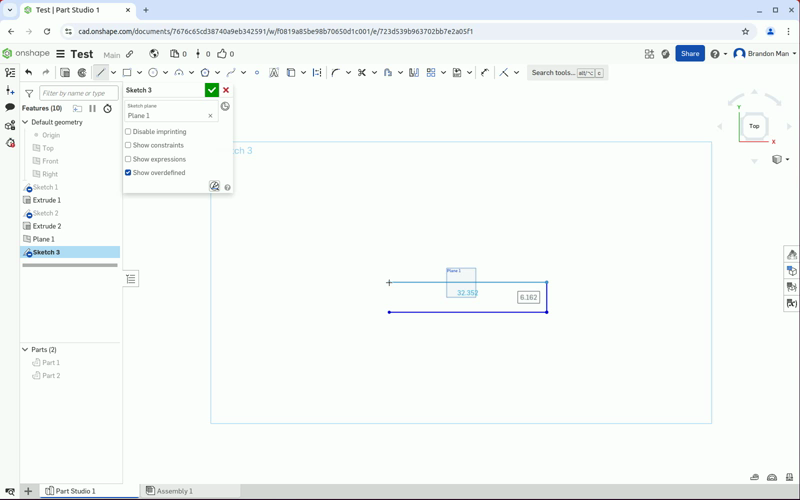
click(389, 282)
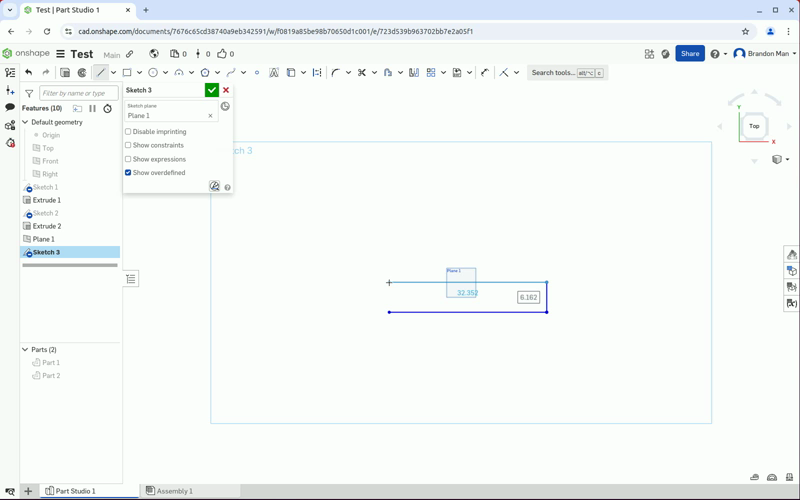
key_up(shift)
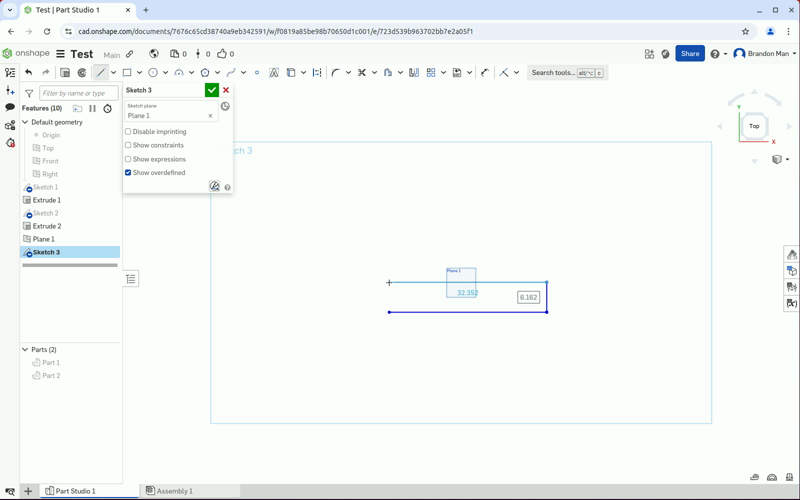
mouse_move(419, 282)
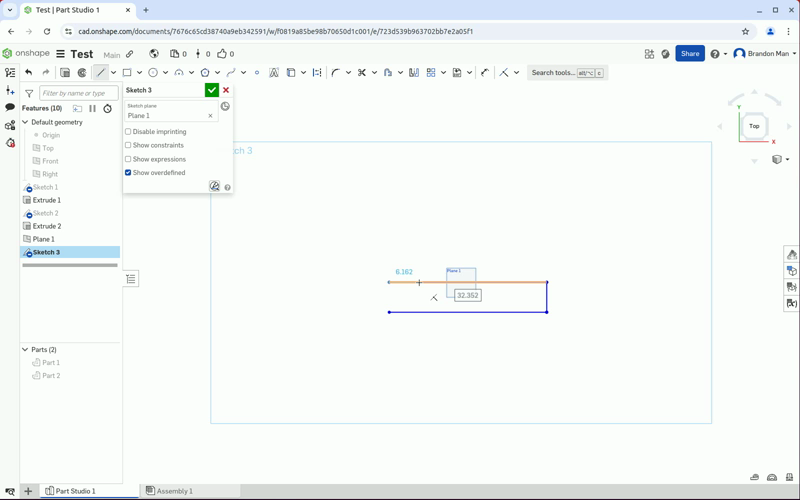
key_down(shift)
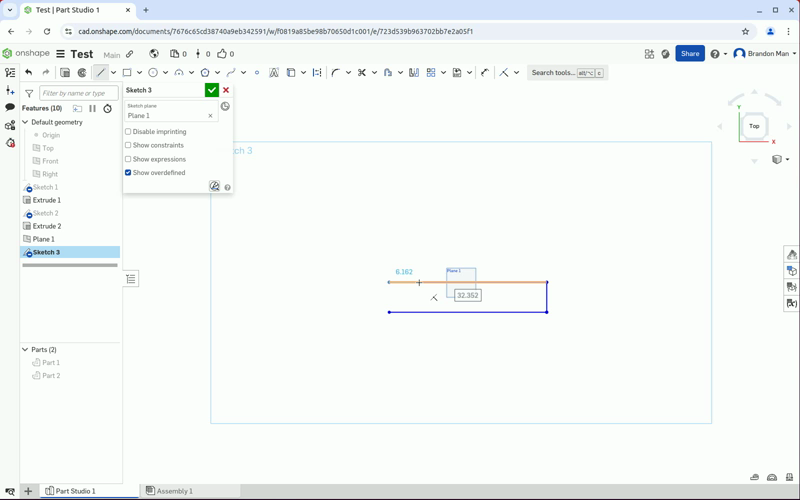
mouse_move(389, 312)
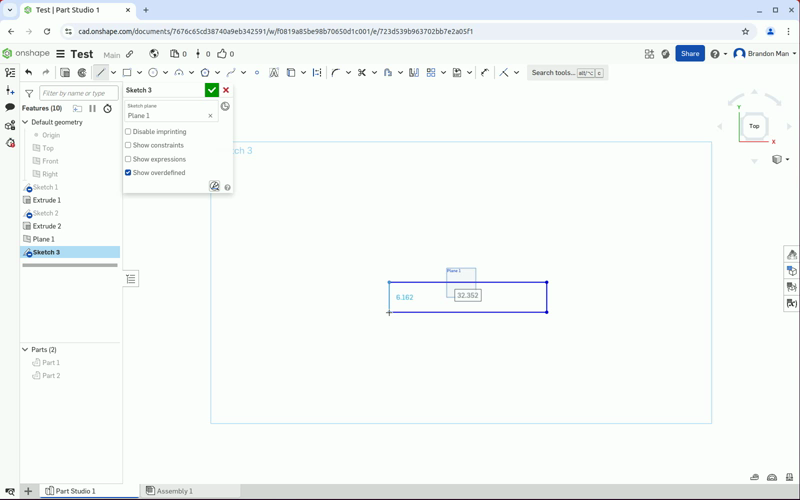
key_up(shift)
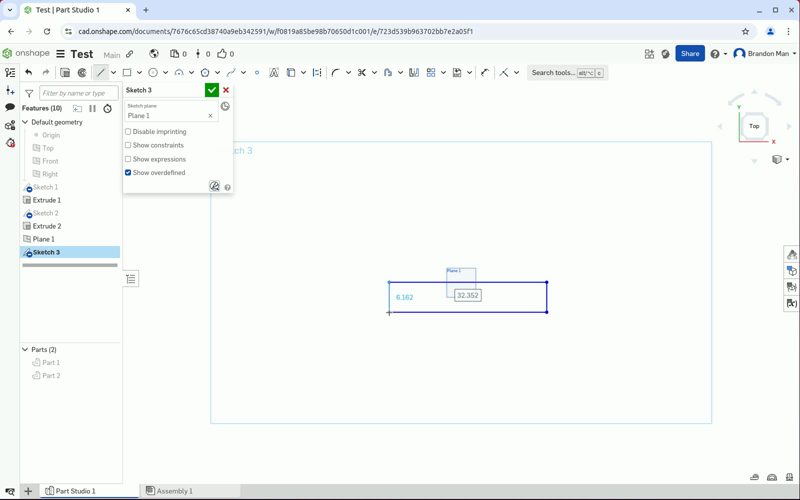
click(389, 312)
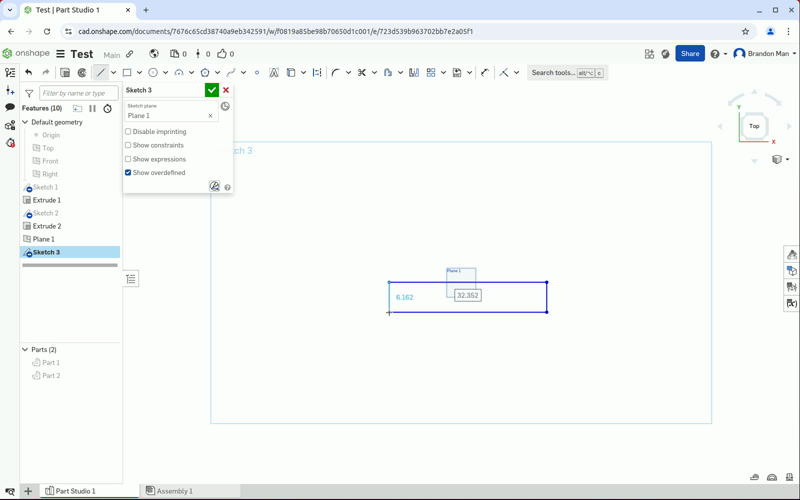
key(esc)
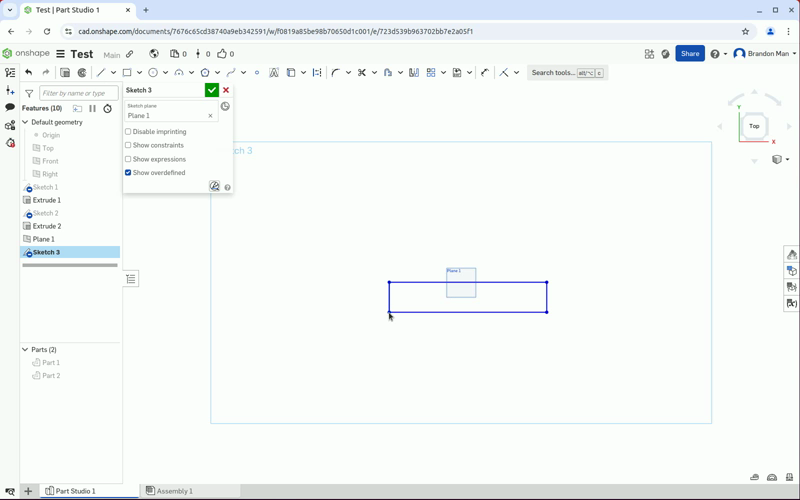
mouse_move(495, 293)
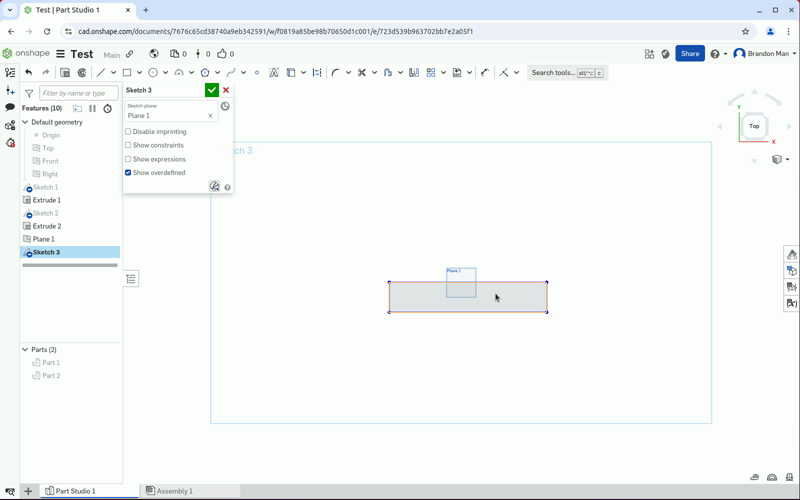
click(495, 293)
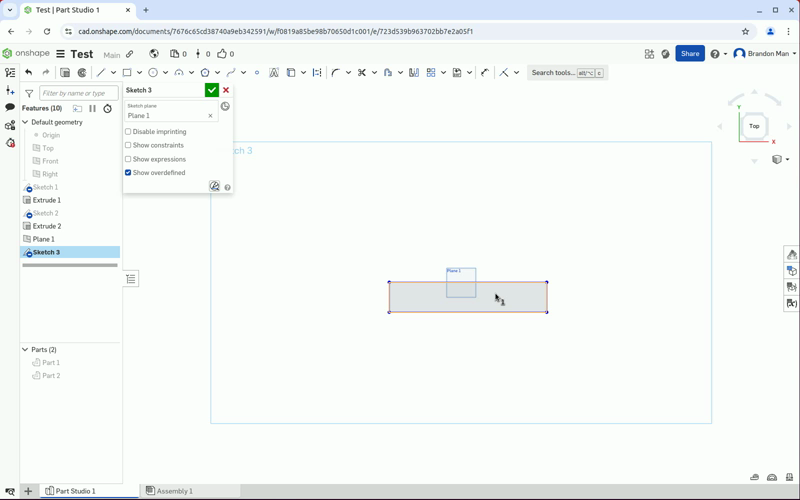
mouse_move(73, 352)
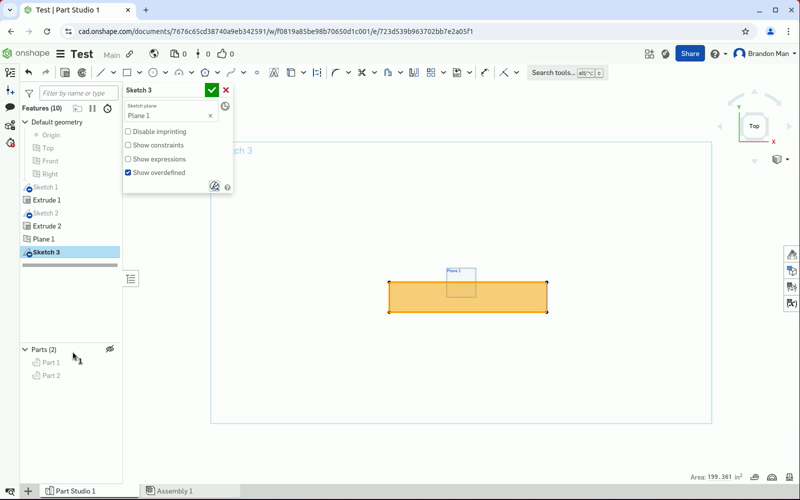
key(shift+y)
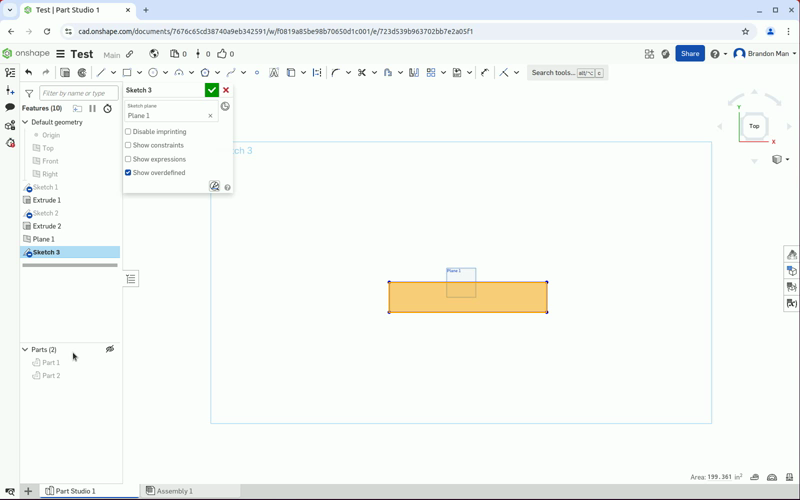
key(shift+e)
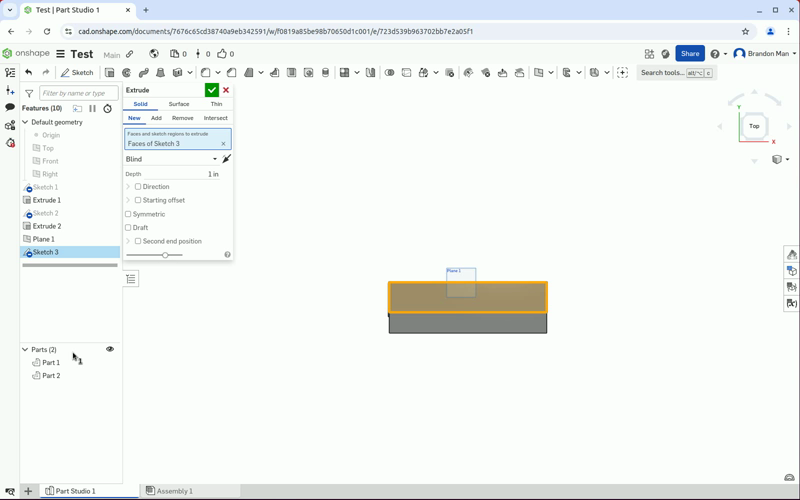
mouse_move(143, 106)
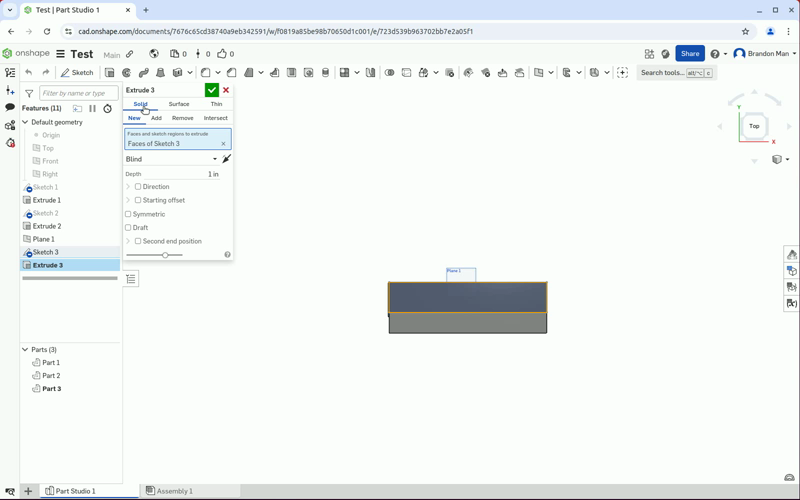
click(143, 106)
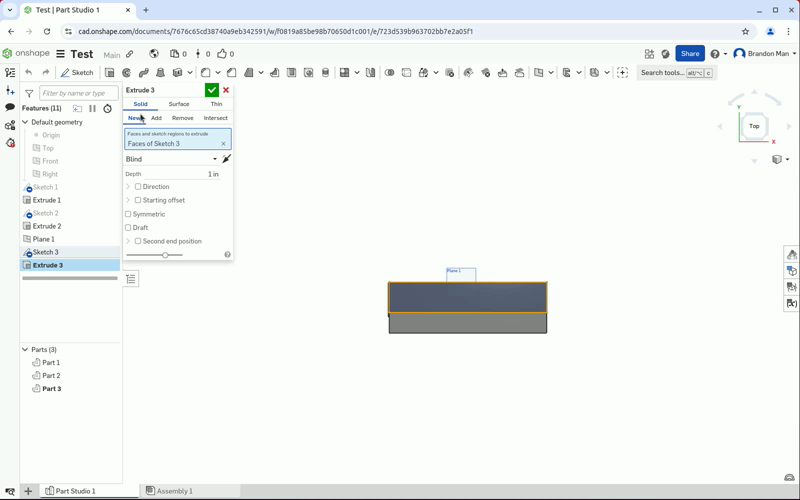
mouse_move(137, 120)
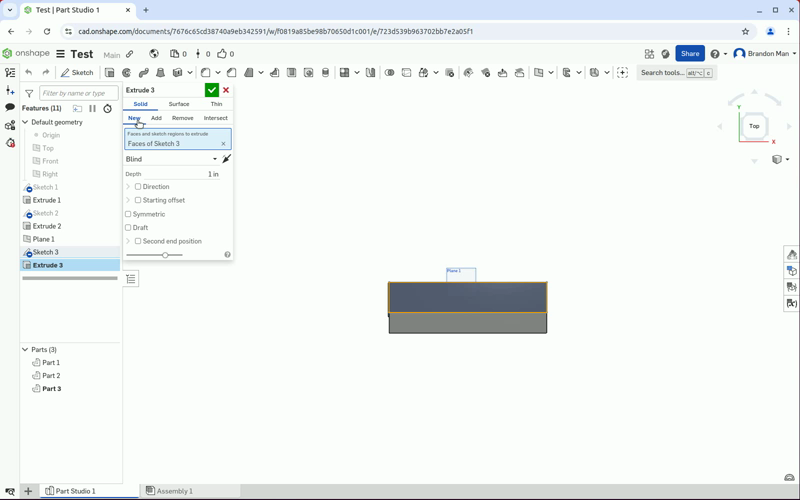
click(137, 120)
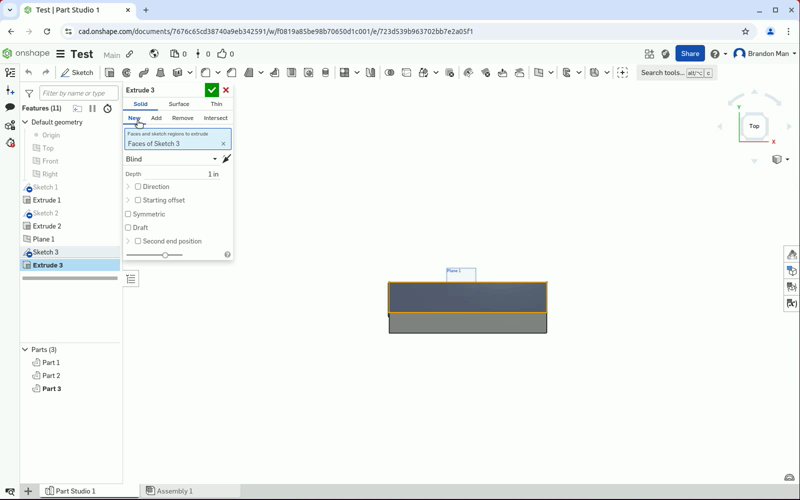
key(tab, 4)
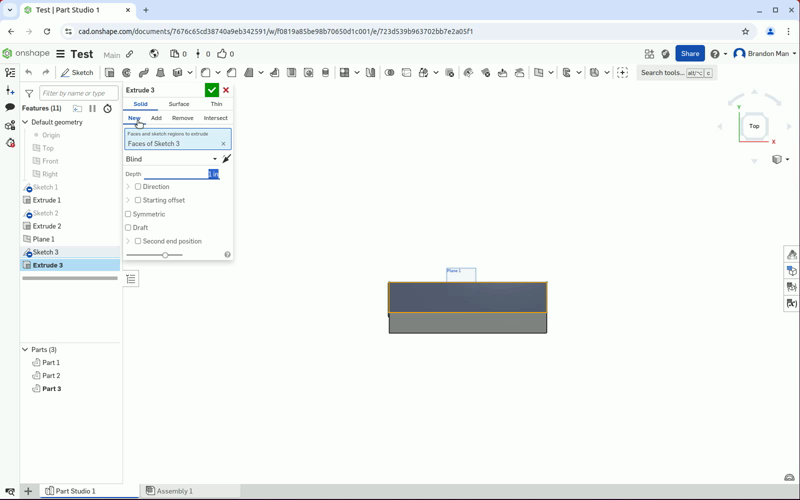
text(10.351)
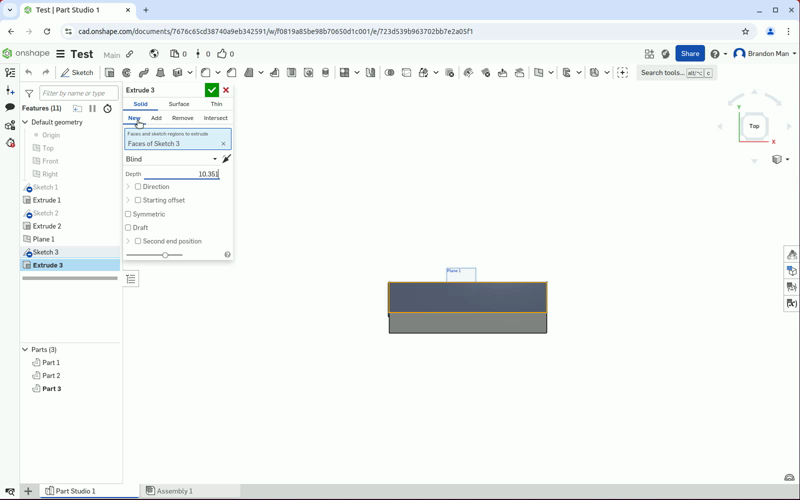
key(enter)
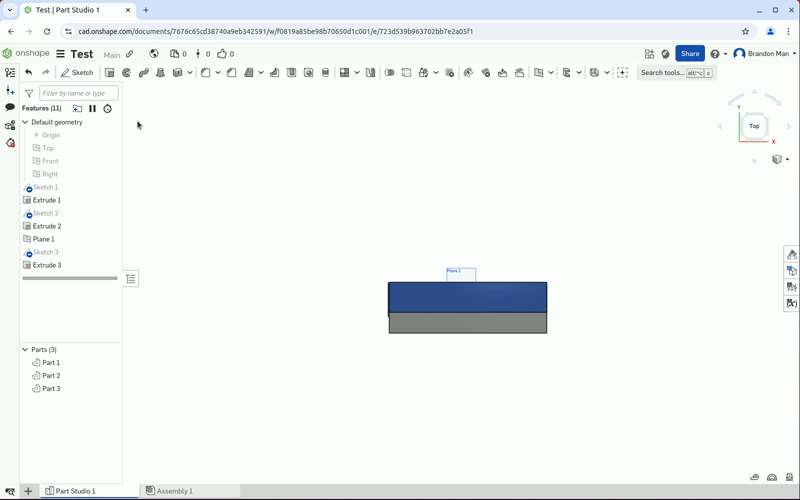
key(shift+h)
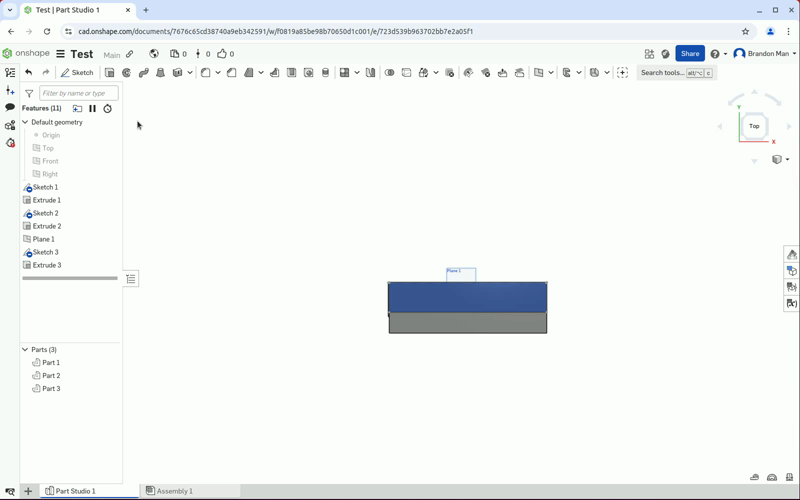
key(shift+h)
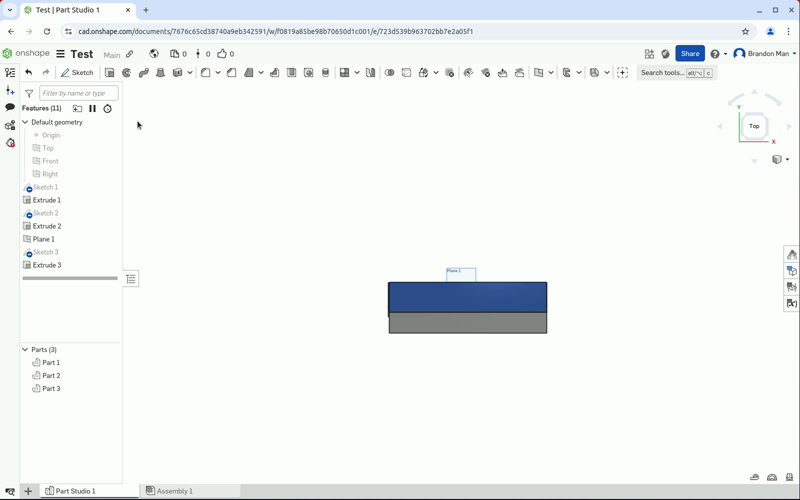
mouse_move(73, 189)
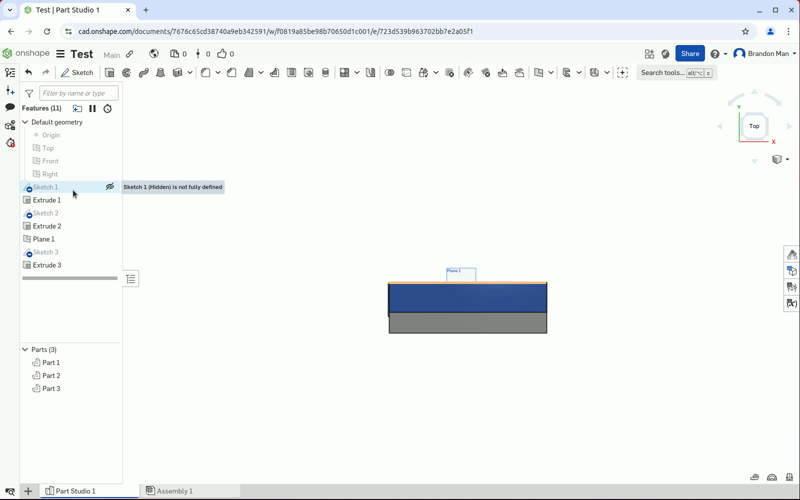
click(73, 189)
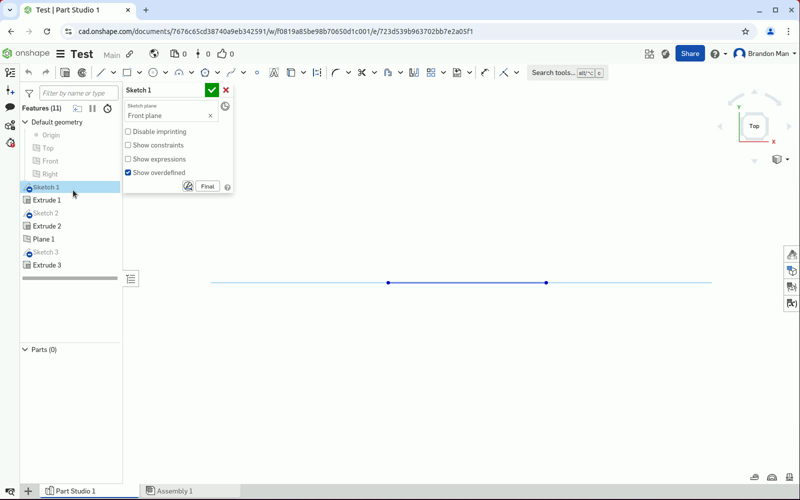
mouse_move(229, 92)
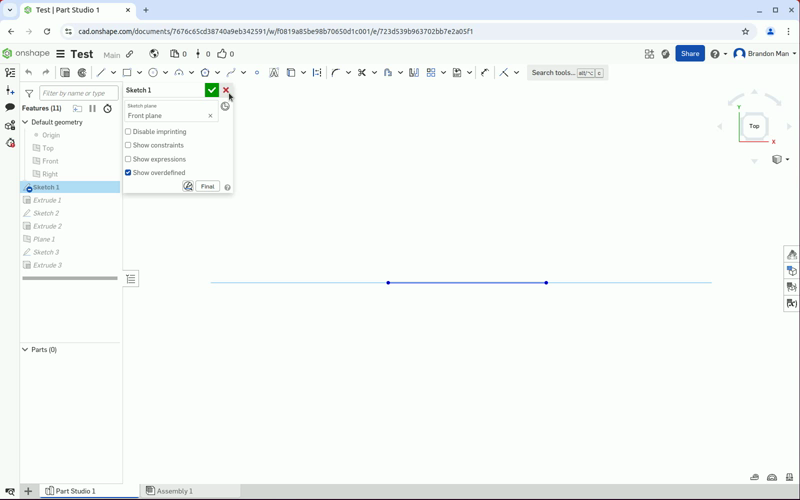
click(229, 92)
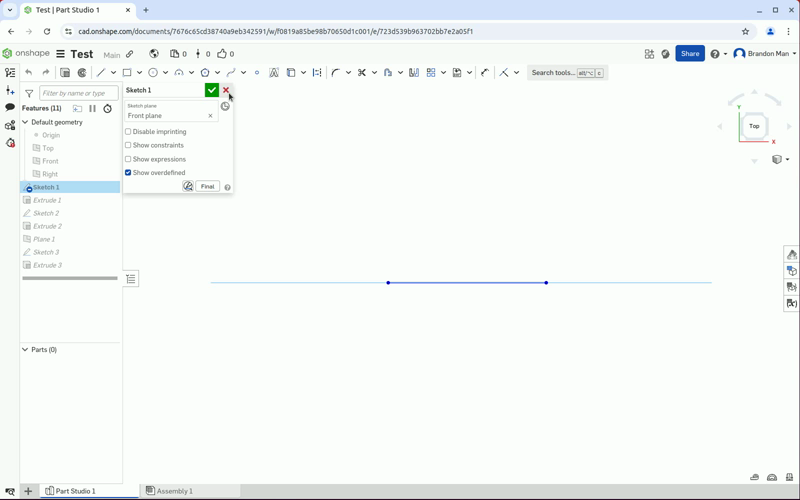
key(shift+s)
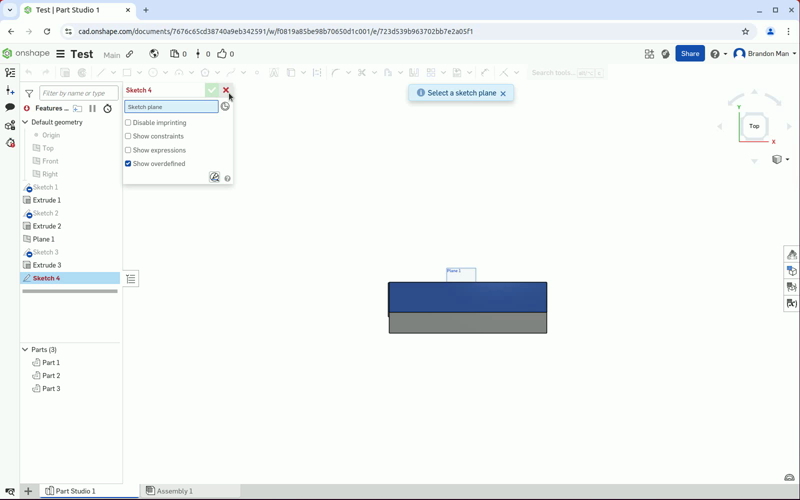
mouse_move(73, 241)
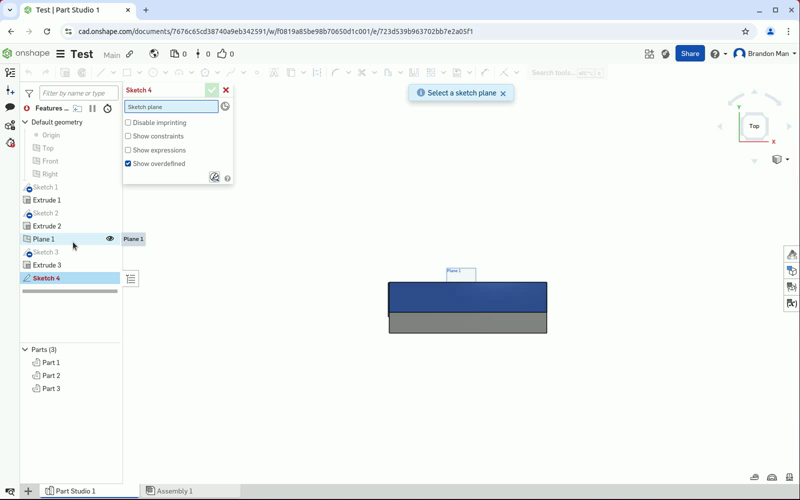
click(73, 241)
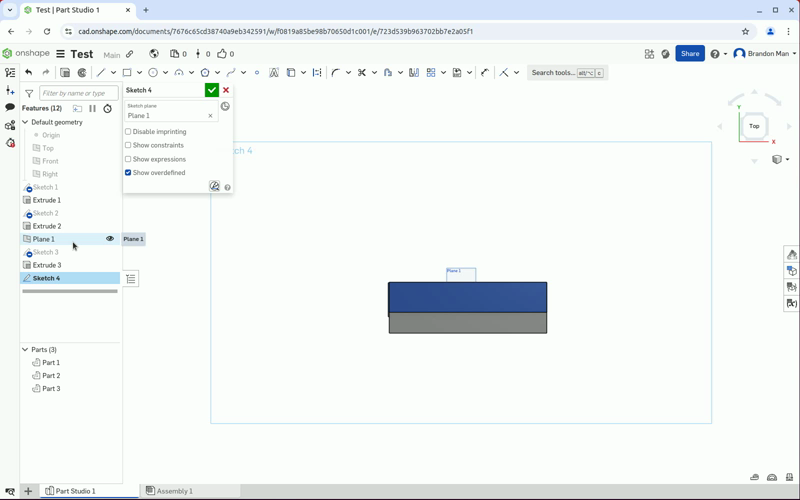
mouse_move(73, 352)
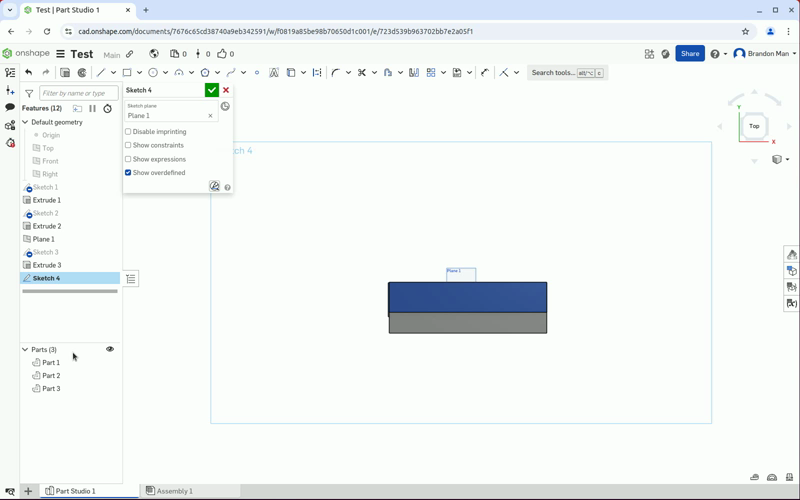
key(y)
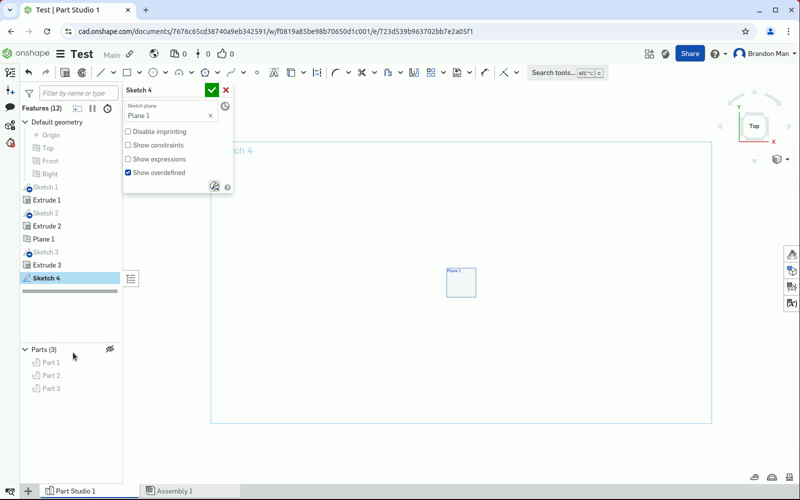
key(l)
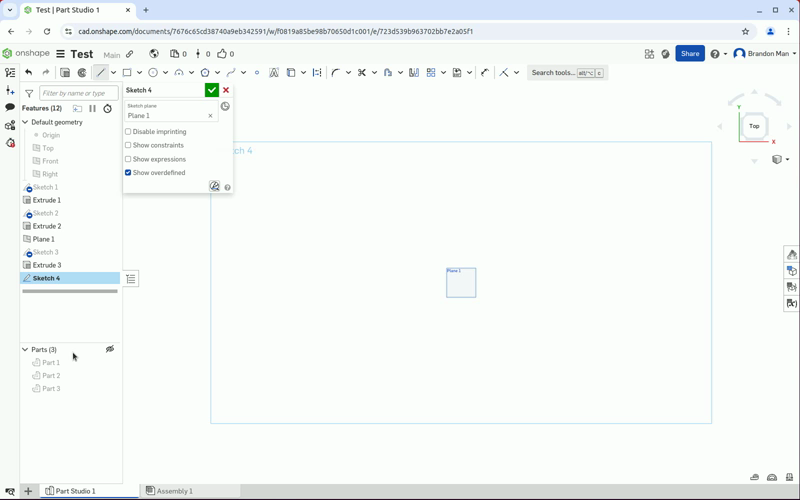
key_down(shift)
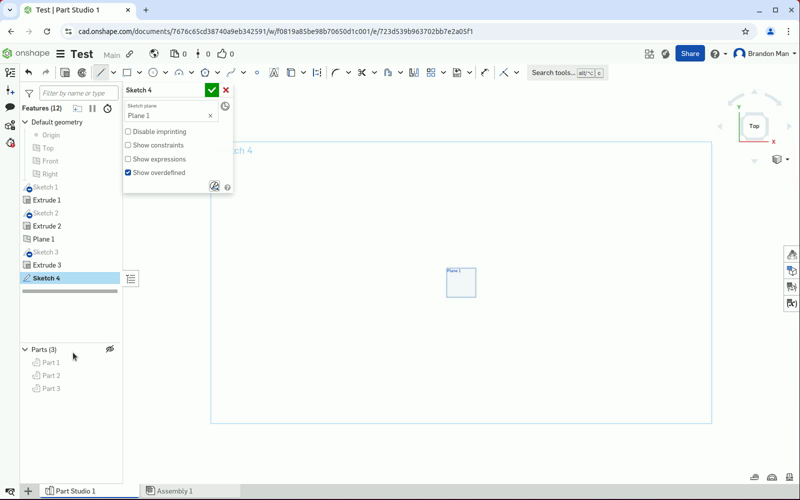
mouse_move(392, 330)
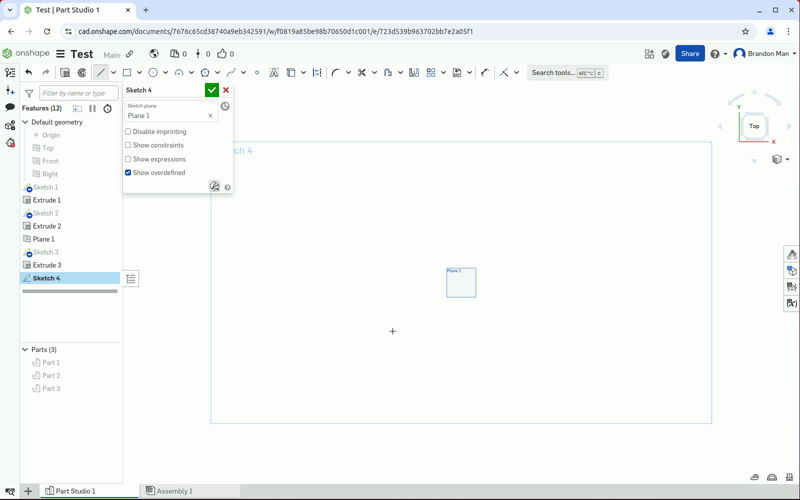
click(392, 330)
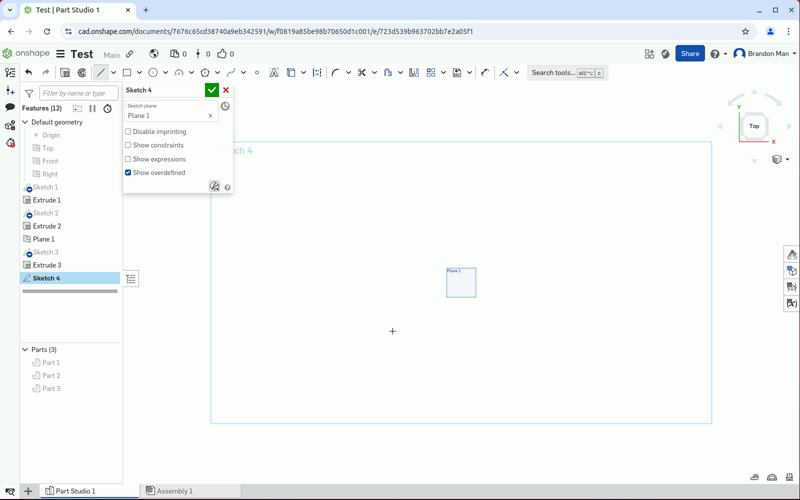
key_up(shift)
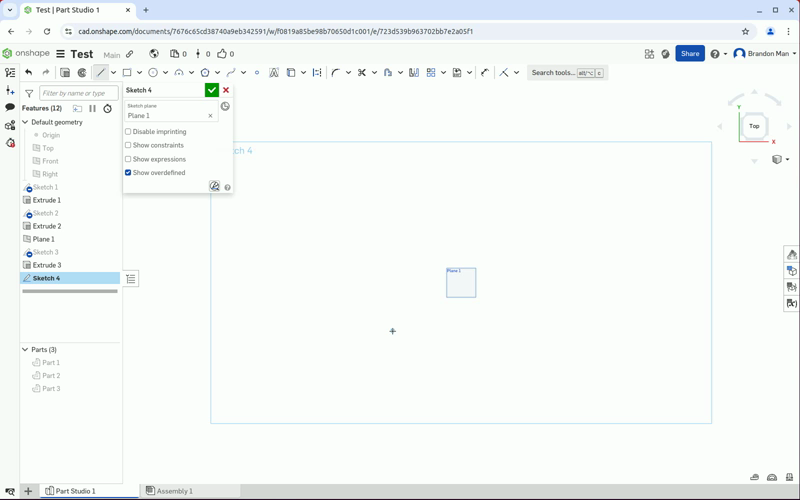
key_down(shift)
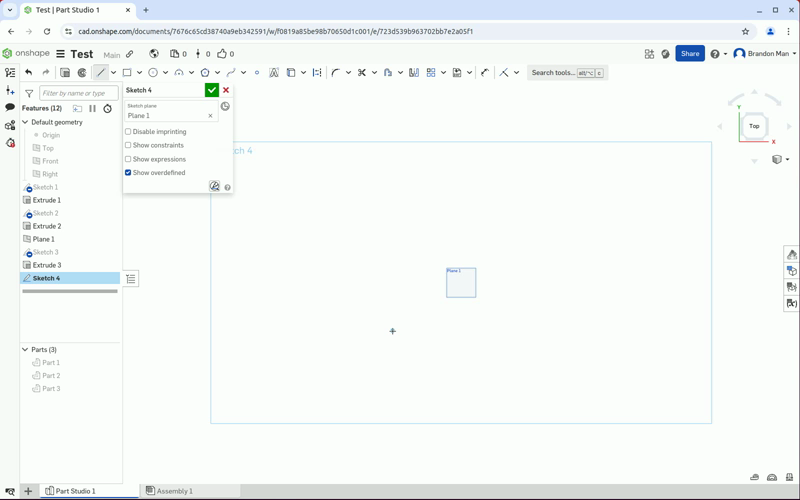
mouse_move(543, 330)
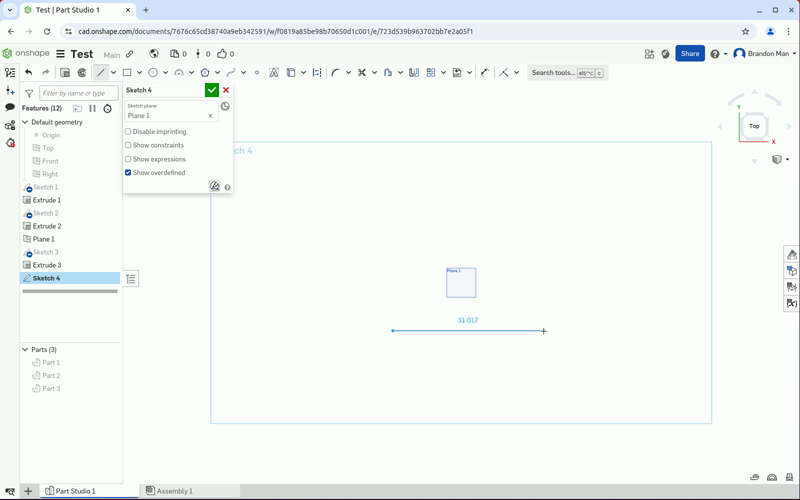
click(543, 330)
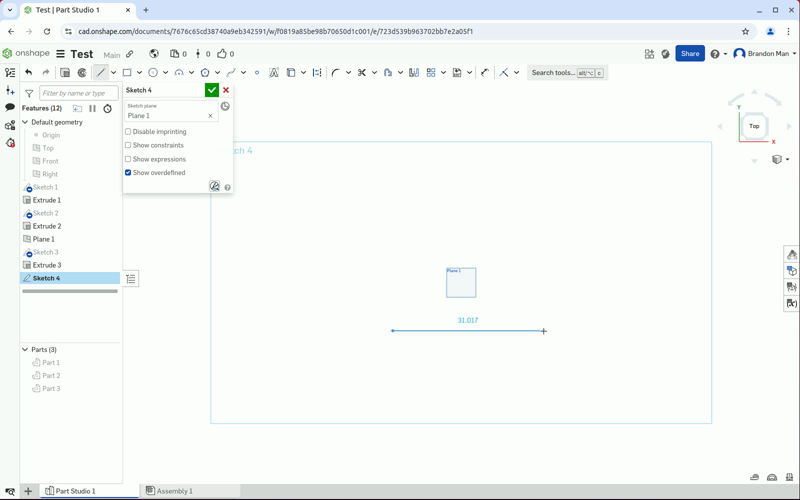
key_up(shift)
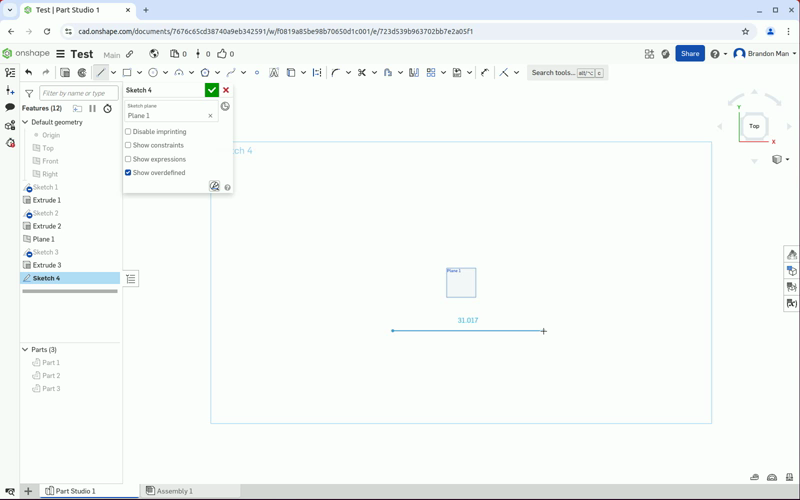
key_down(shift)
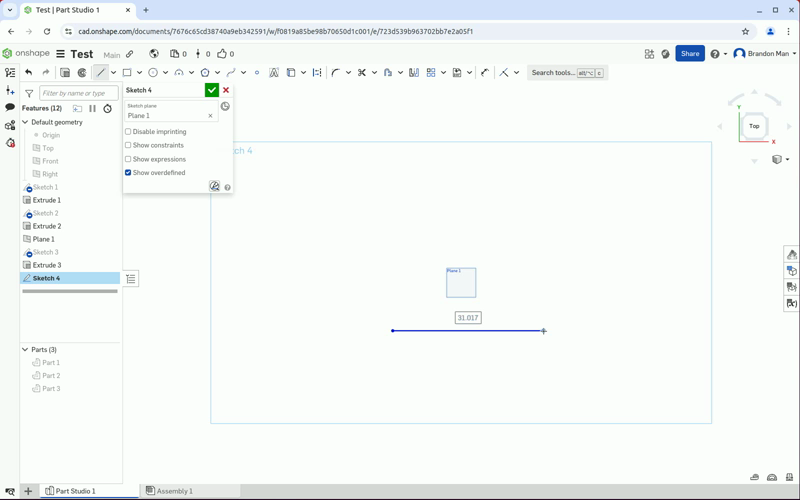
mouse_move(573, 330)
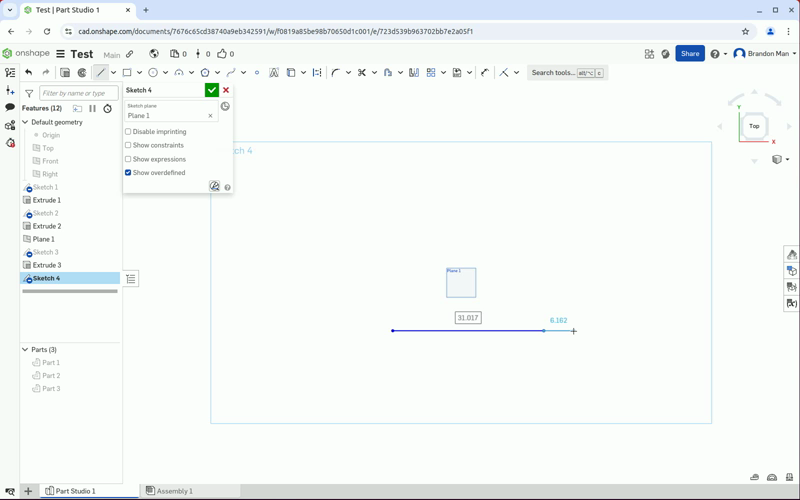
mouse_move(543, 319)
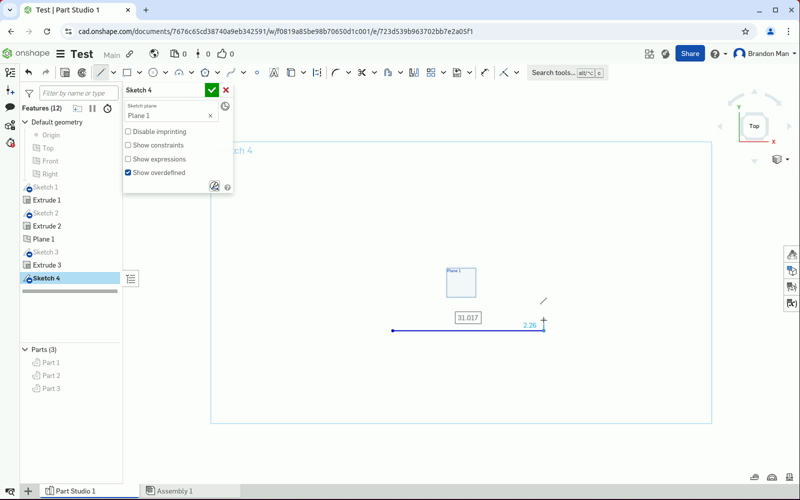
click(543, 319)
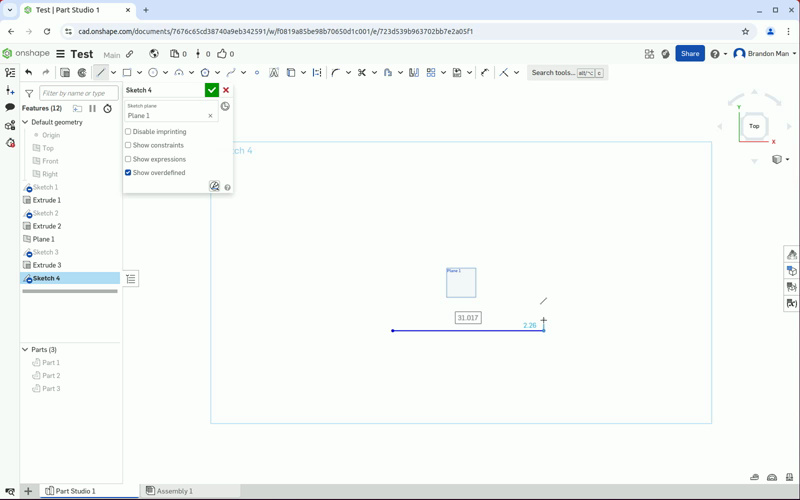
key_up(shift)
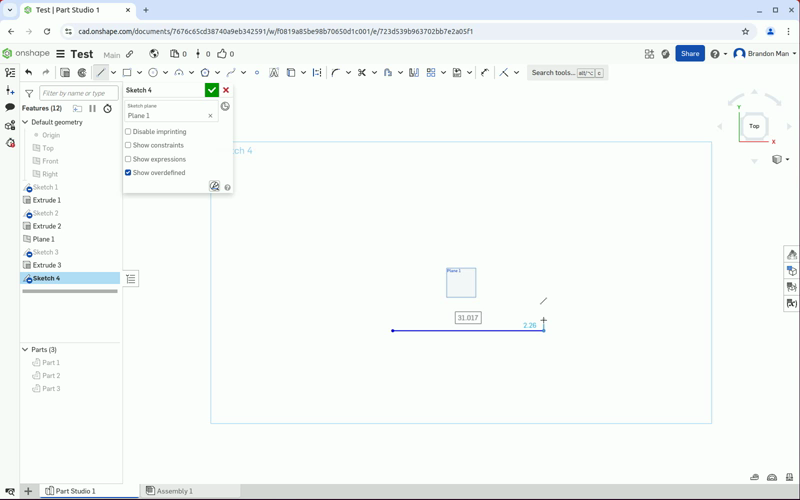
key_down(shift)
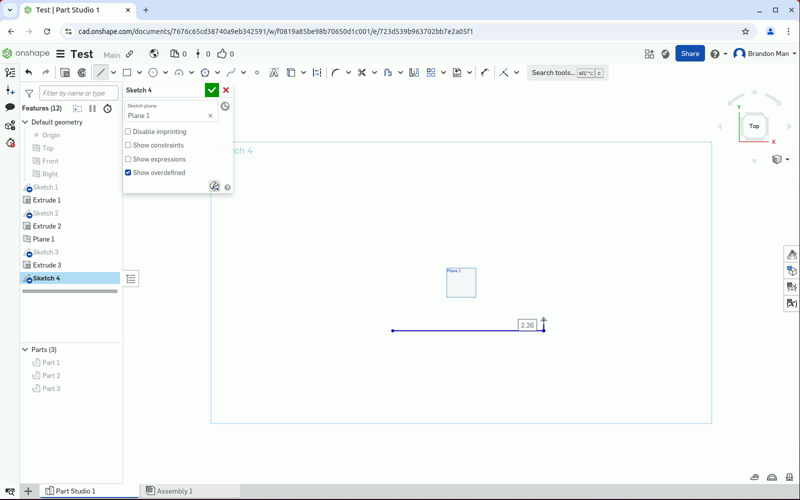
mouse_move(392, 319)
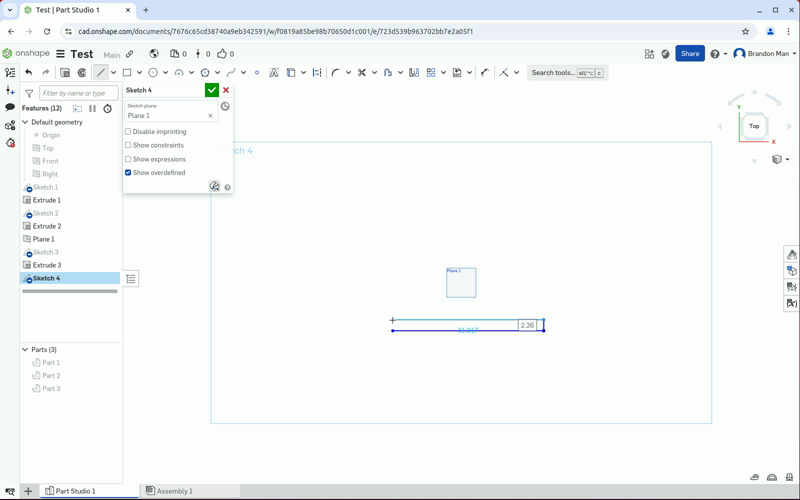
click(392, 319)
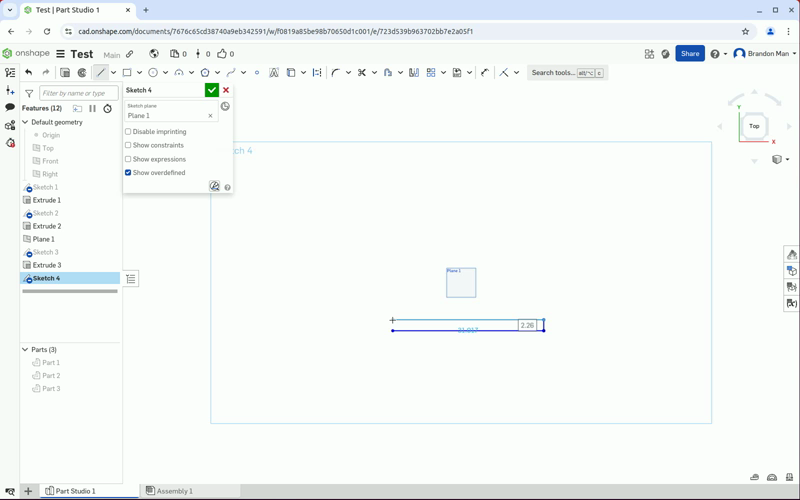
key_up(shift)
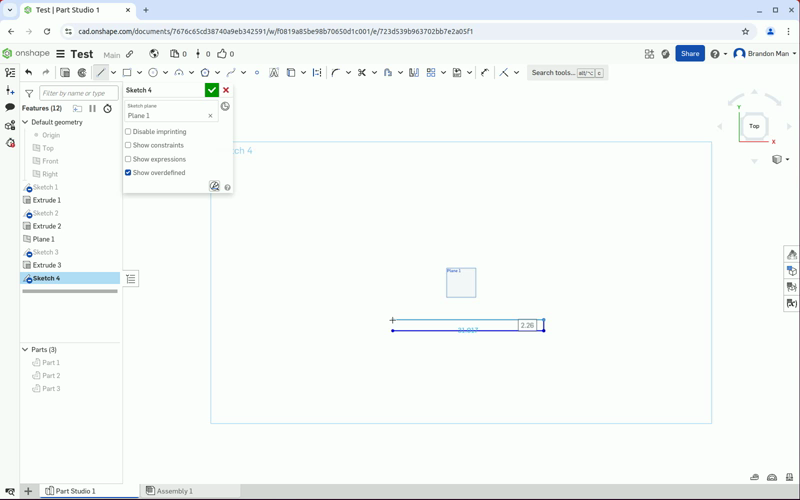
mouse_move(422, 319)
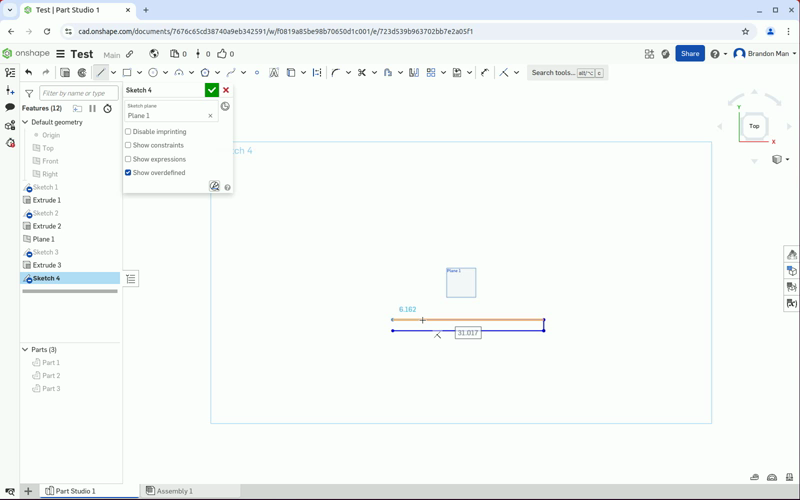
key_down(shift)
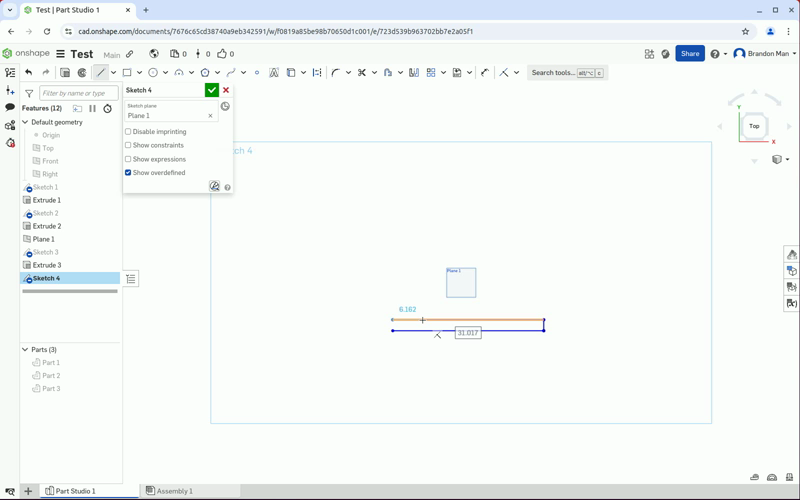
mouse_move(392, 330)
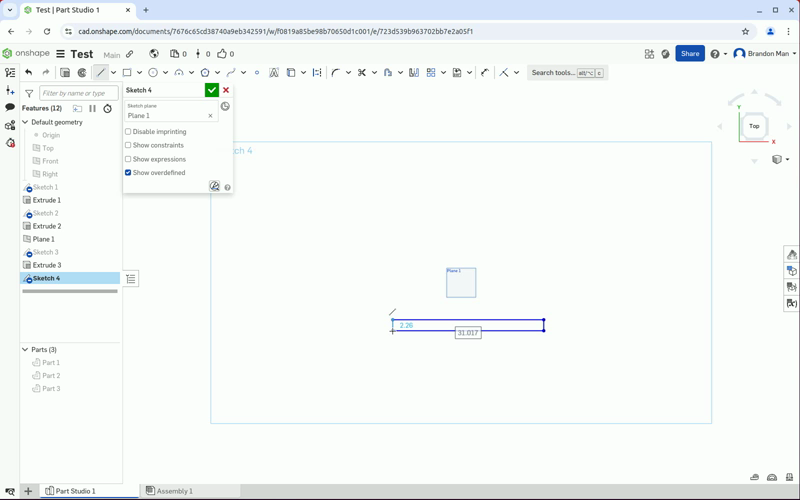
key_up(shift)
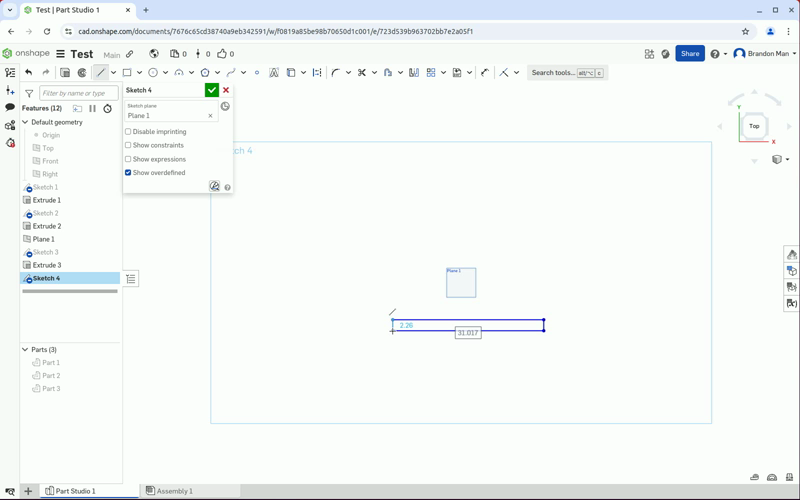
click(392, 330)
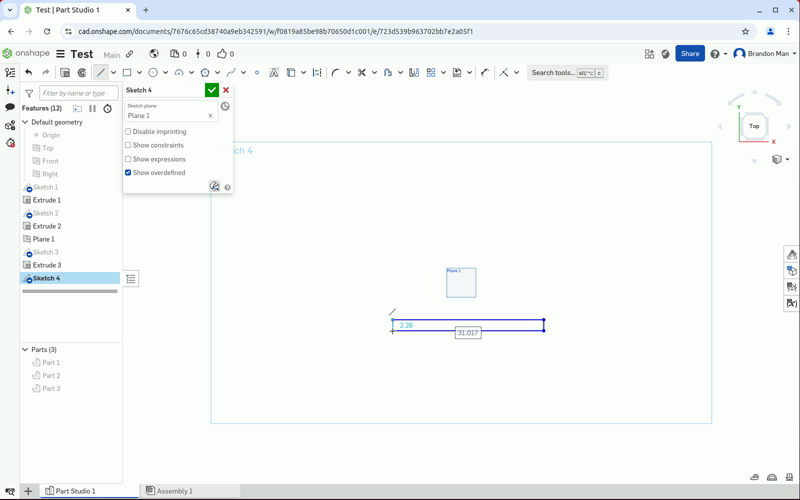
key(esc)
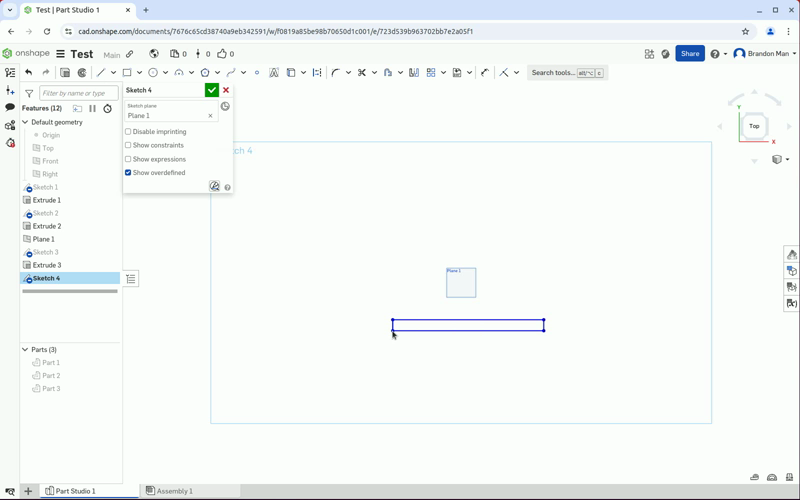
mouse_move(396, 323)
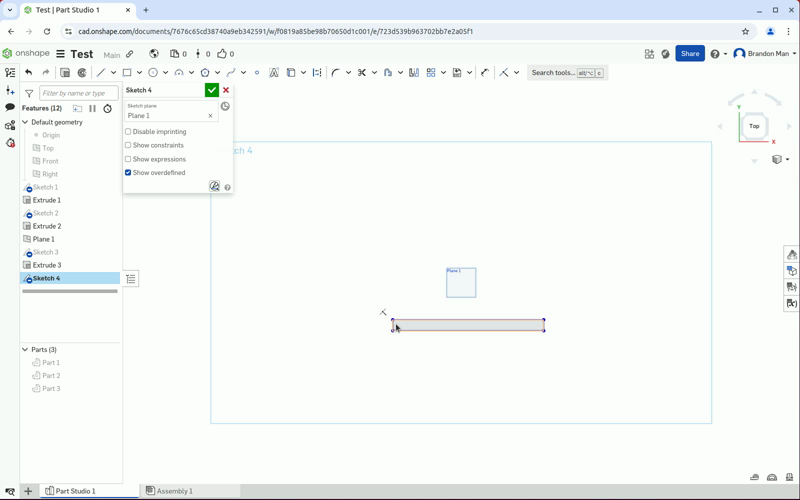
scroll(6)
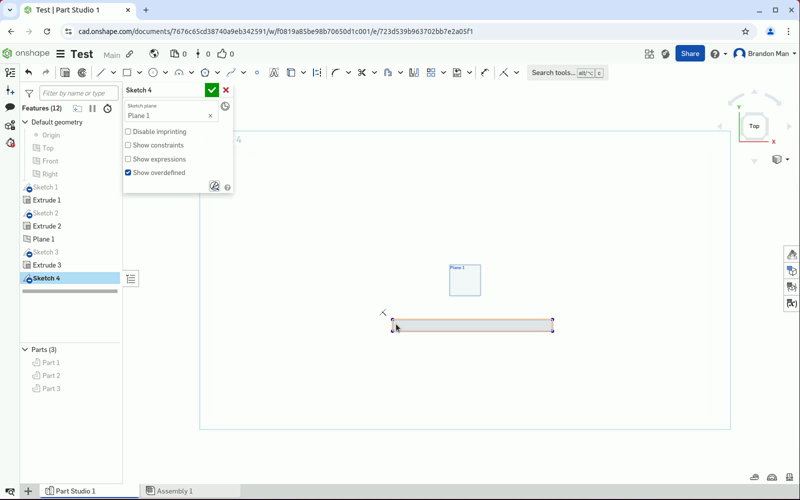
scroll(6)
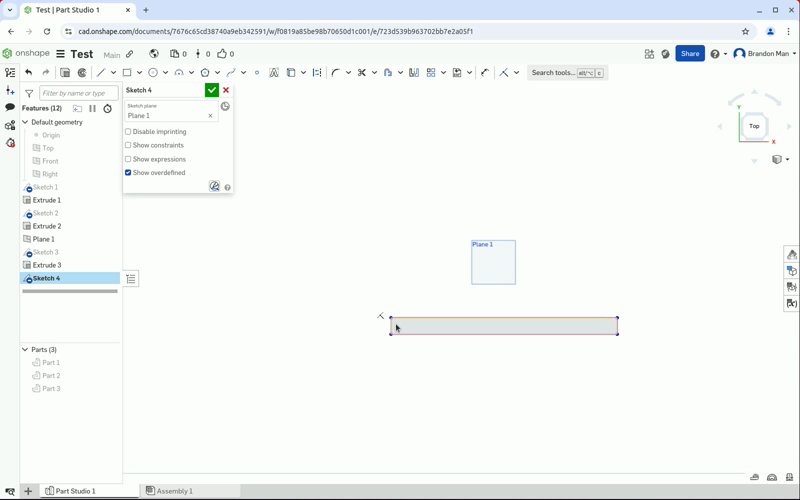
scroll(6)
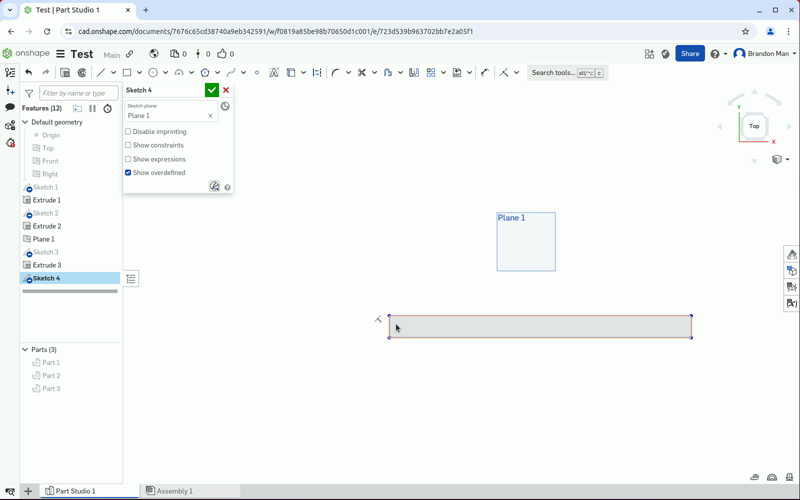
scroll(6)
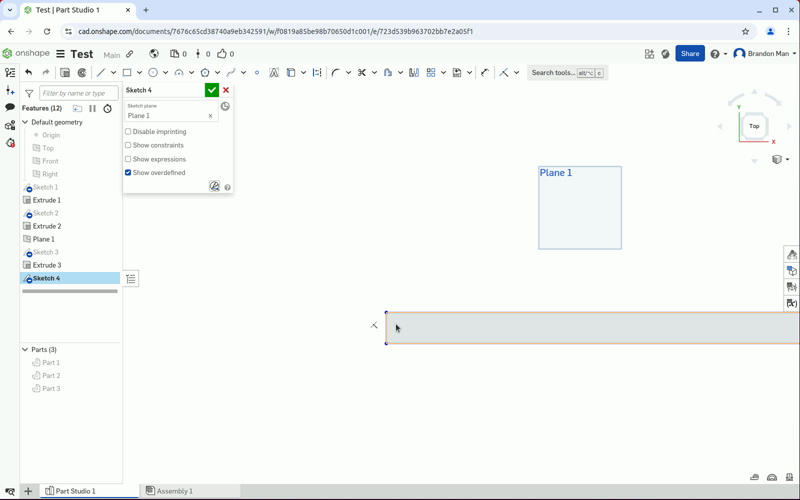
scroll(6)
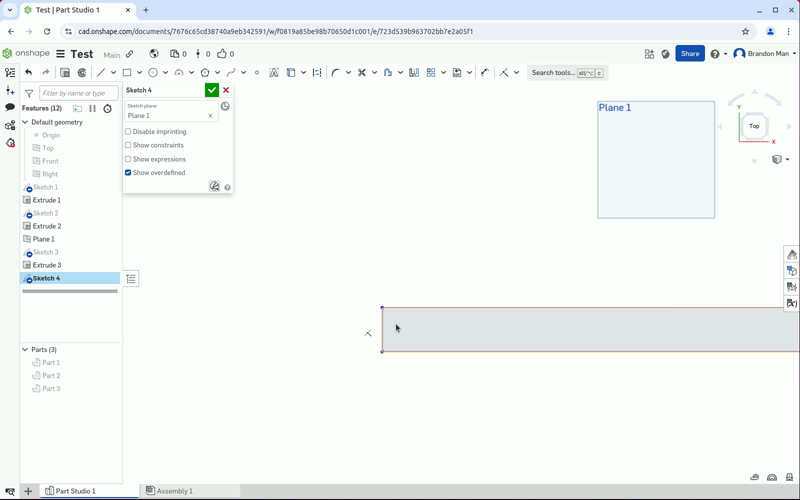
scroll(6)
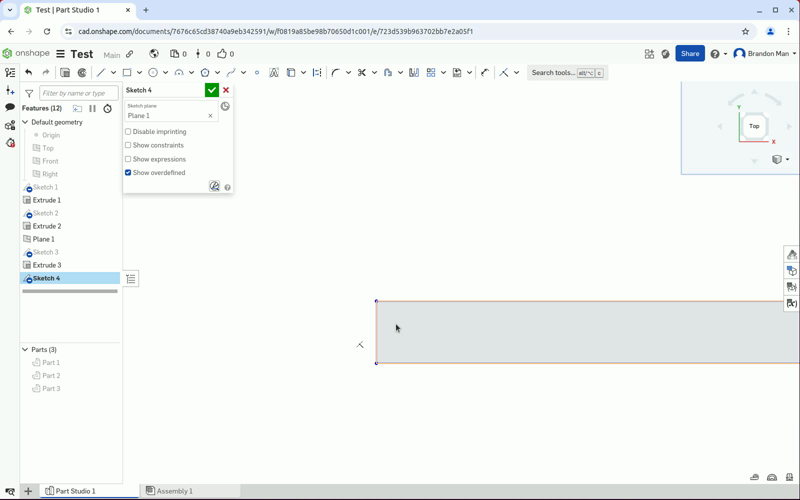
scroll(6)
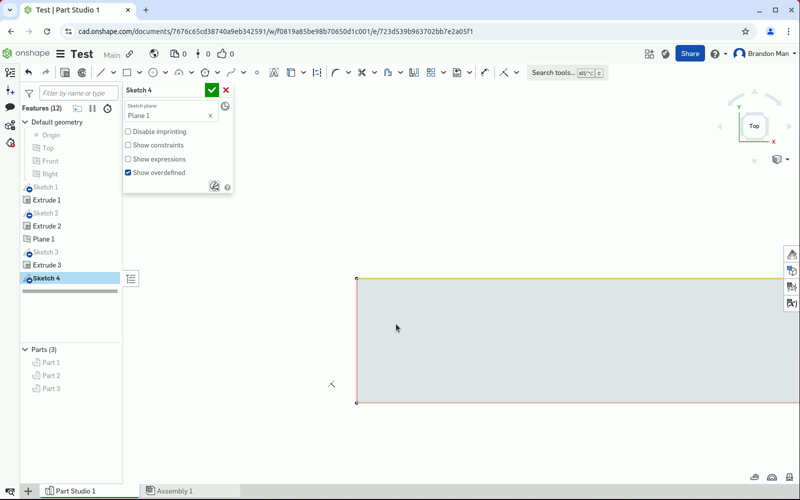
click(396, 323)
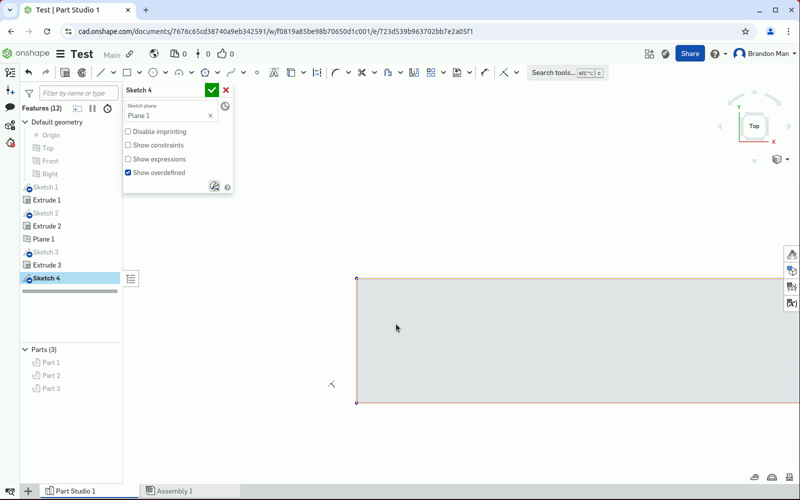
scroll(-6)
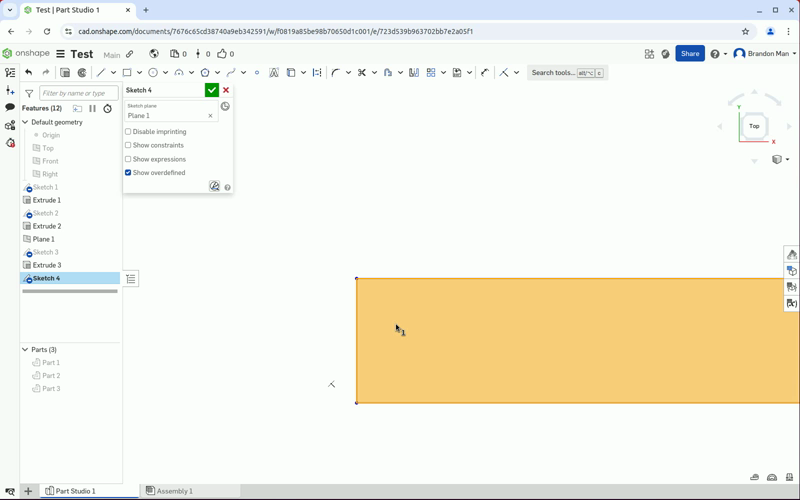
scroll(-6)
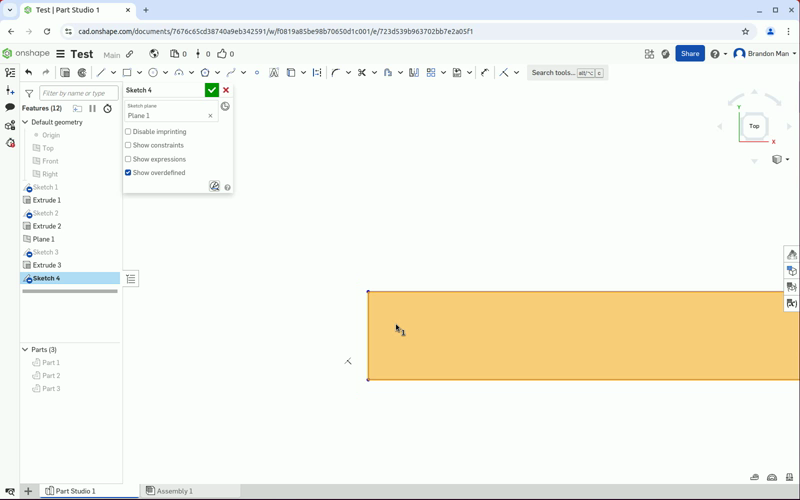
scroll(-6)
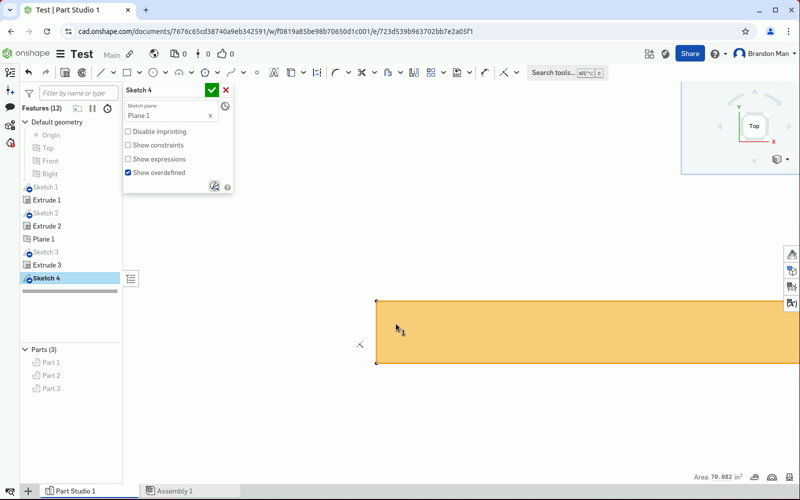
scroll(-6)
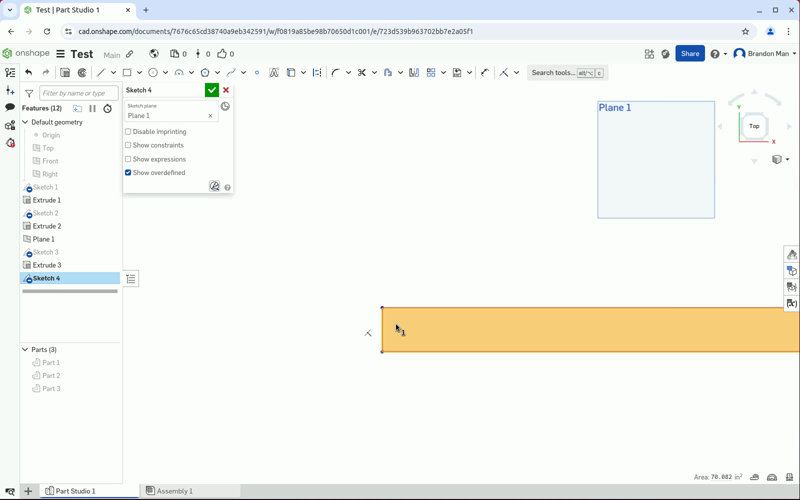
scroll(-6)
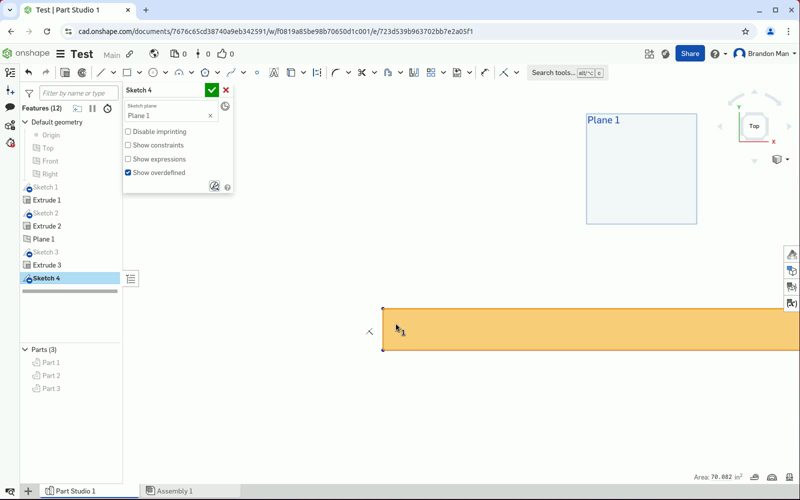
scroll(-6)
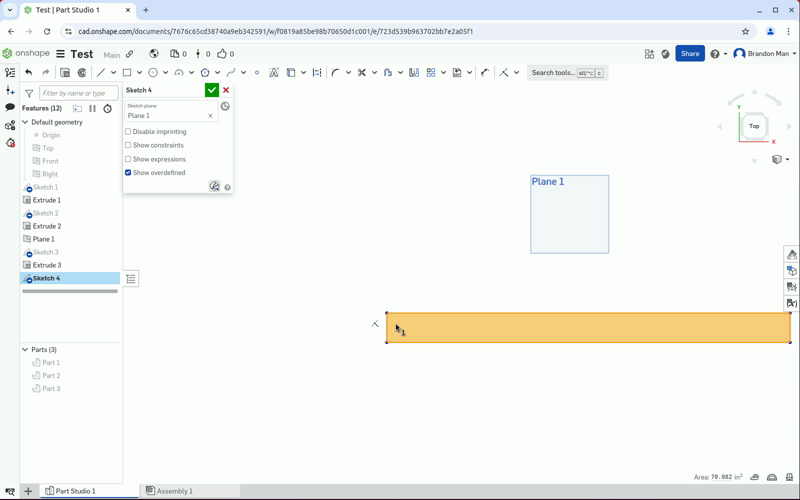
scroll(-6)
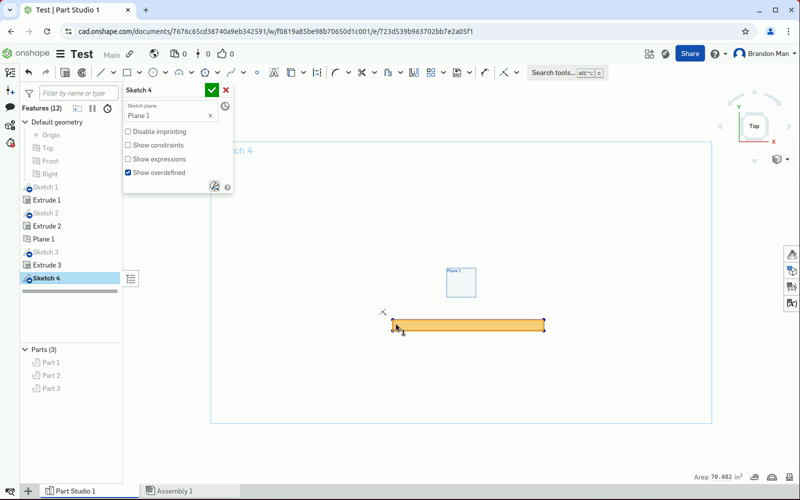
mouse_move(73, 352)
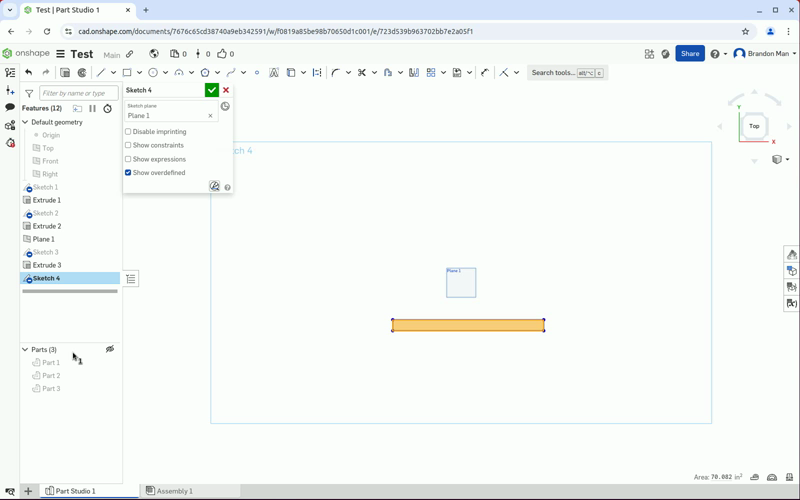
key(shift+y)
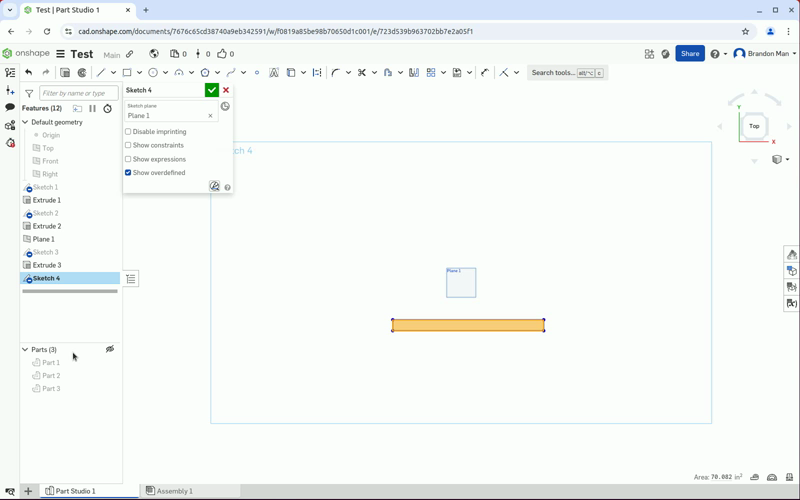
key(shift+e)
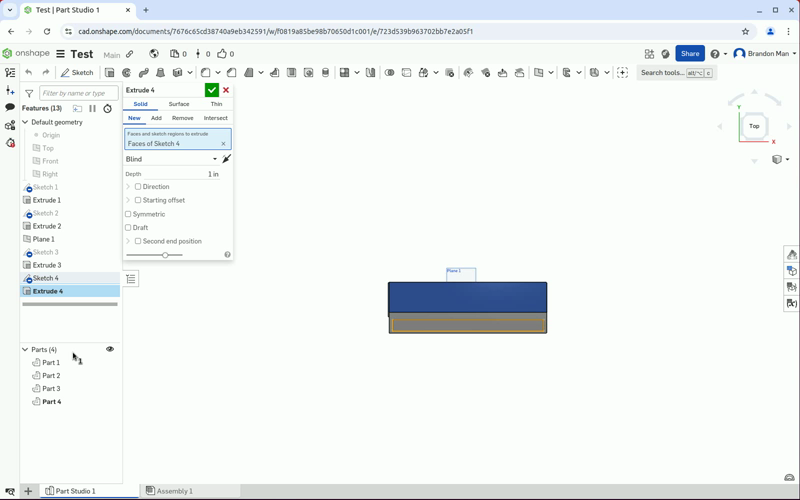
mouse_move(143, 106)
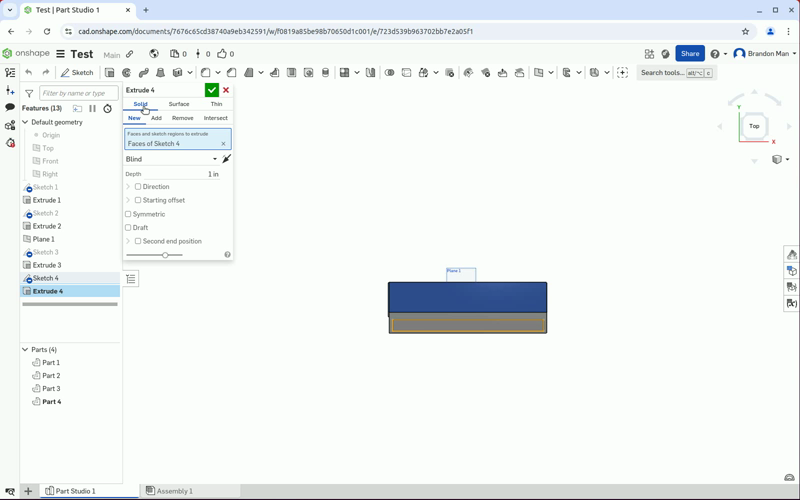
click(143, 106)
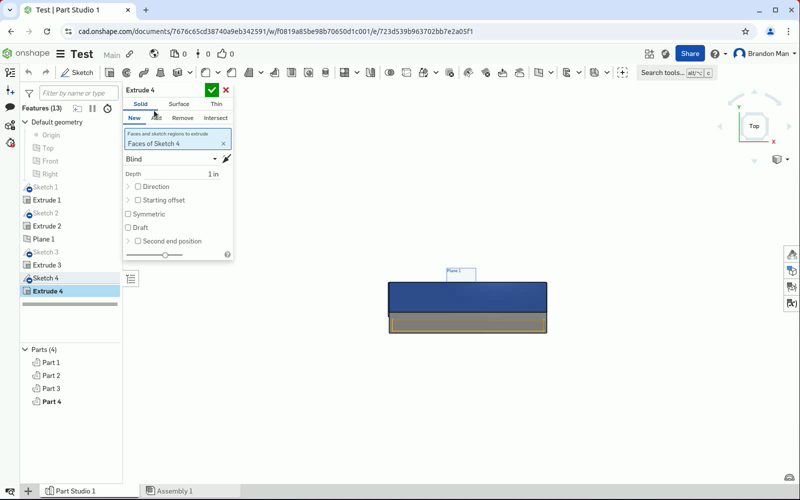
mouse_move(186, 120)
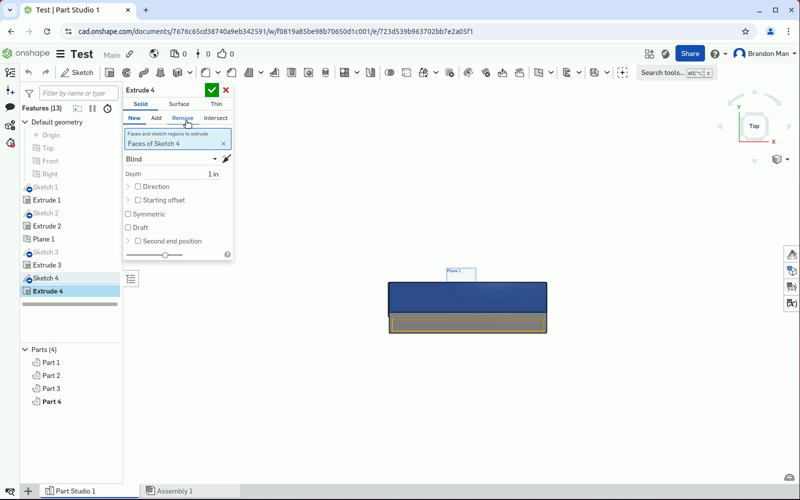
click(186, 120)
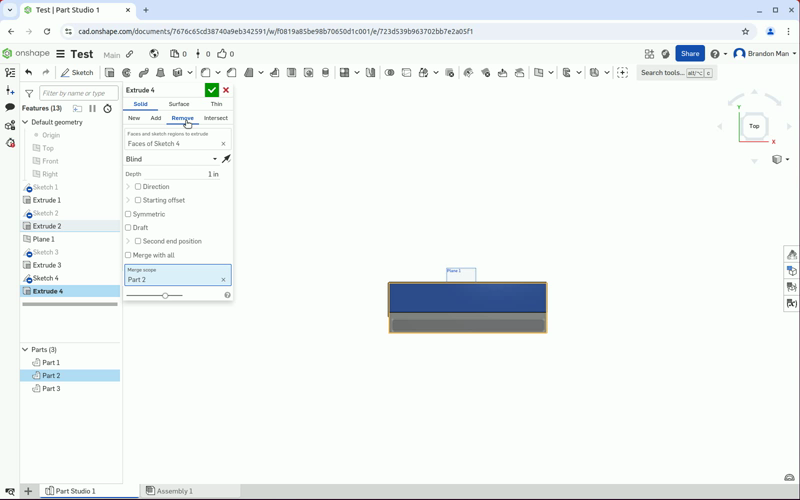
key(tab, 4)
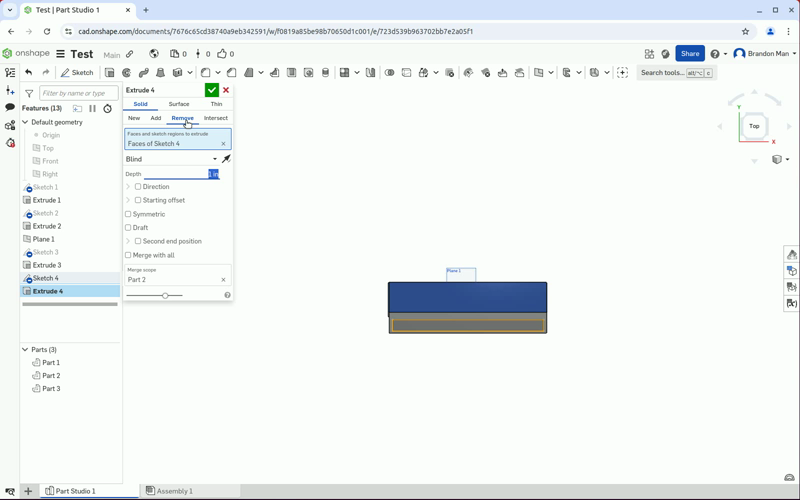
text(6.981)
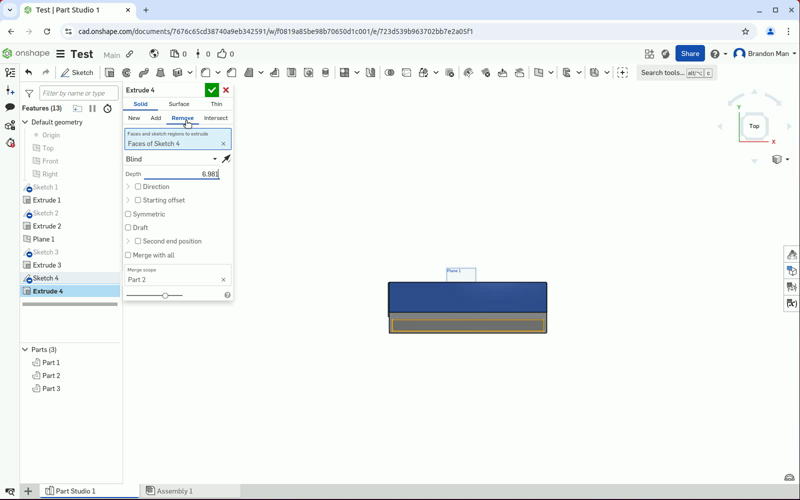
key(tab, 6)
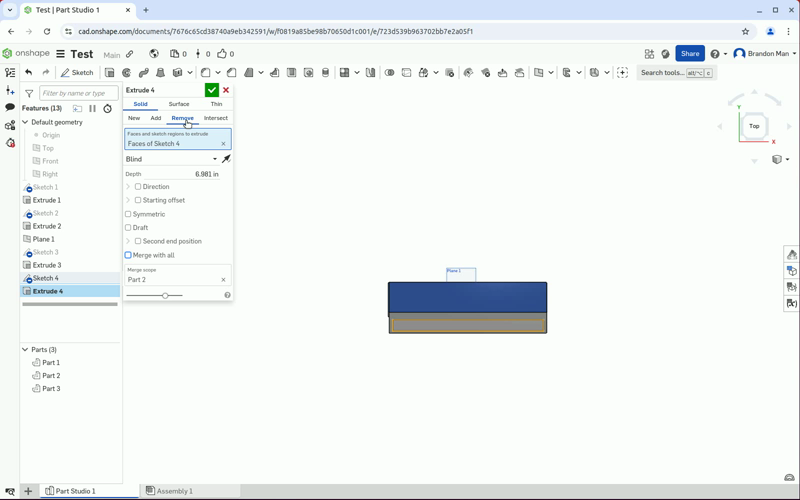
key(space)
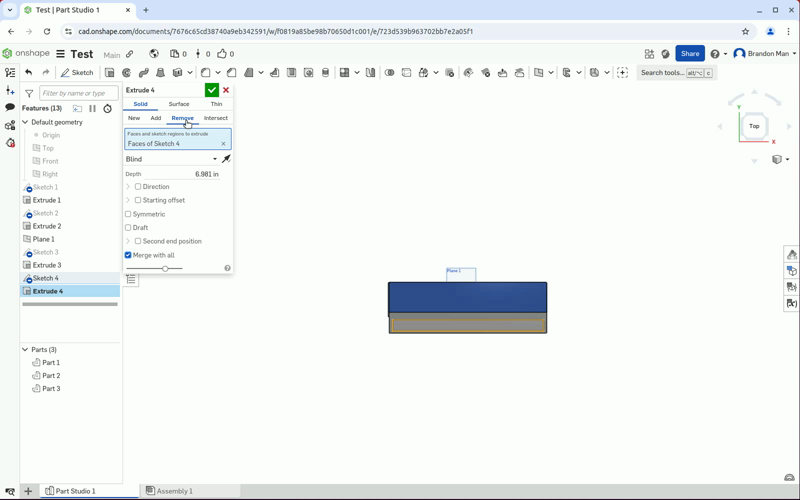
key(enter)
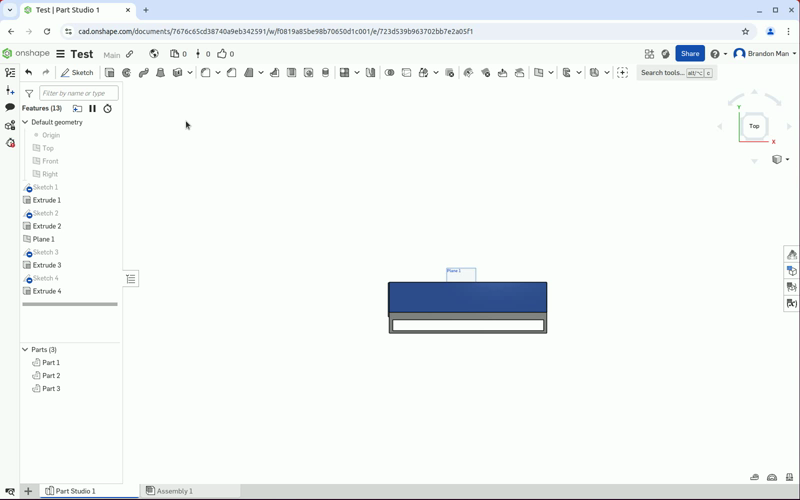
key(shift+h)
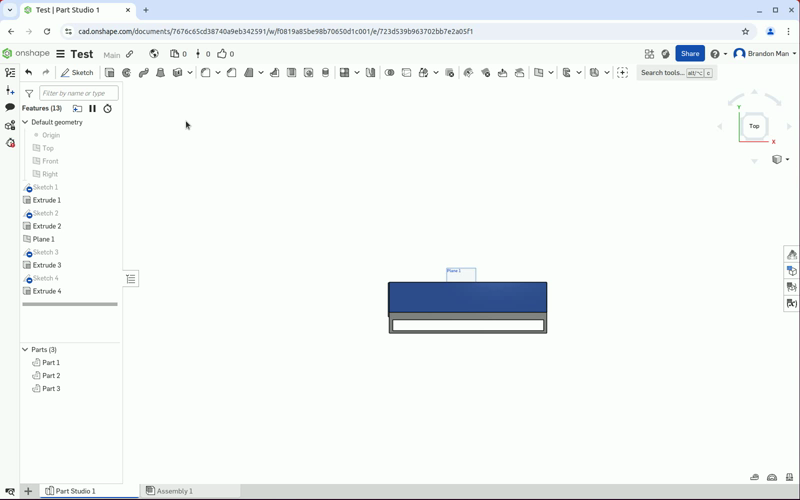
key(shift+h)
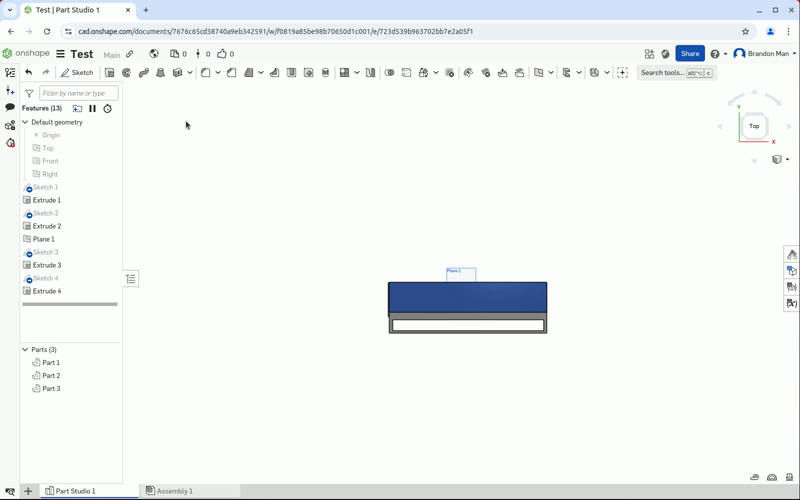
key(shift+7)
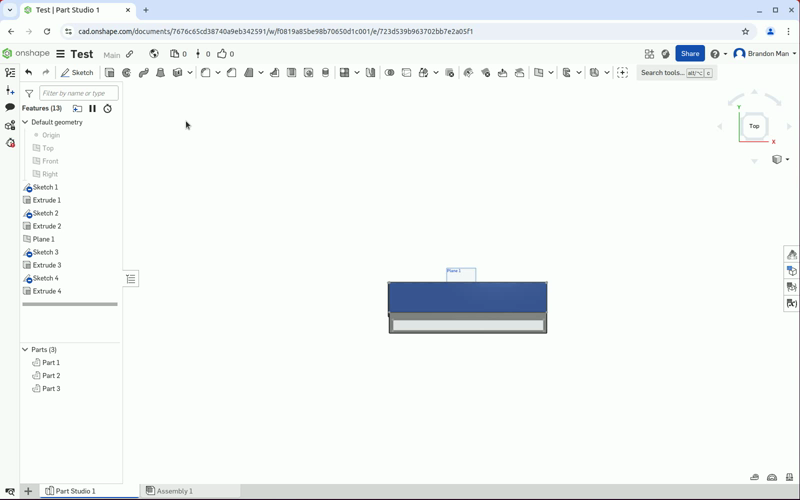
key(up, 3)
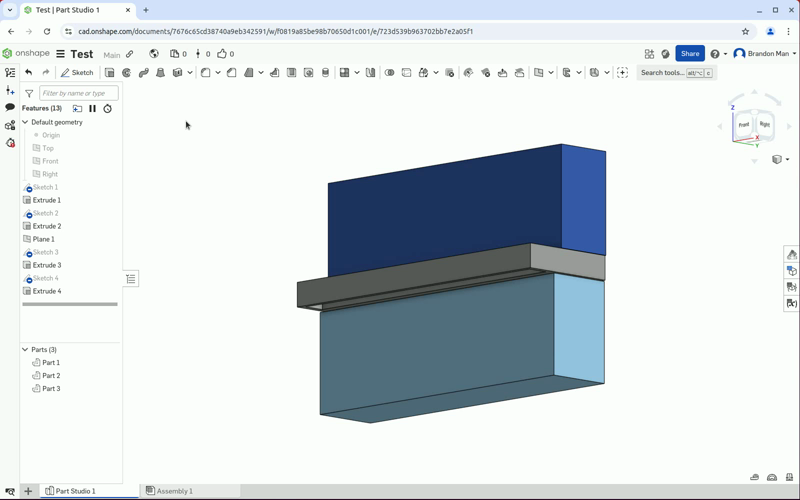
key(left, 3)
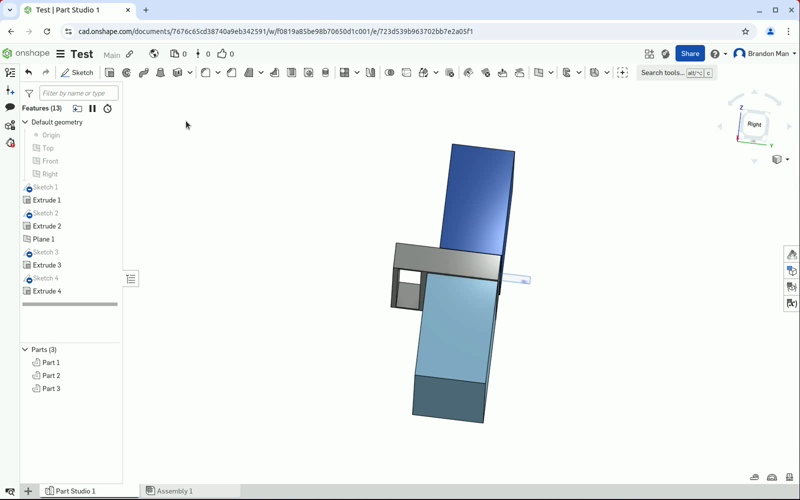
key(right, 3)
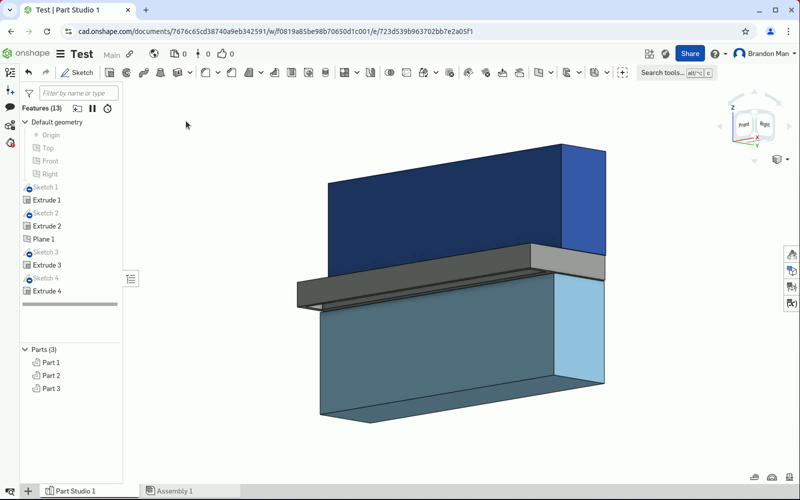
key(down, 3)
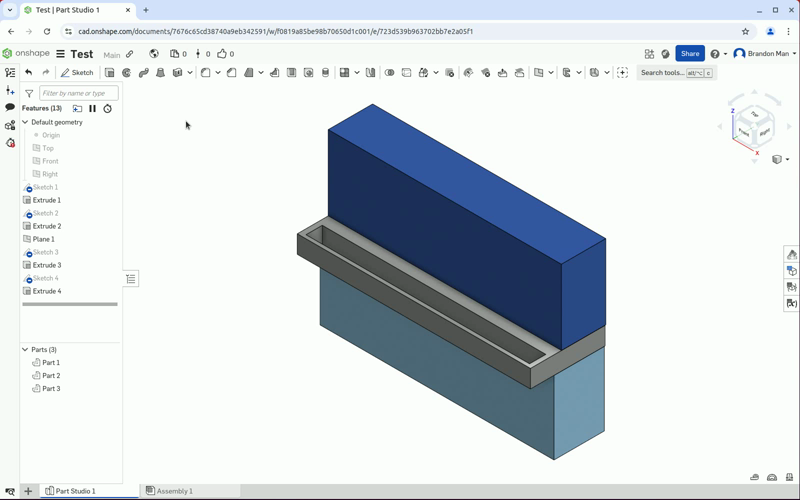
mouse_move(73, 189)
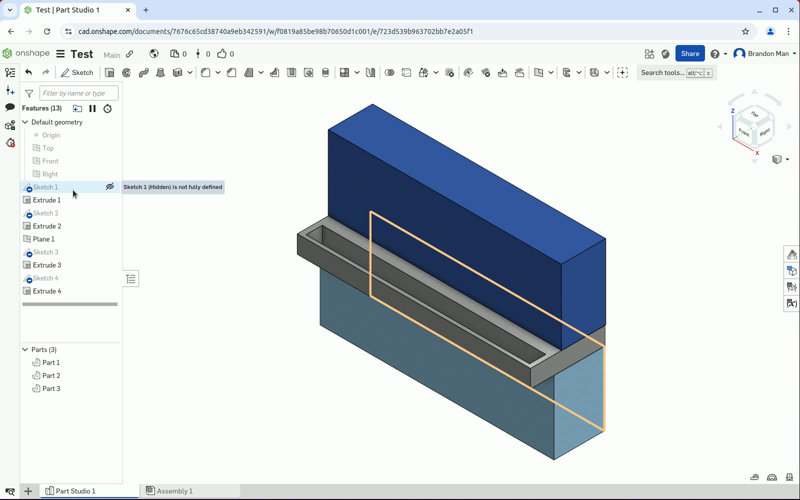
click(73, 189)